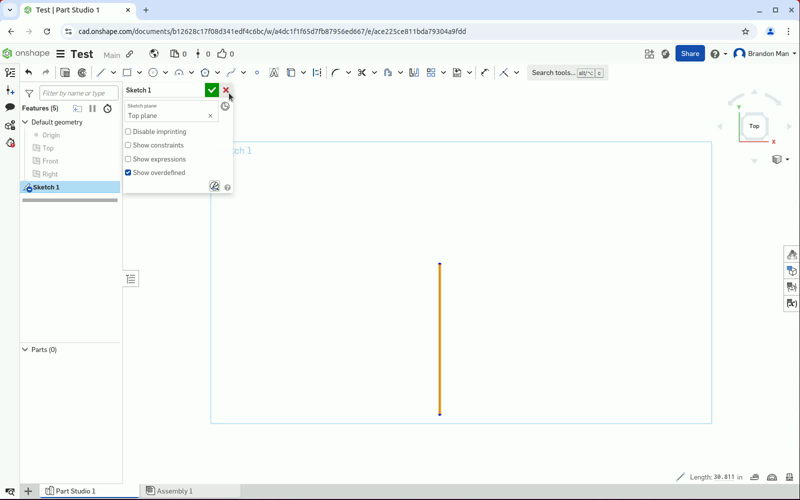
key(shift+h)
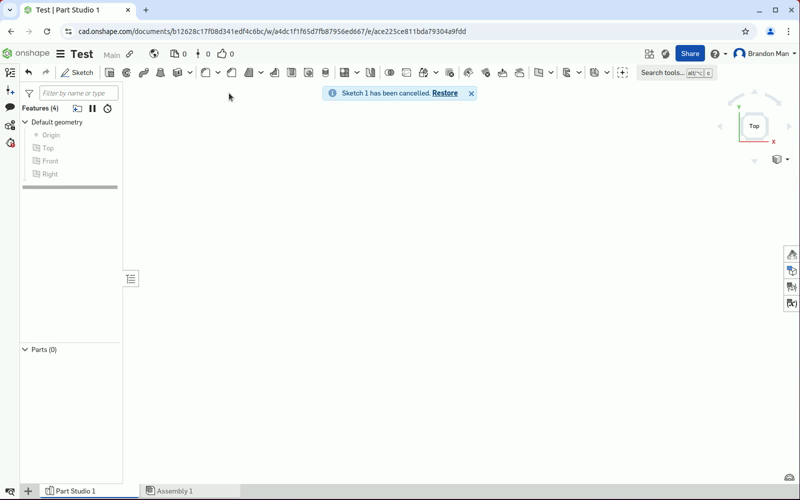
mouse_move(73, 352)
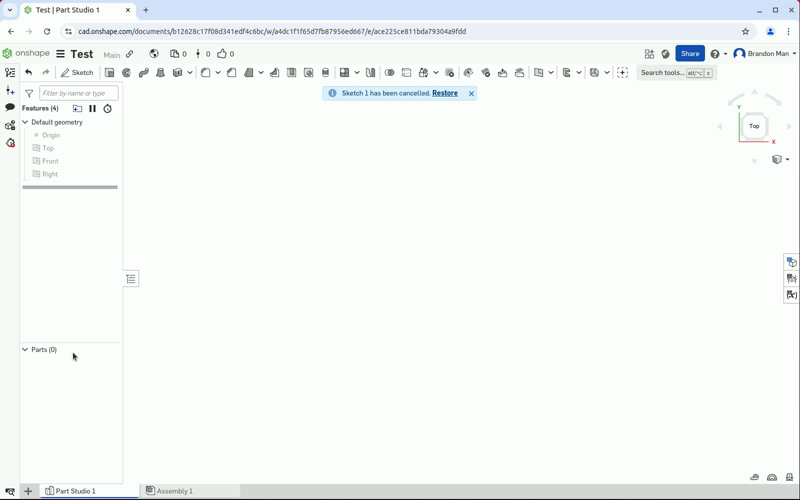
key(y)
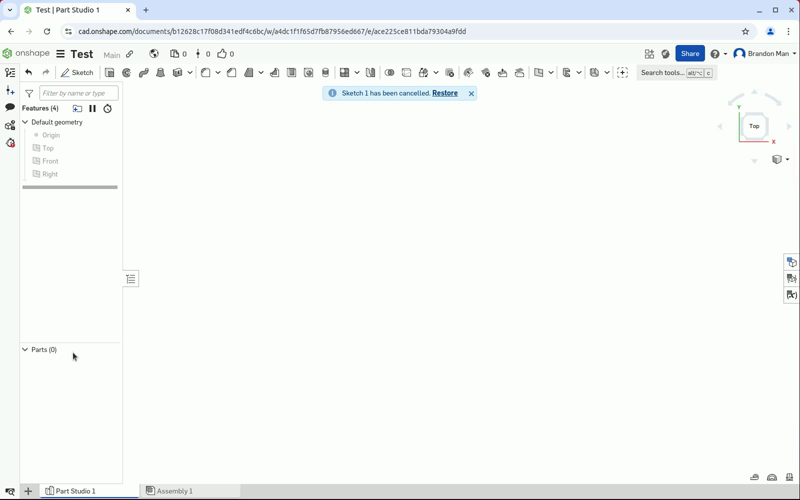
key(shift+p)
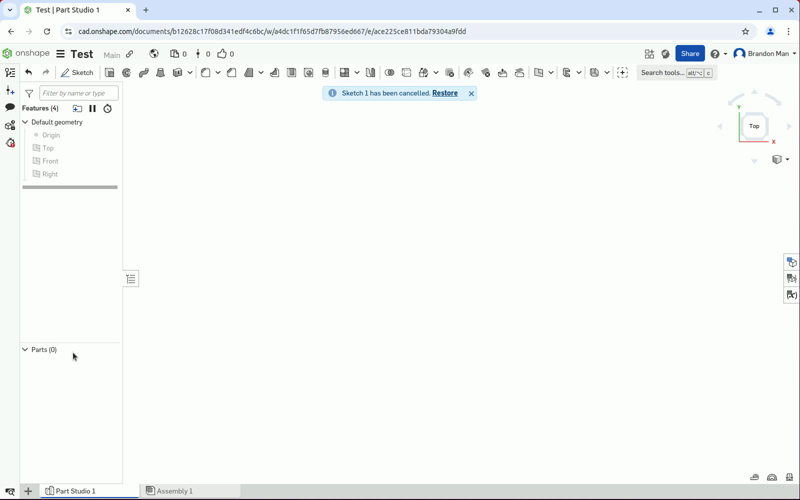
key(space)
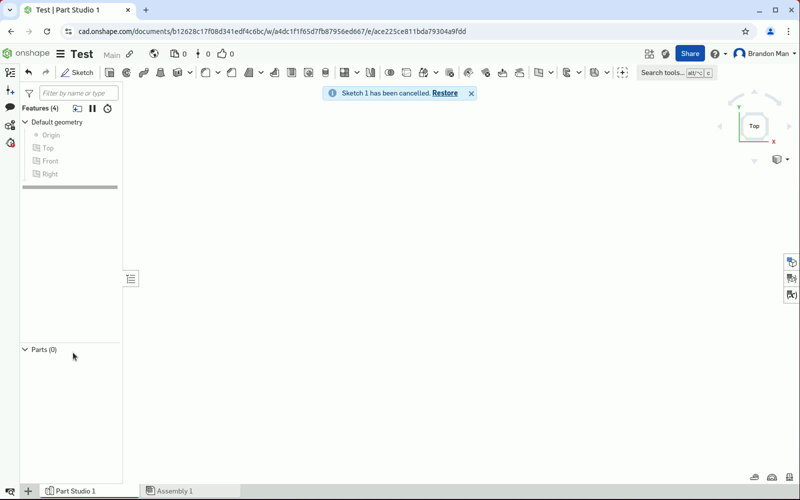
key_down(shift)
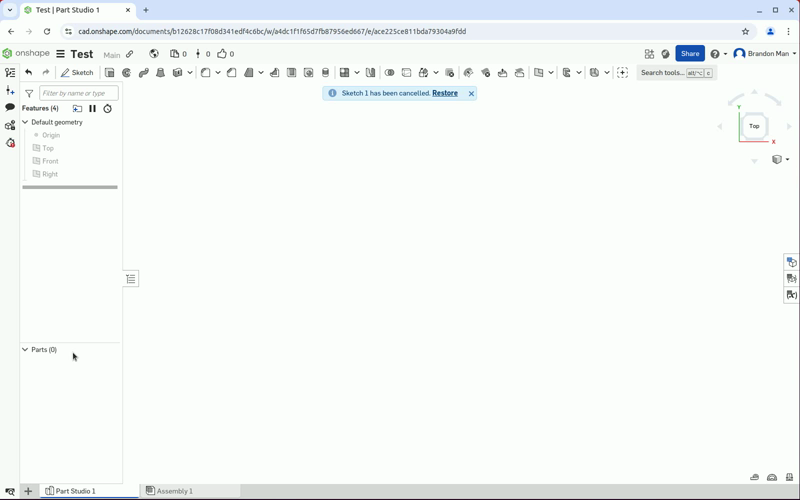
key(up)
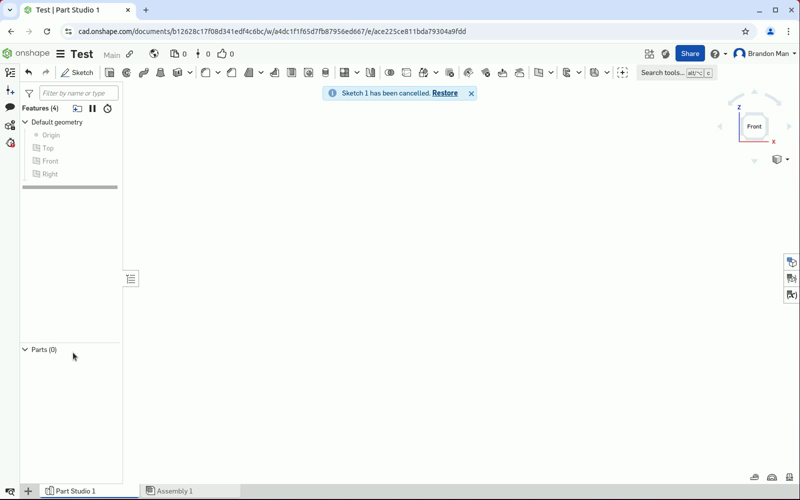
key_up(shift)
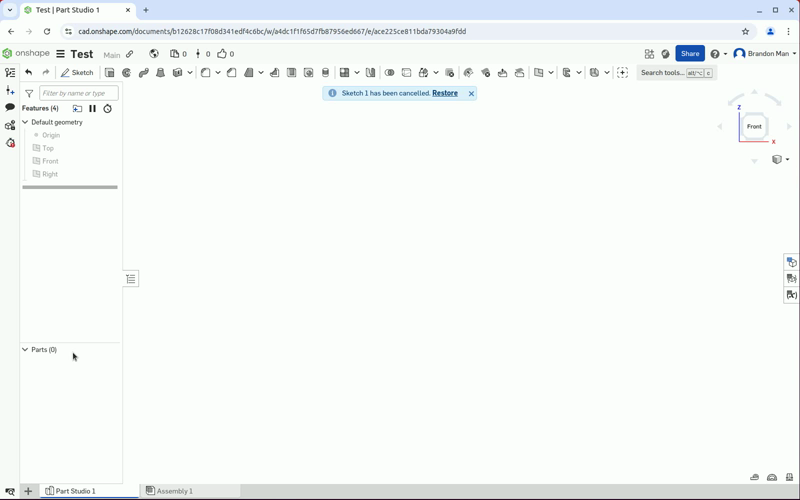
mouse_move(73, 352)
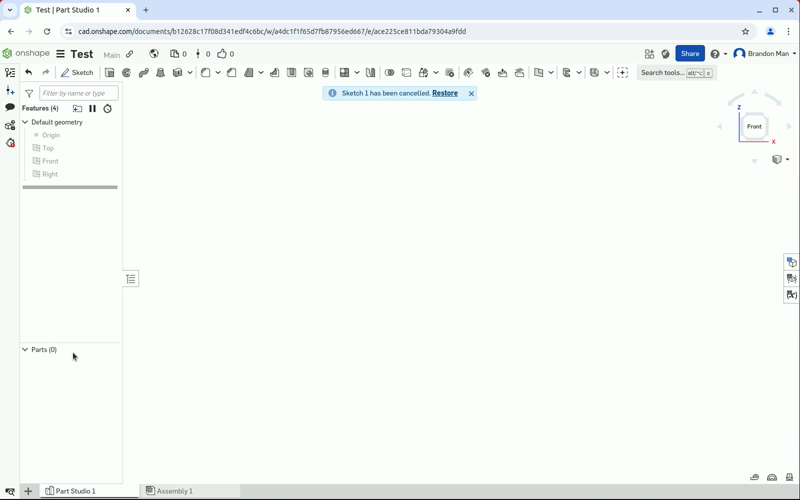
key(shift+y)
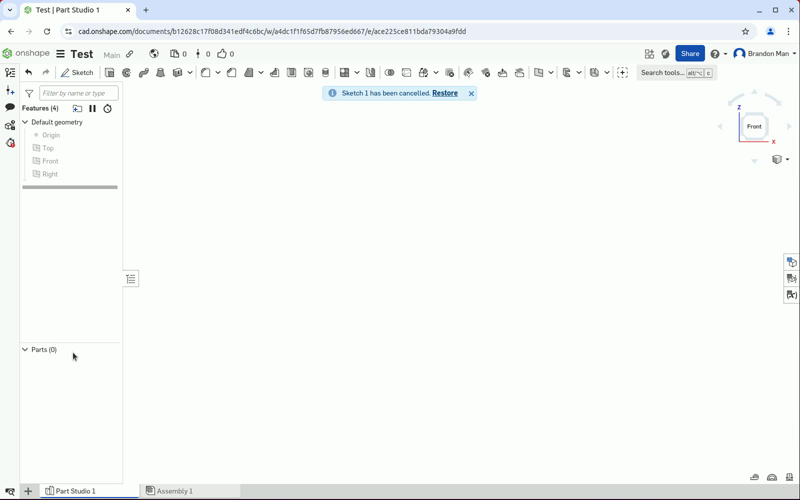
key(shift+s)
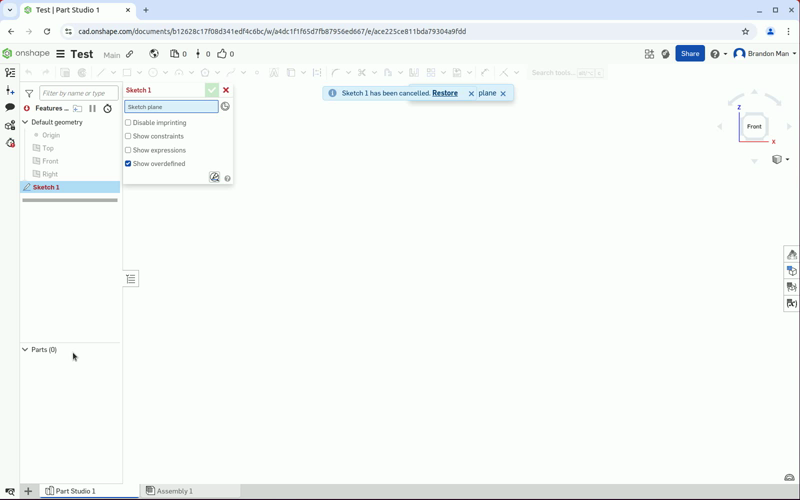
mouse_move(73, 163)
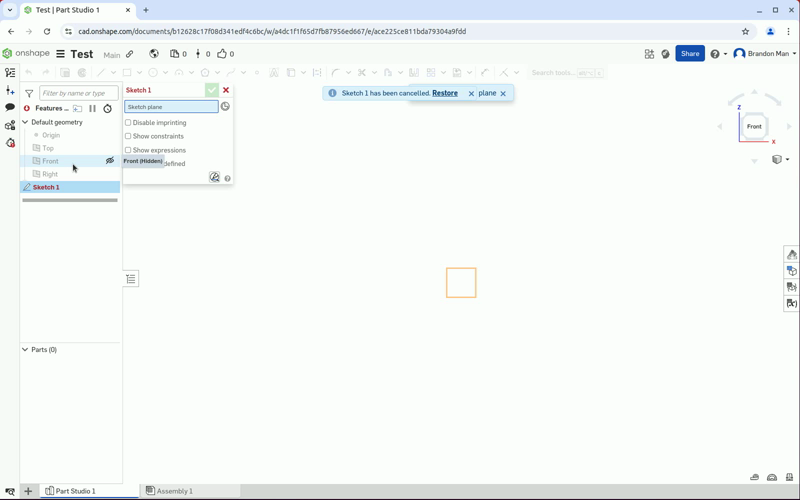
click(73, 163)
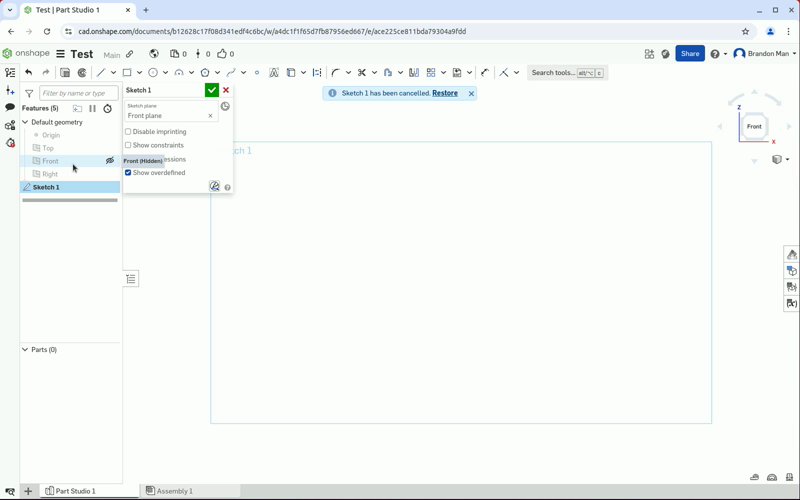
mouse_move(73, 352)
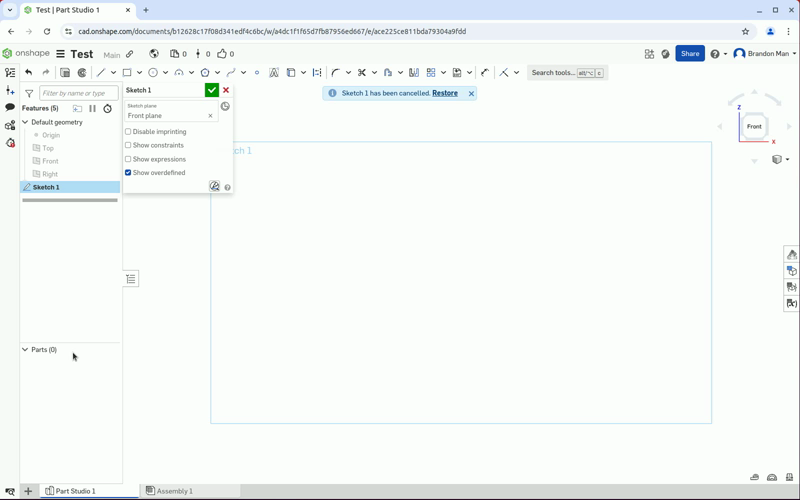
key(y)
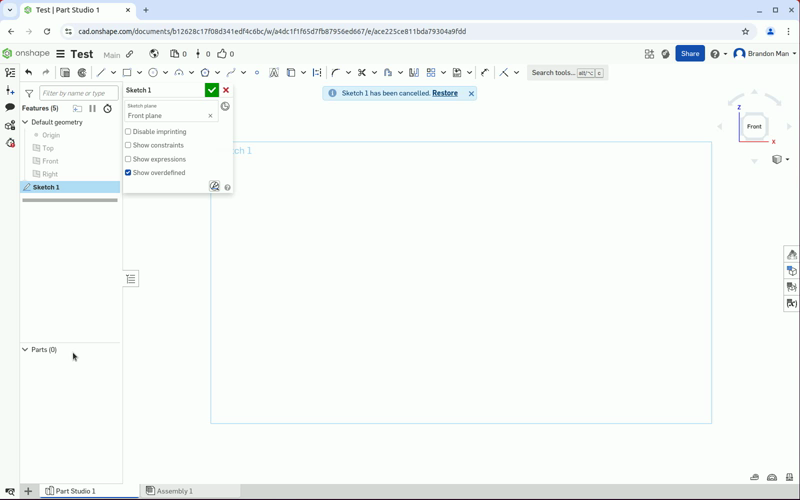
key(c)
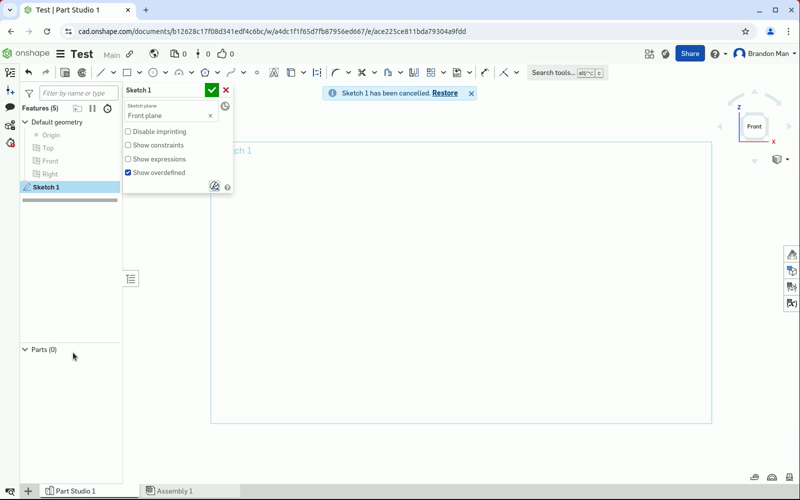
key_down(shift)
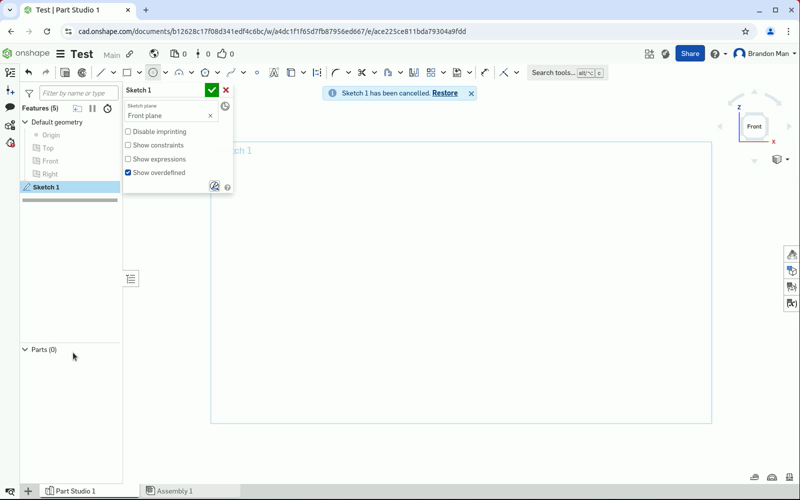
mouse_move(461, 205)
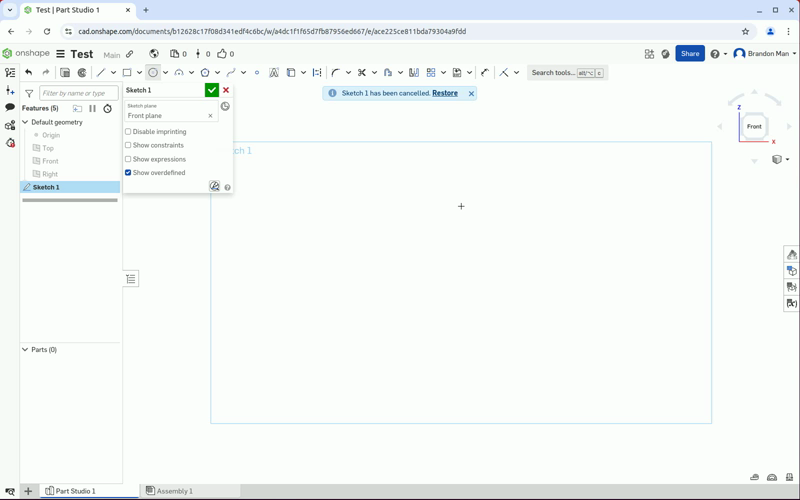
click(461, 205)
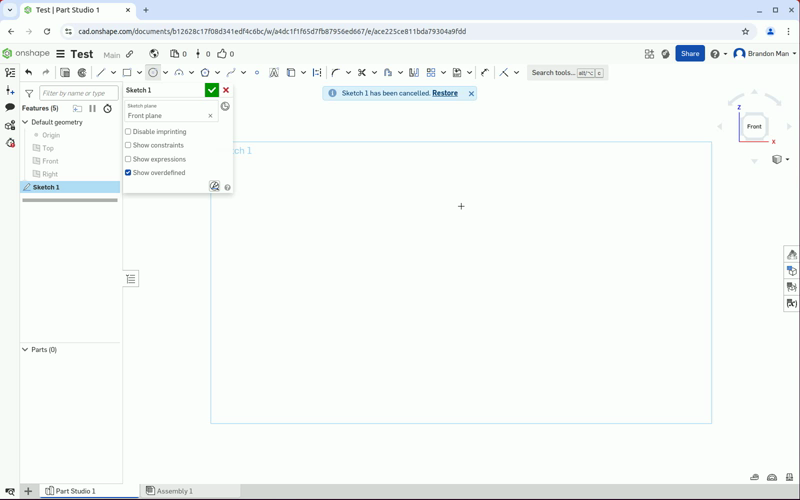
key_up(shift)
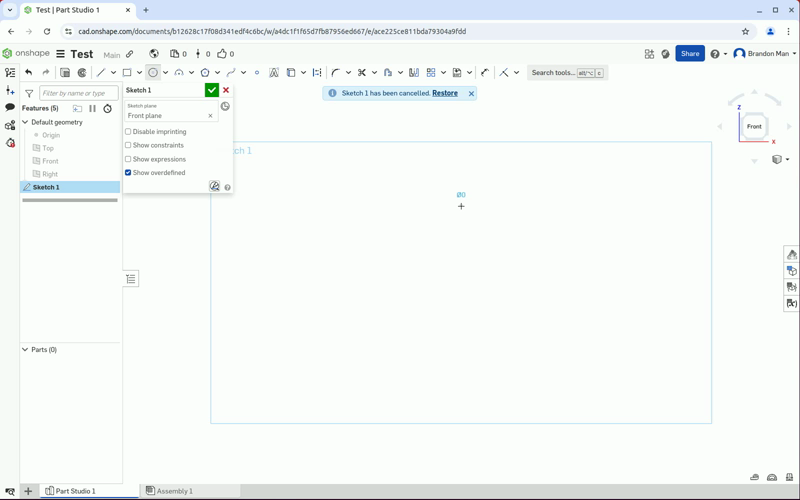
mouse_move(497, 205)
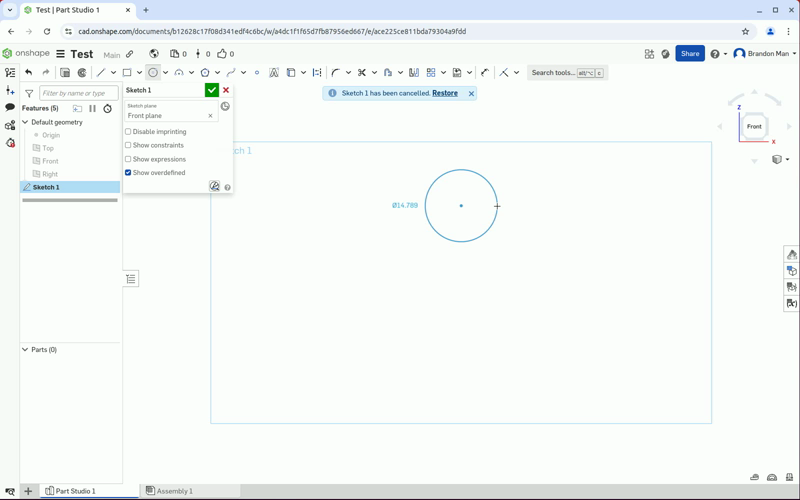
click(497, 205)
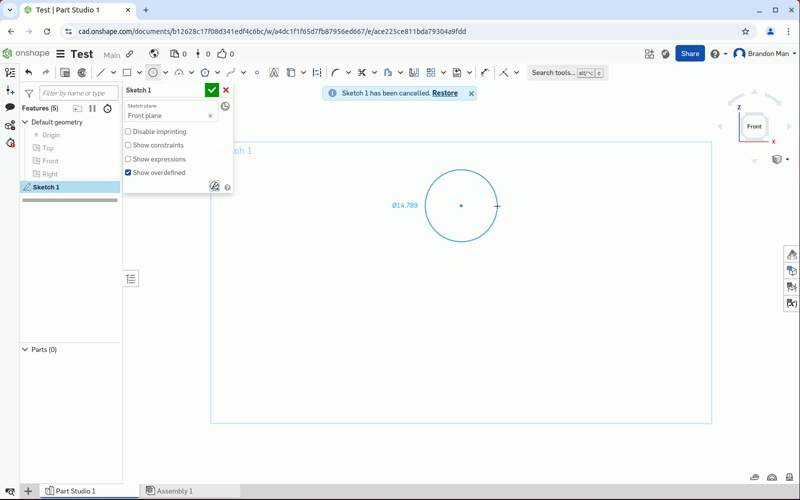
key(esc)
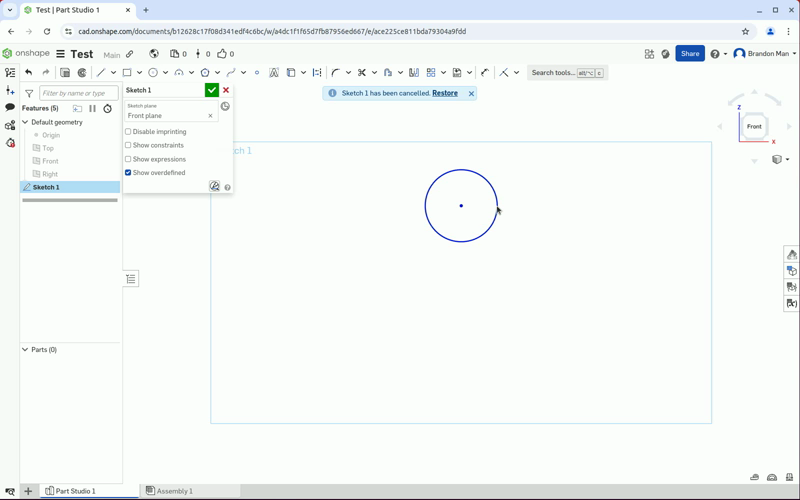
key(c)
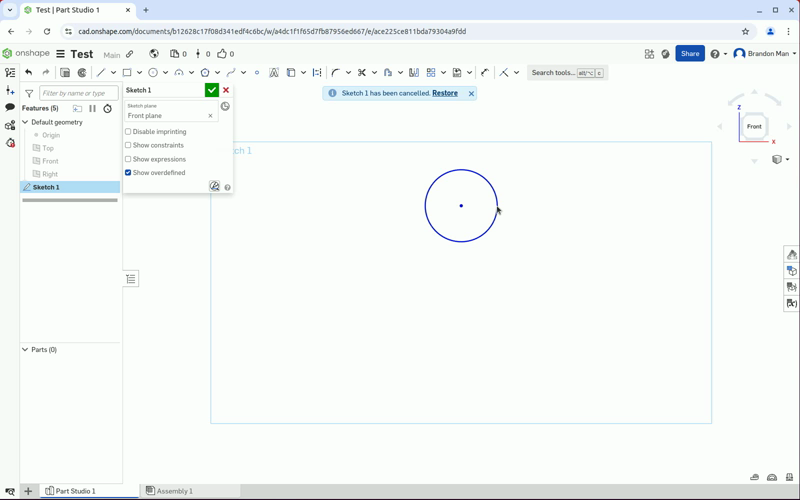
key_down(shift)
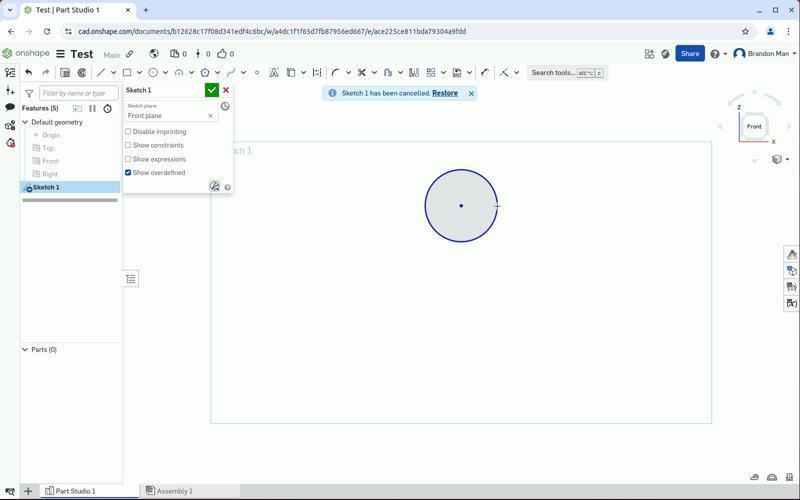
mouse_move(461, 205)
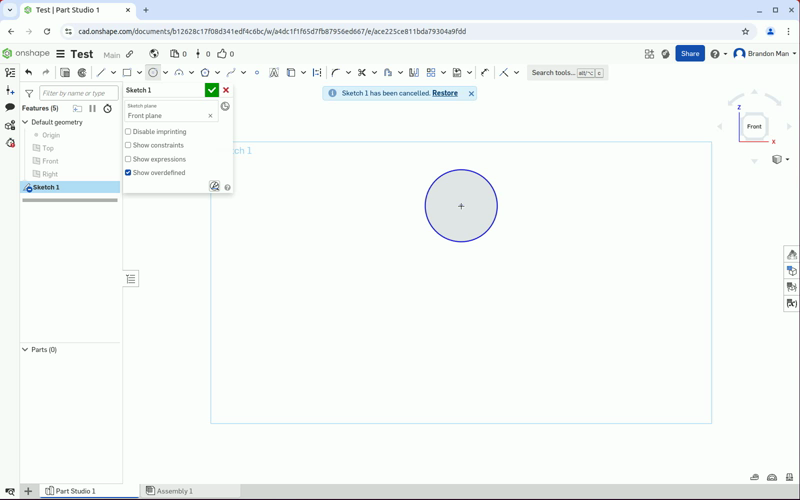
click(461, 205)
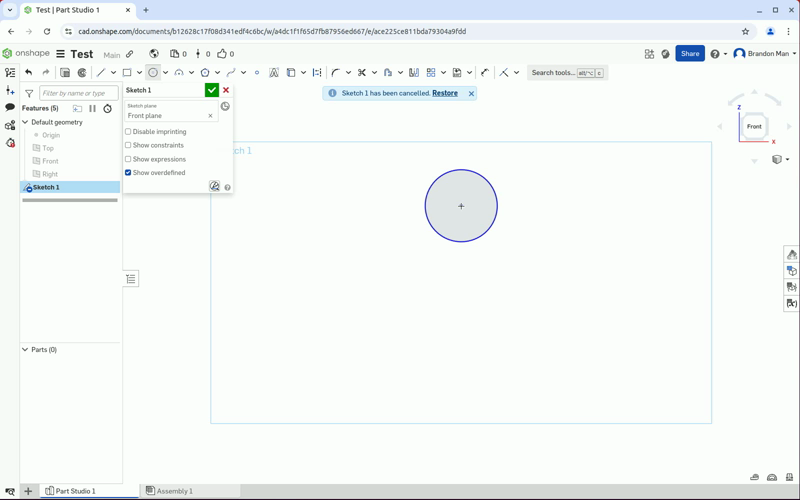
key_up(shift)
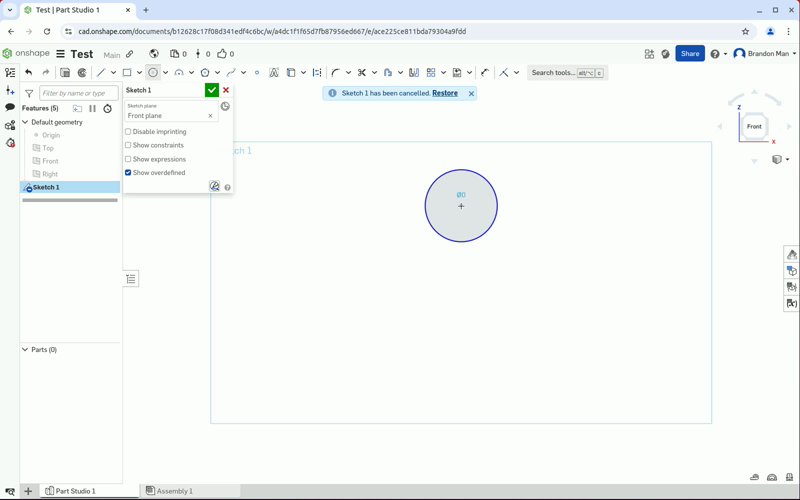
mouse_move(489, 205)
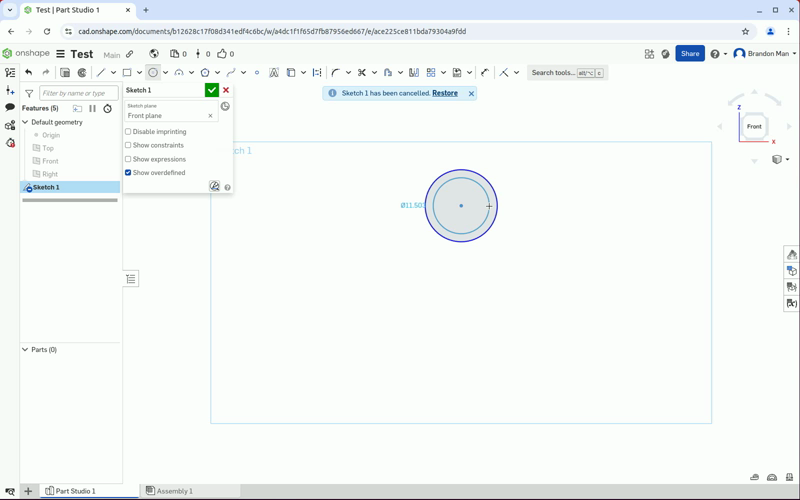
click(489, 205)
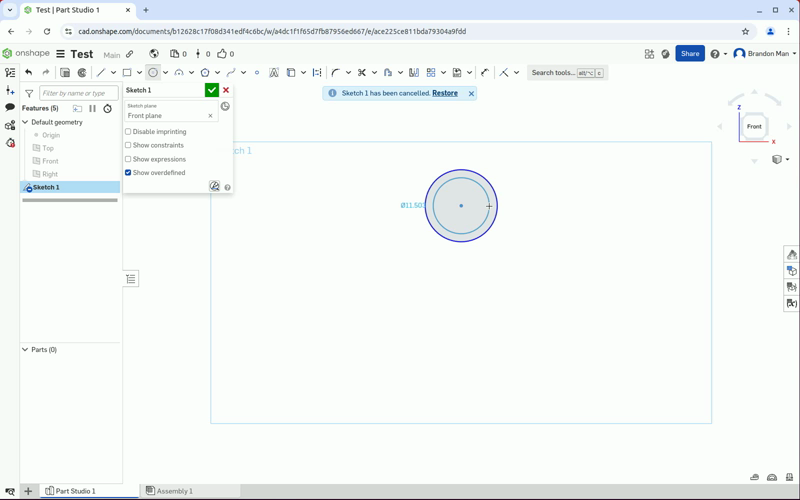
key(esc)
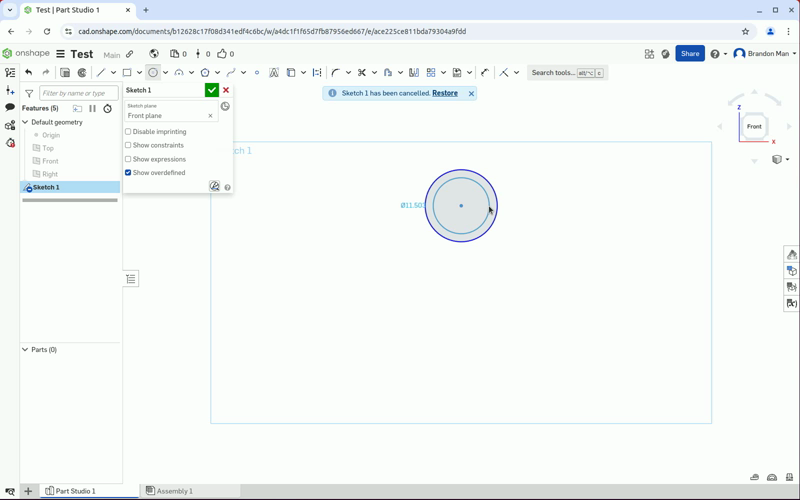
mouse_move(476, 230)
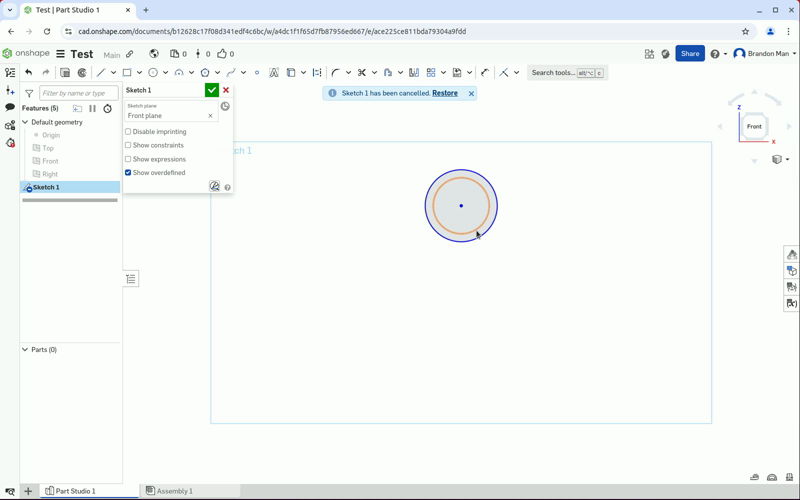
scroll(6)
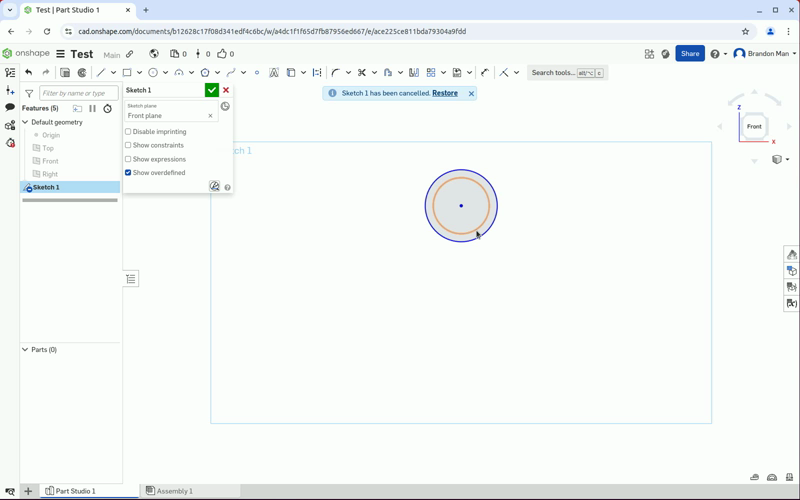
scroll(6)
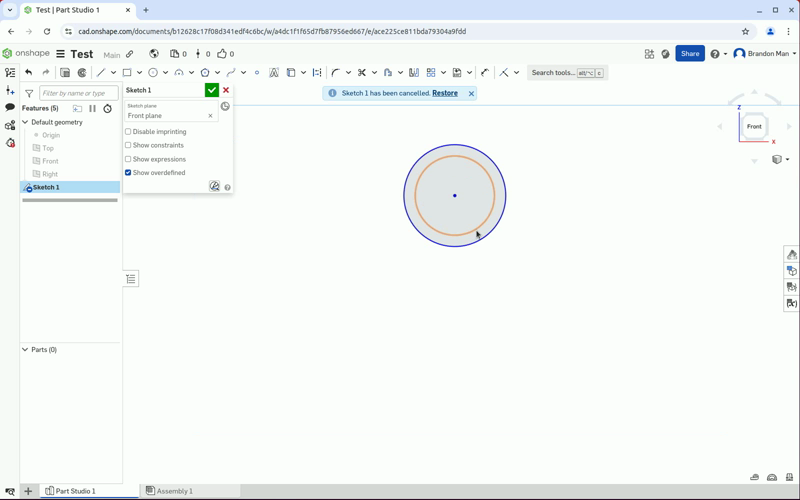
scroll(6)
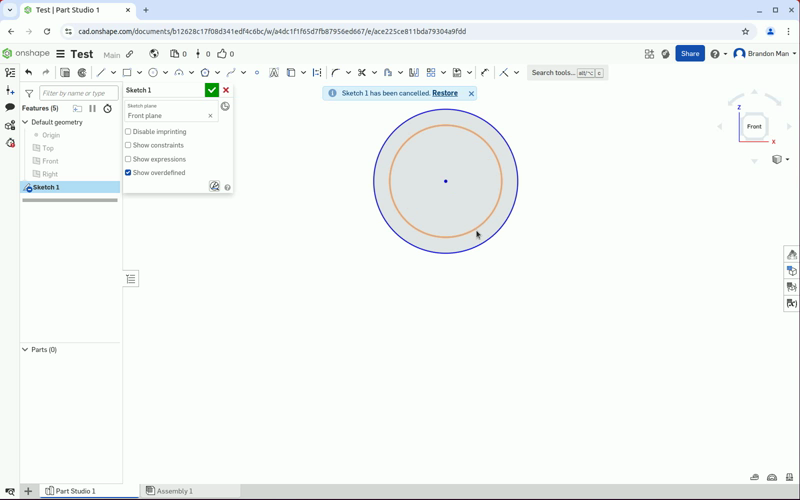
scroll(6)
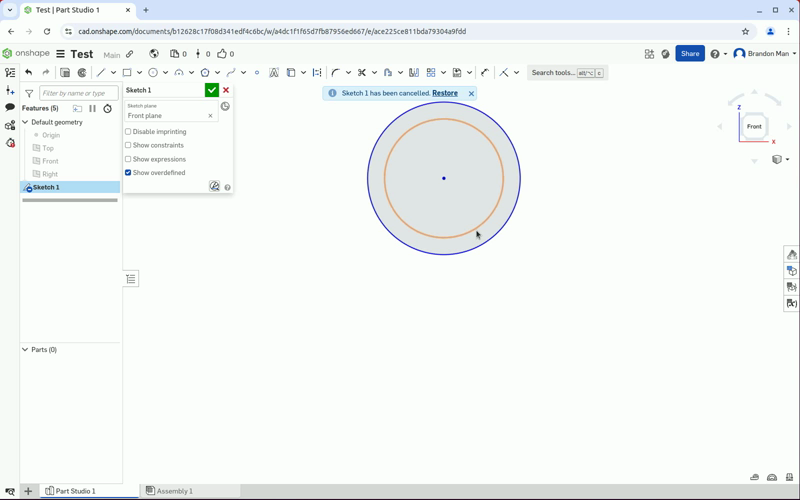
scroll(6)
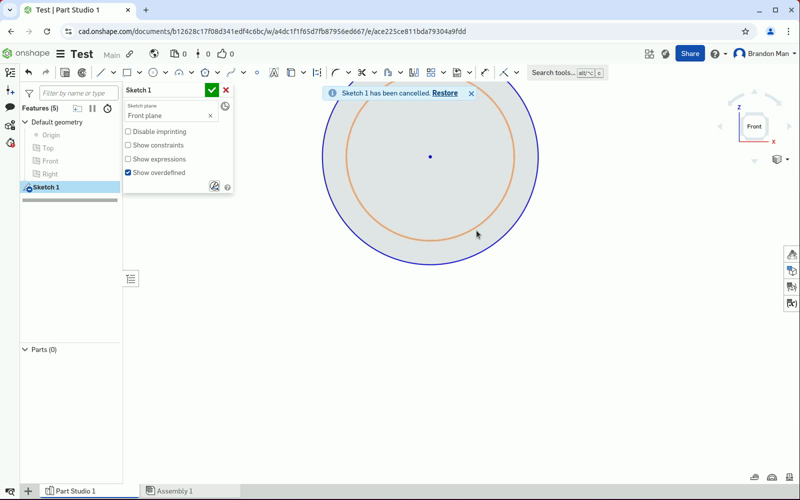
scroll(6)
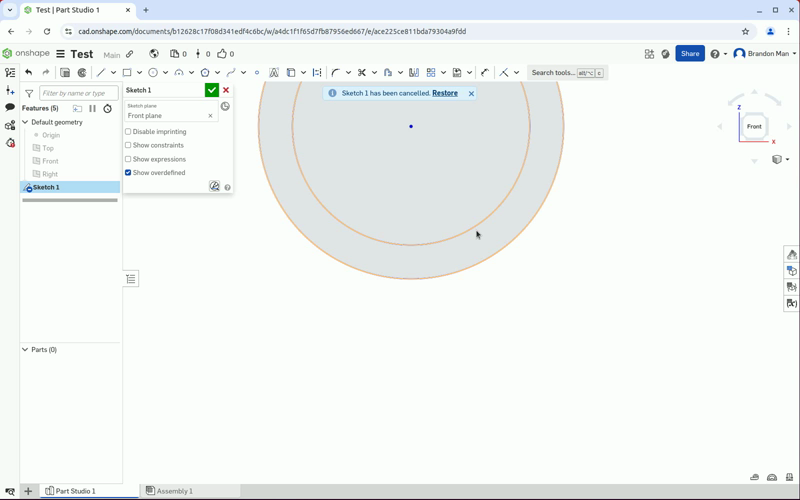
scroll(6)
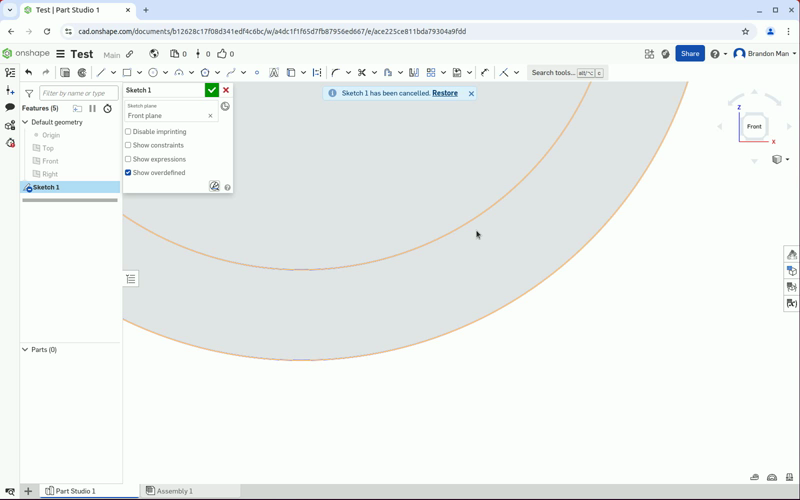
click(476, 230)
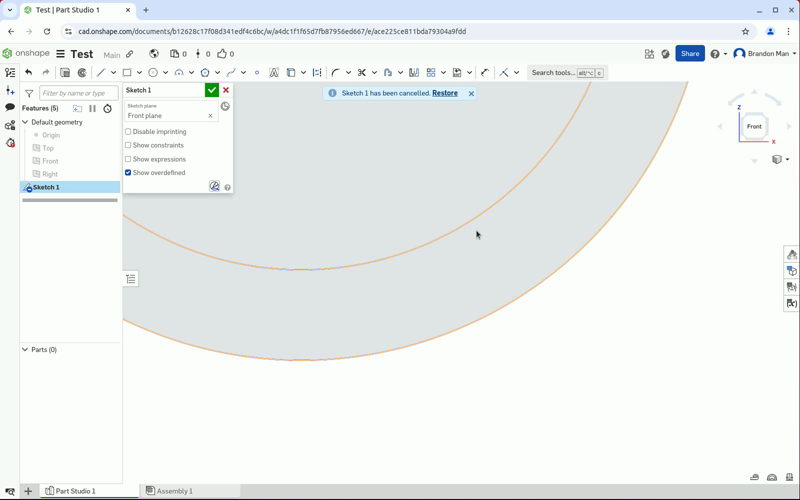
scroll(-6)
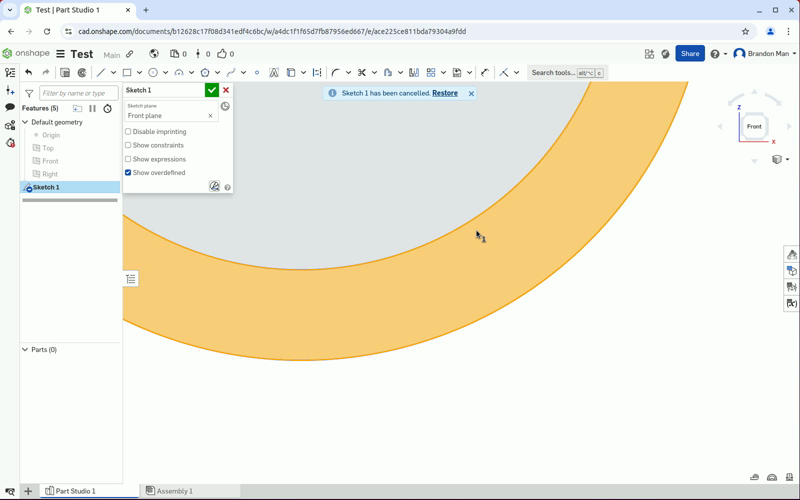
scroll(-6)
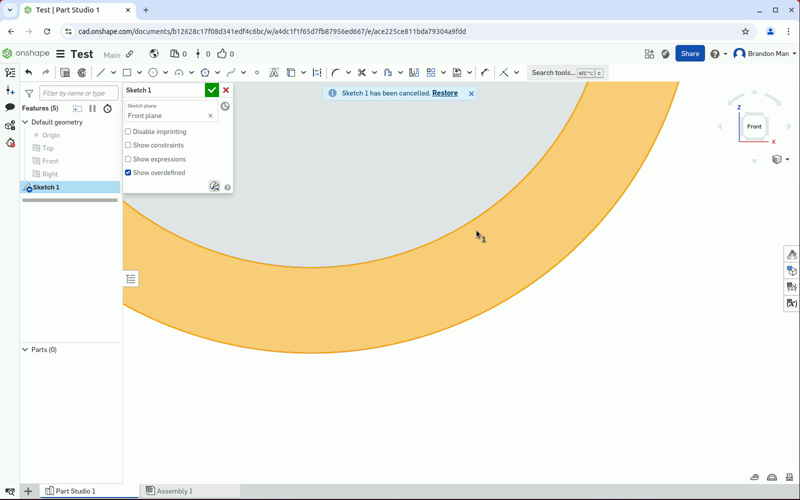
scroll(-6)
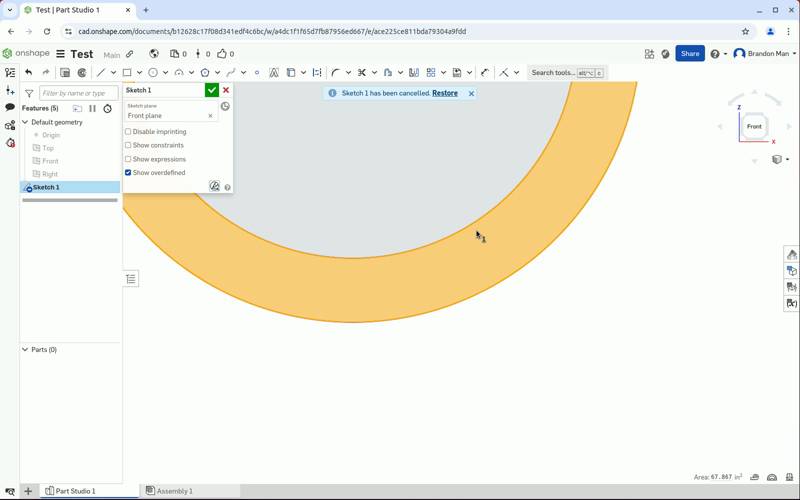
scroll(-6)
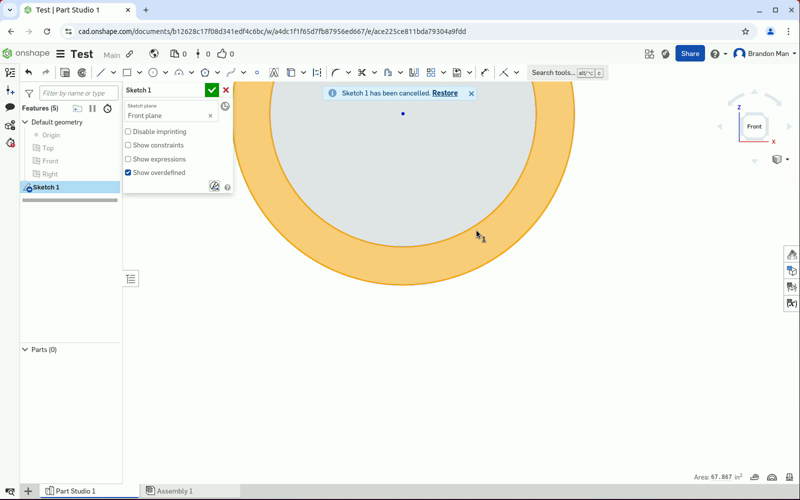
scroll(-6)
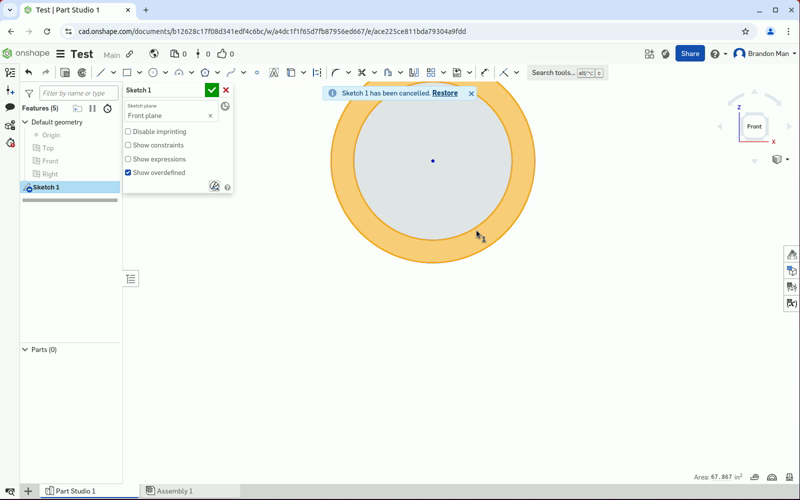
scroll(-6)
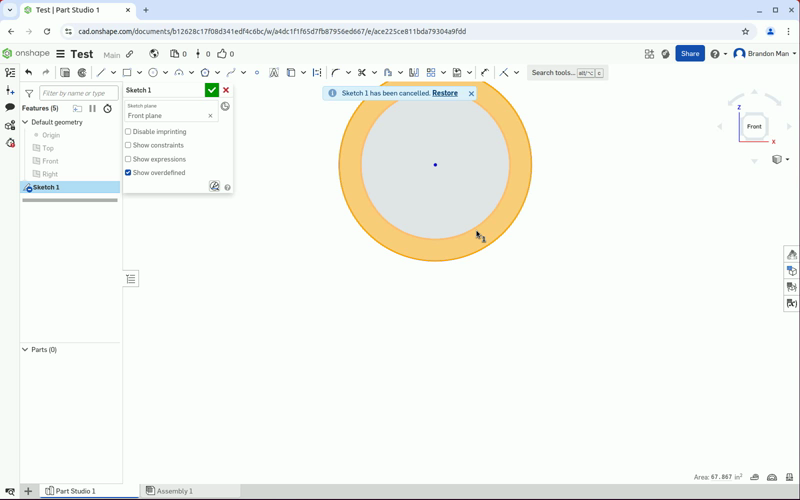
scroll(-6)
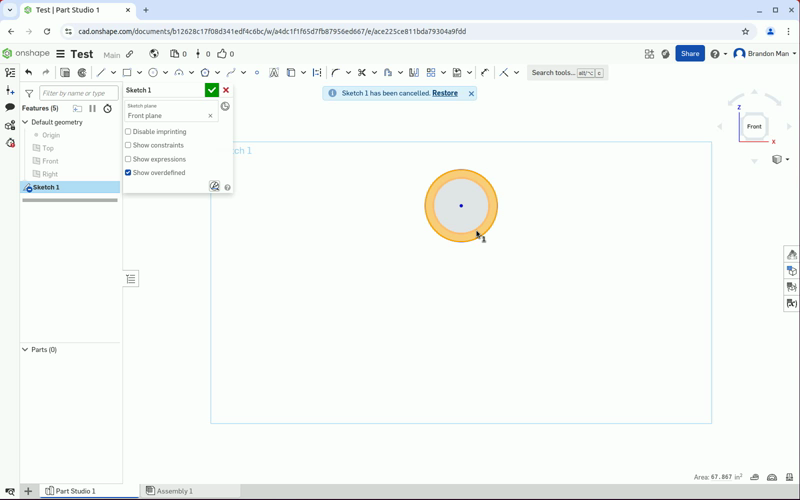
mouse_move(73, 352)
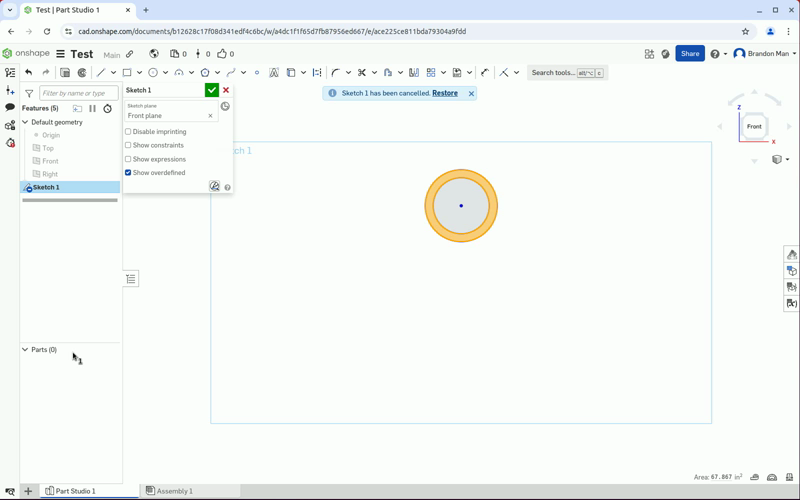
key(shift+y)
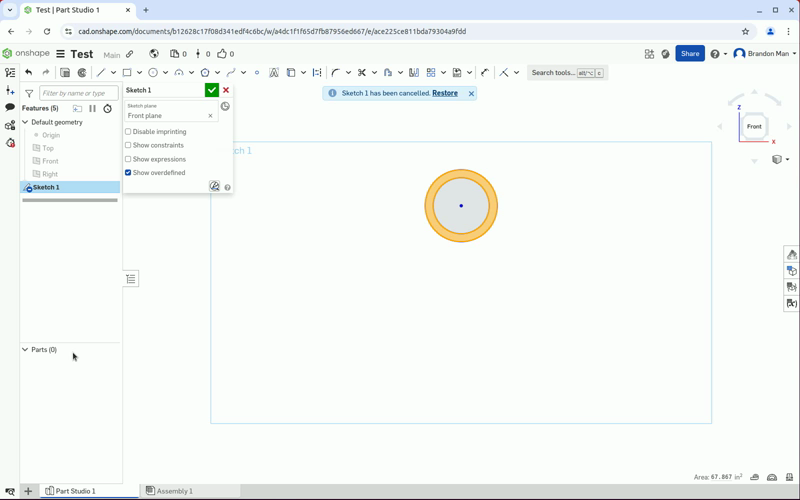
key(shift+e)
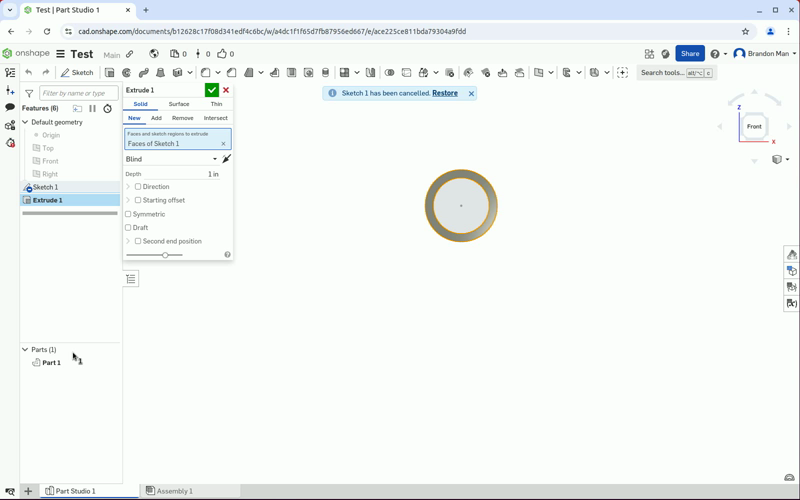
mouse_move(143, 106)
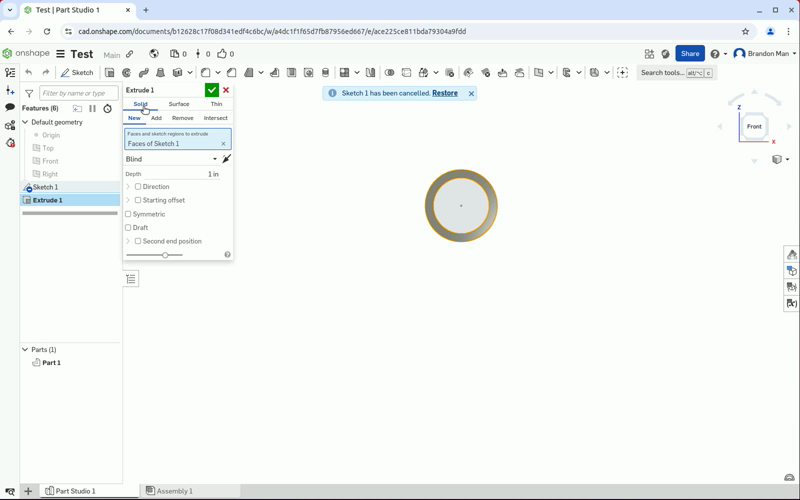
click(143, 106)
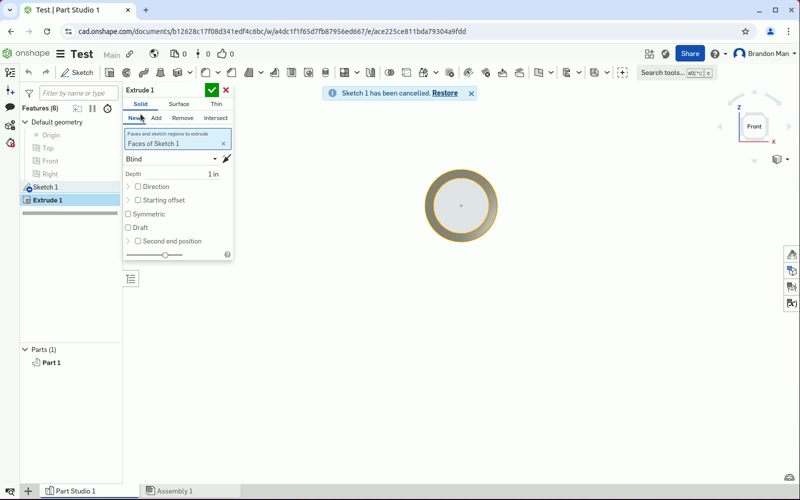
mouse_move(137, 120)
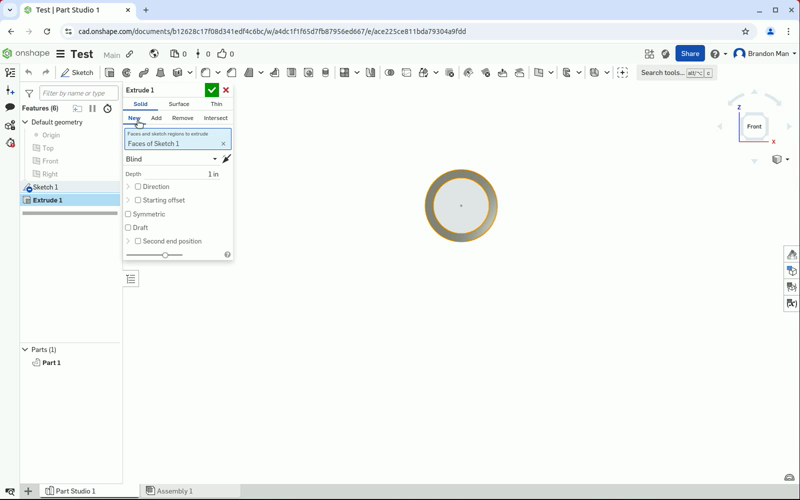
click(137, 120)
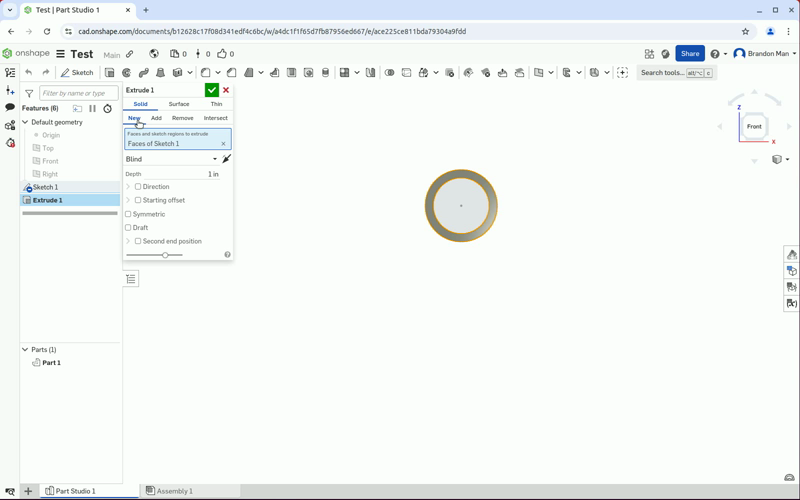
key(tab, 4)
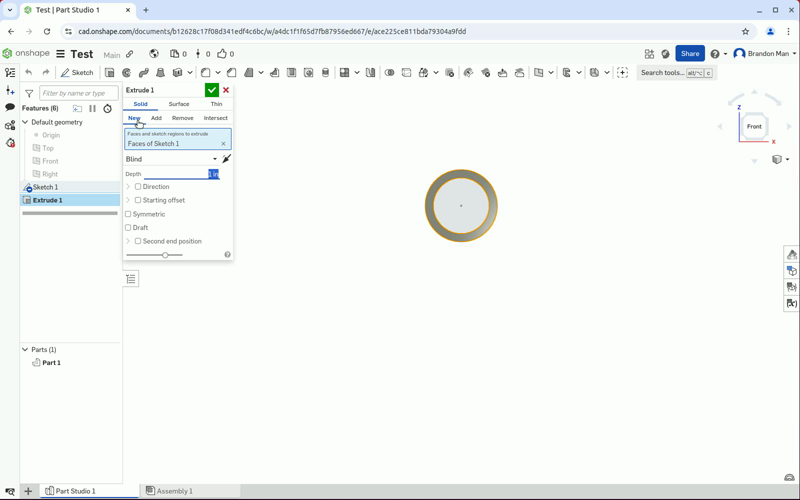
text(3.611)
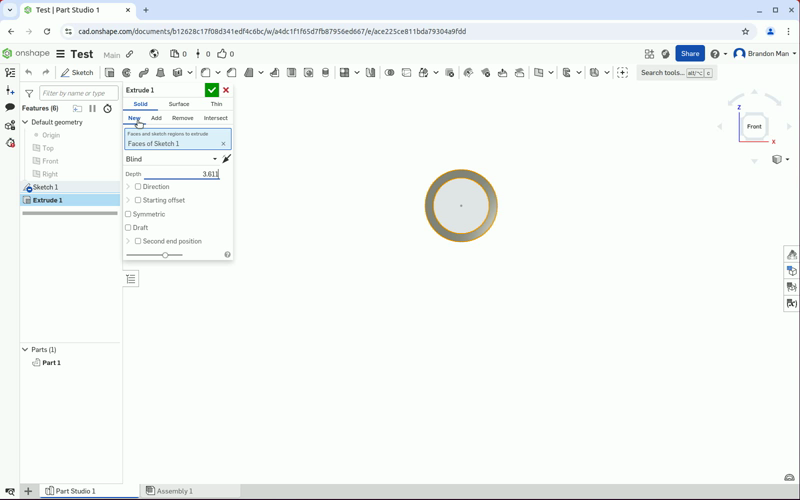
key(enter)
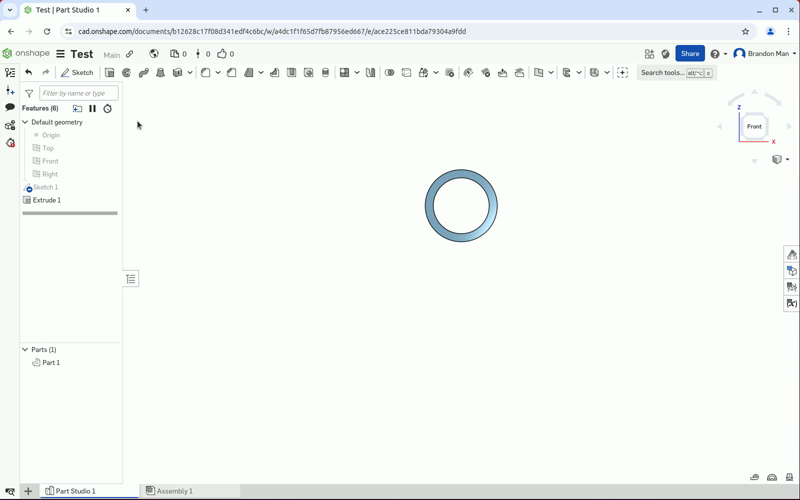
key(shift+h)
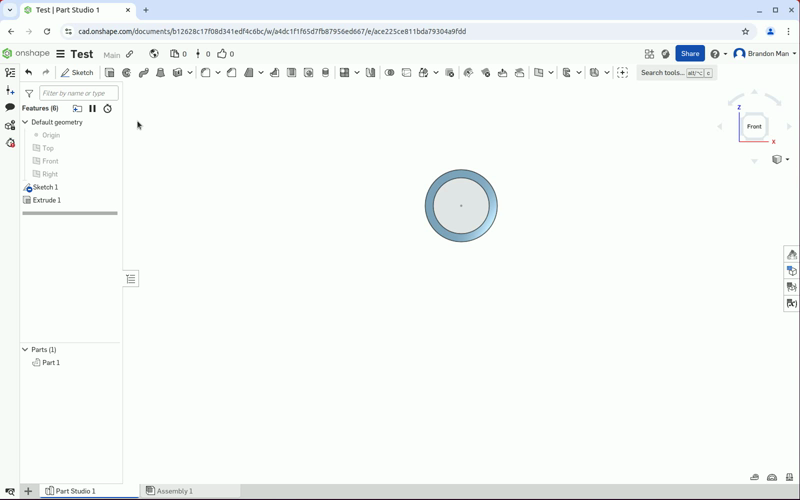
key(shift+h)
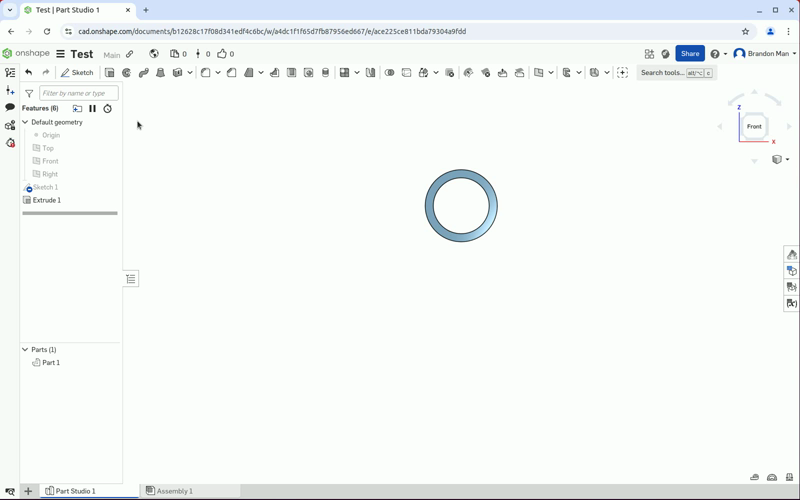
mouse_move(73, 189)
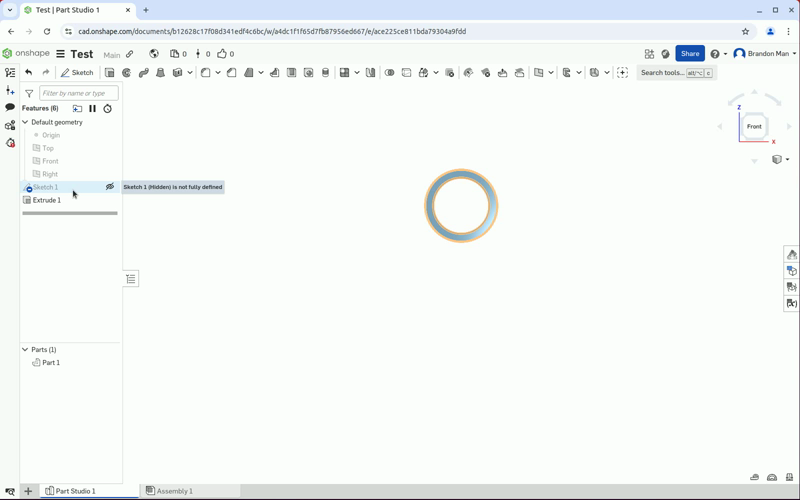
click(73, 189)
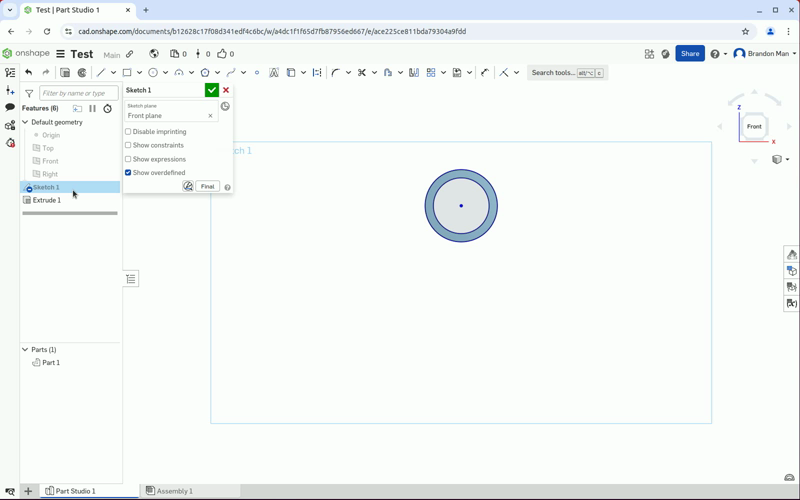
mouse_move(229, 92)
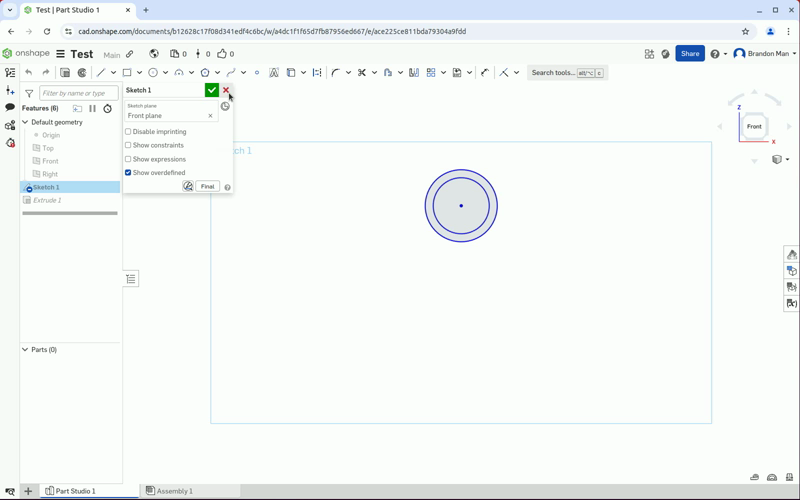
click(229, 92)
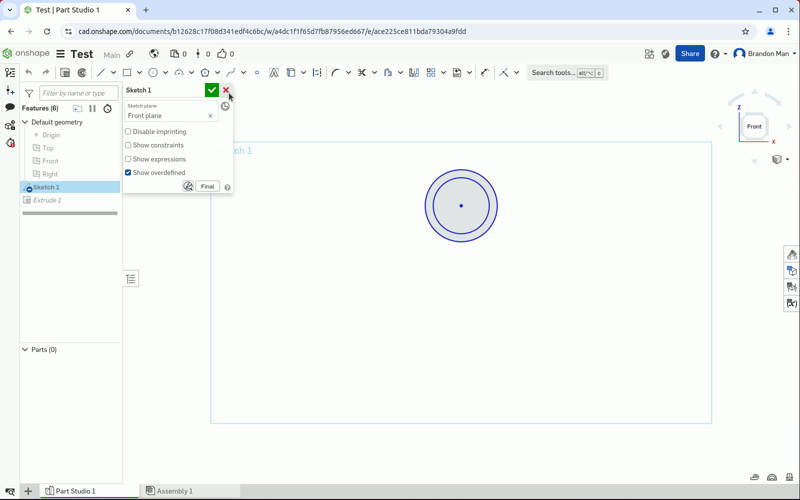
key(shift+s)
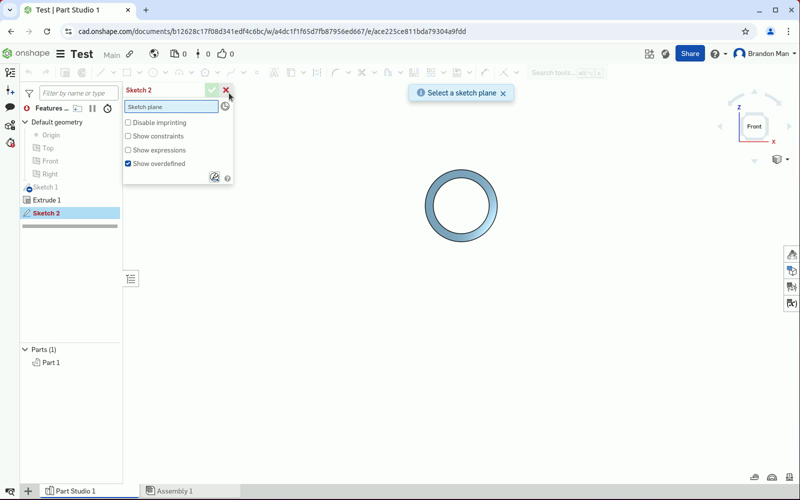
mouse_move(73, 163)
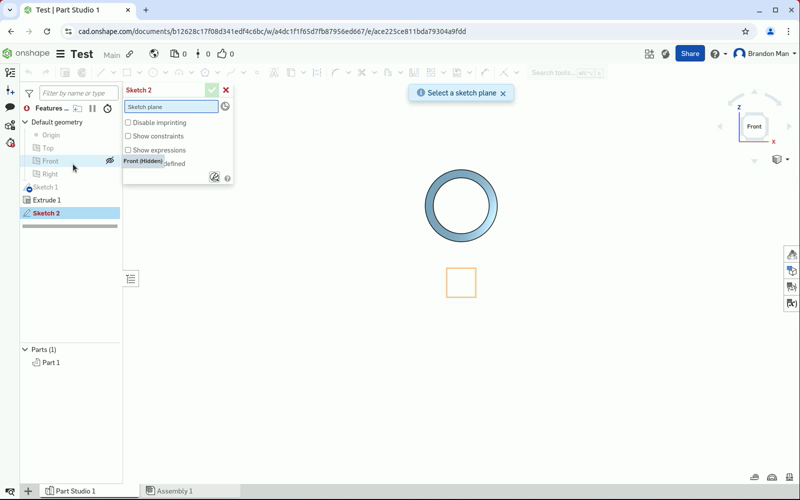
click(73, 163)
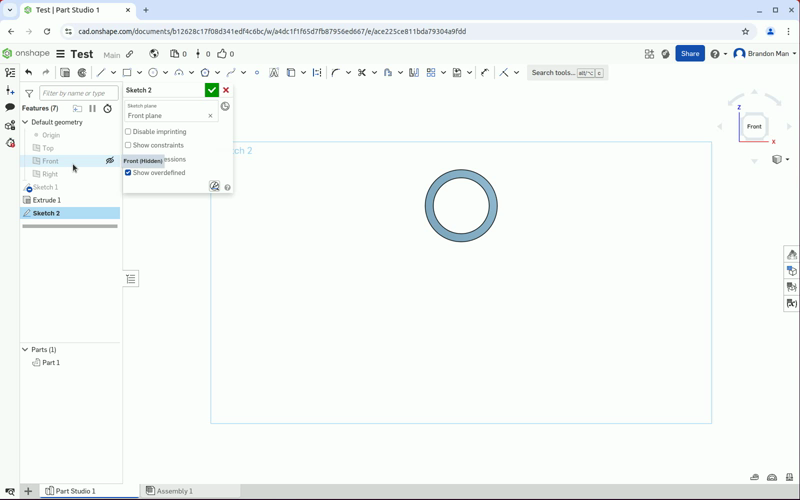
mouse_move(73, 352)
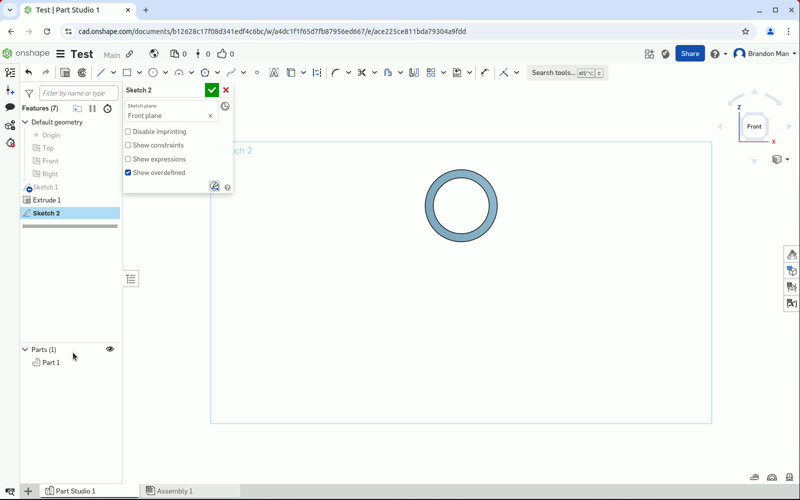
key(y)
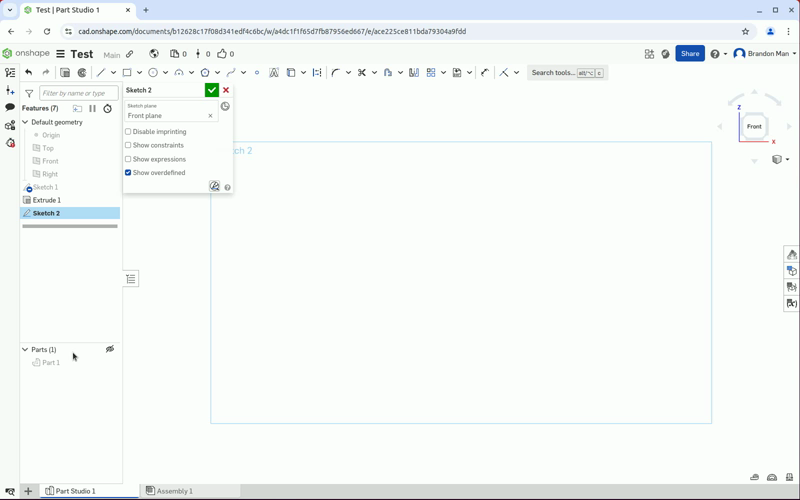
key(c)
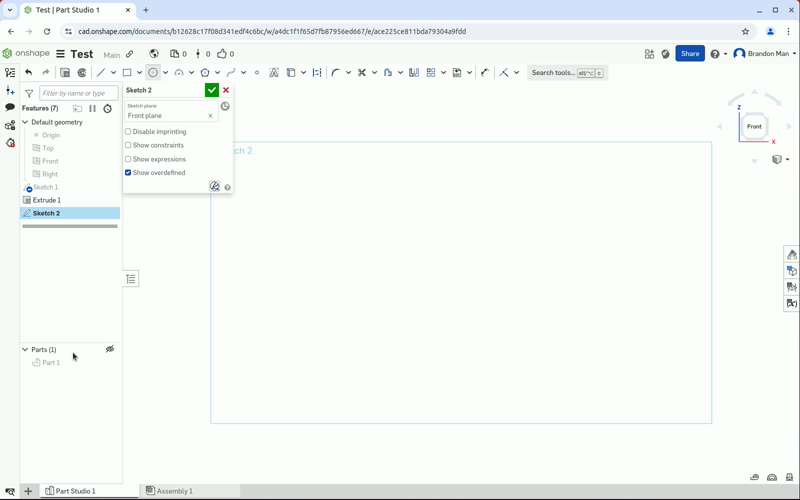
key_down(shift)
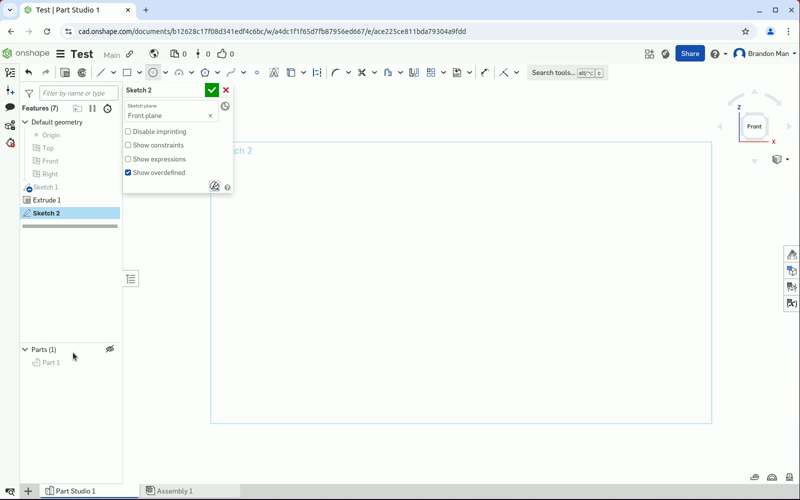
mouse_move(394, 321)
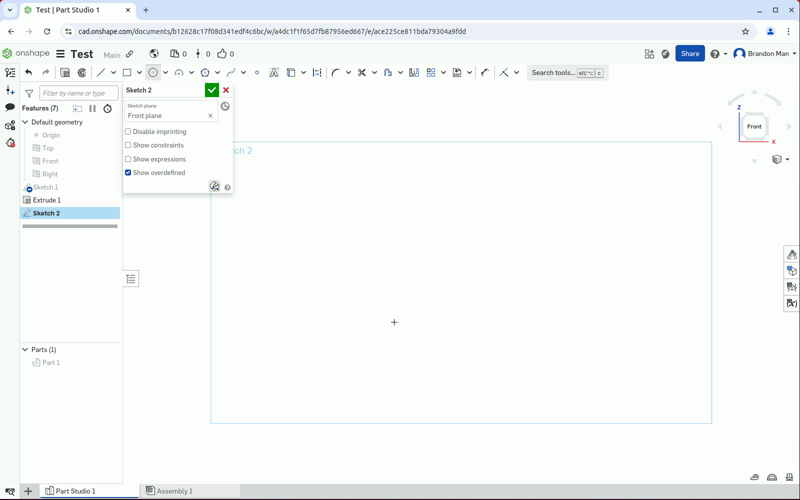
click(394, 321)
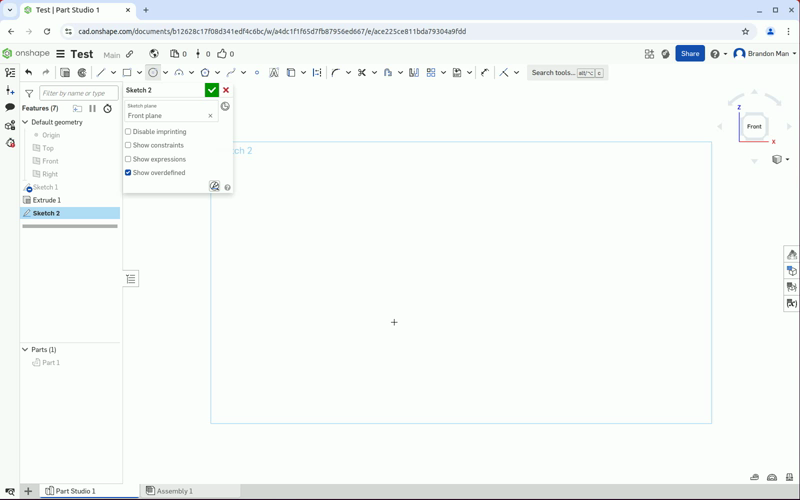
key_up(shift)
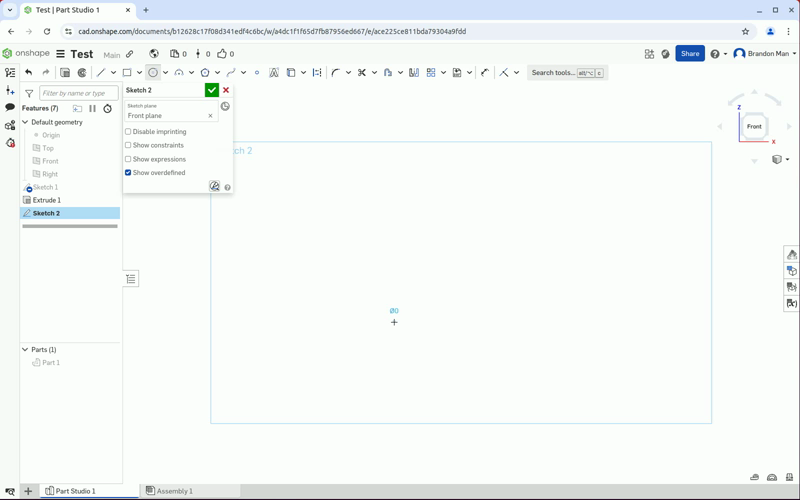
mouse_move(429, 321)
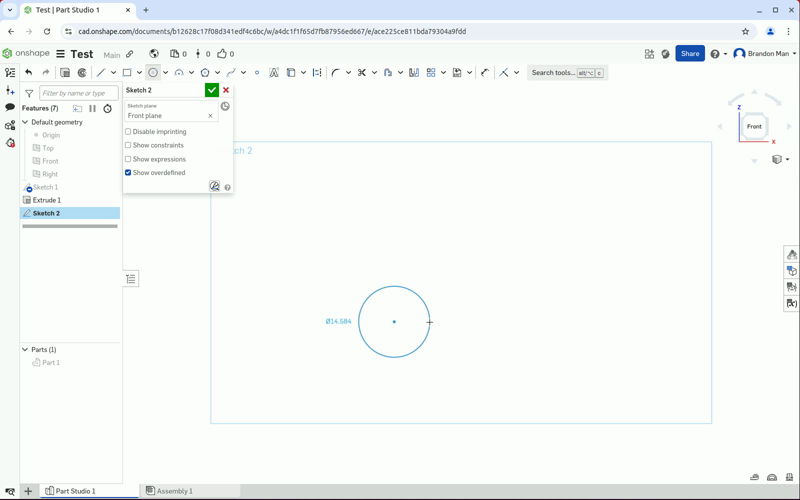
click(429, 321)
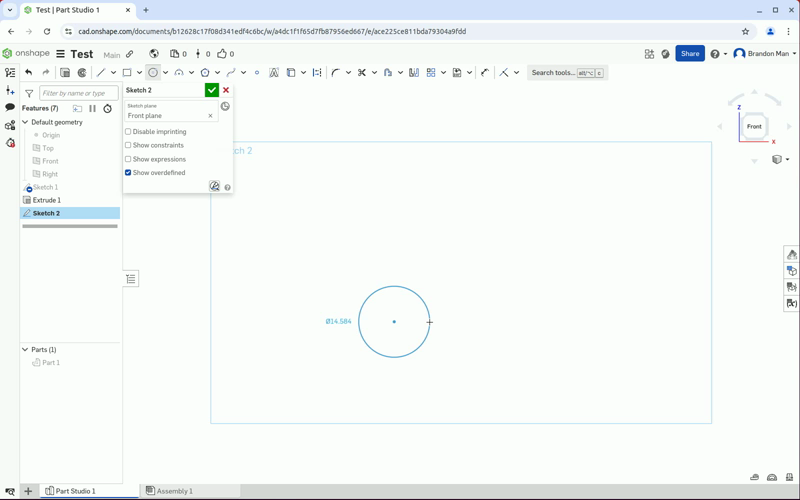
key(esc)
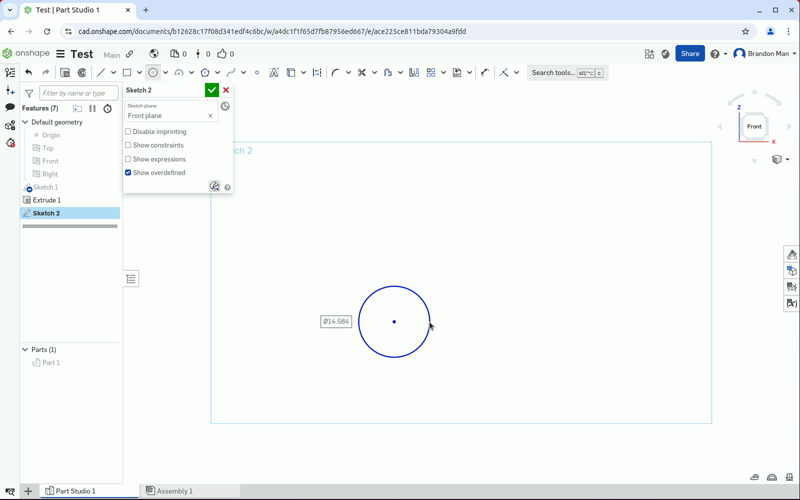
key(c)
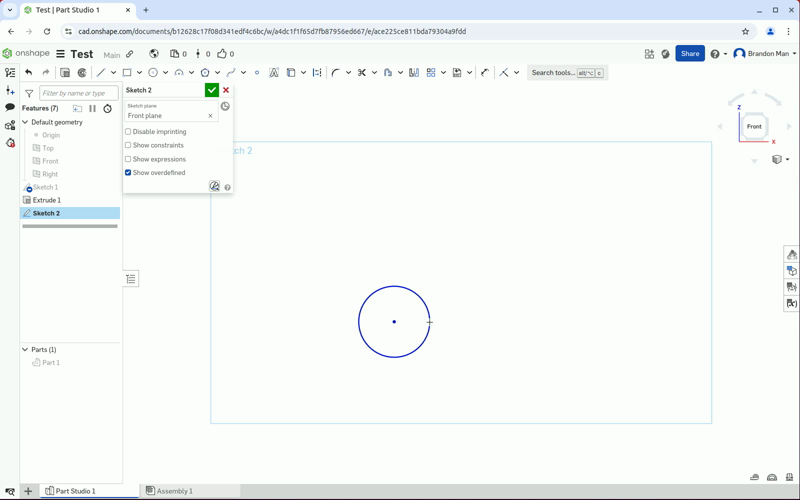
key_down(shift)
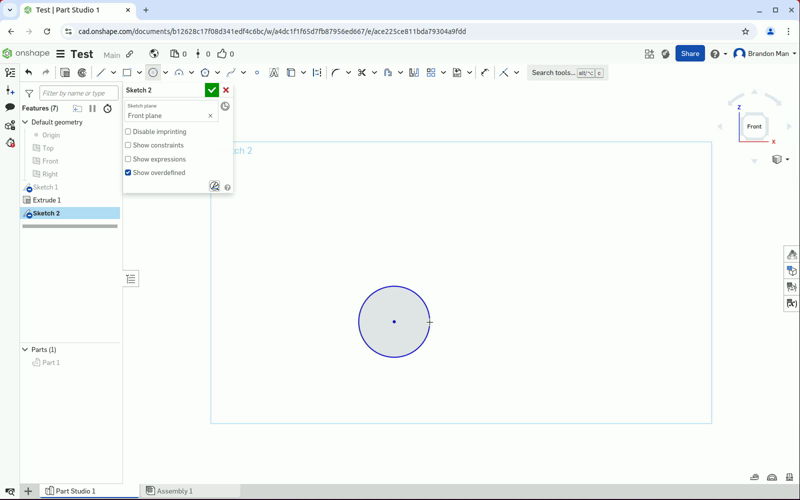
mouse_move(394, 321)
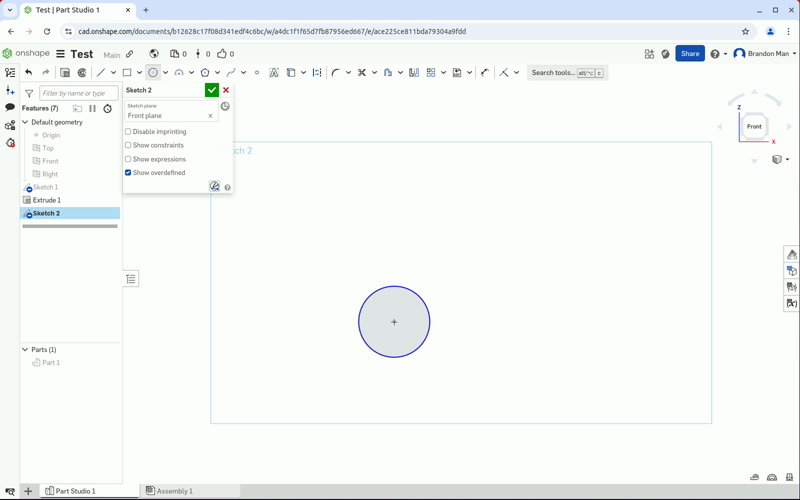
click(394, 321)
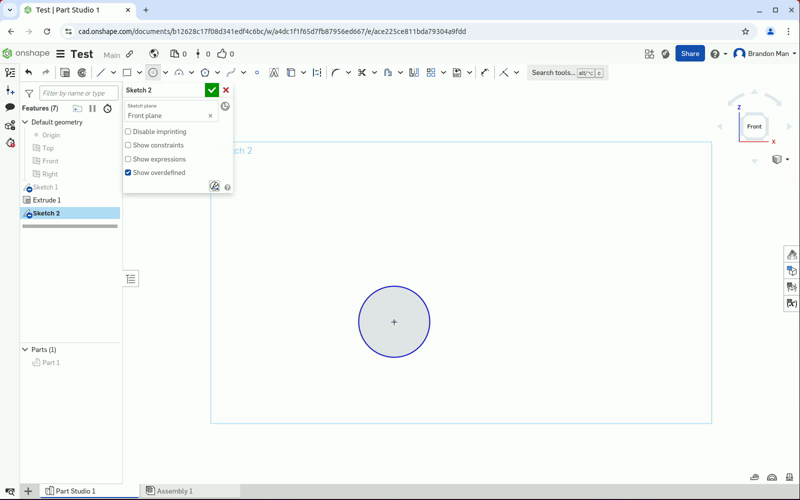
key_up(shift)
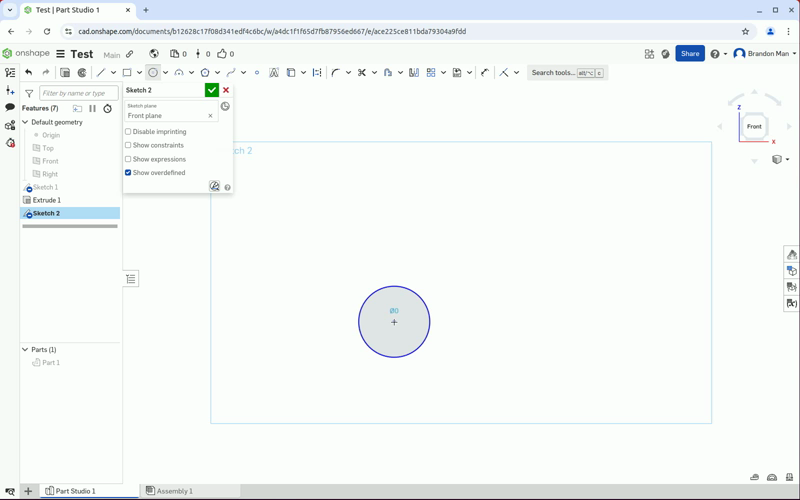
mouse_move(422, 321)
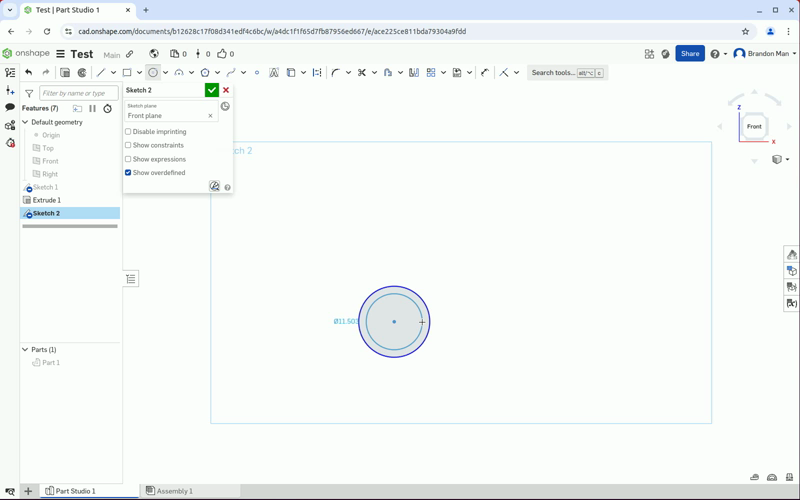
click(422, 321)
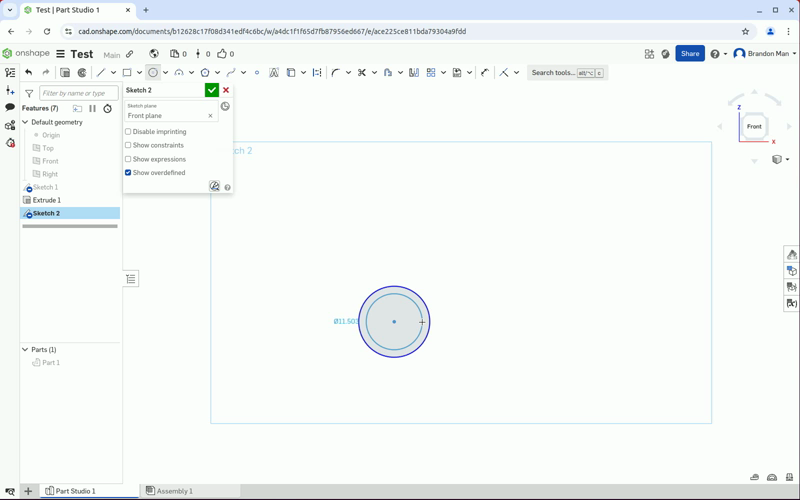
key(esc)
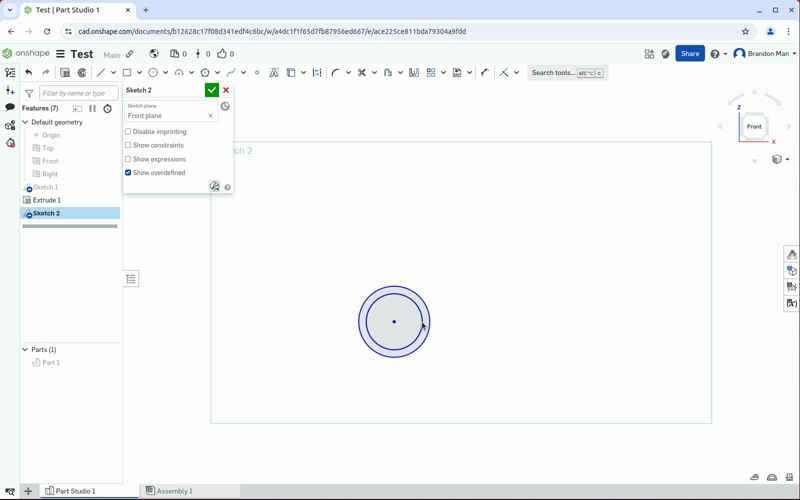
mouse_move(423, 304)
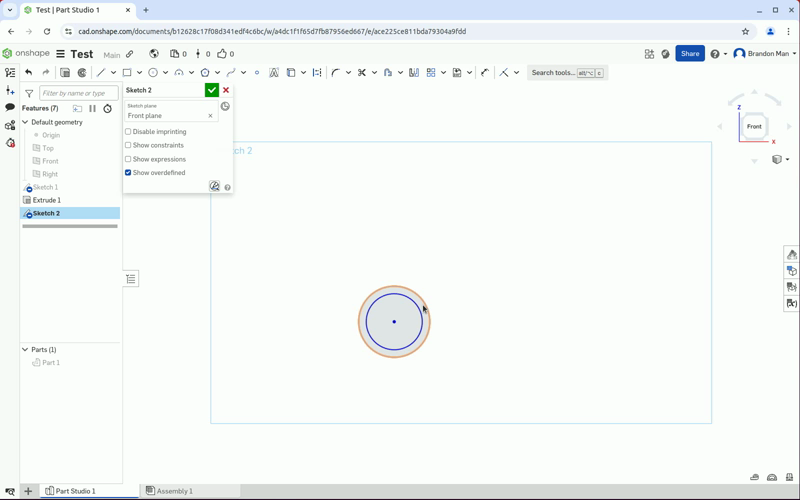
scroll(6)
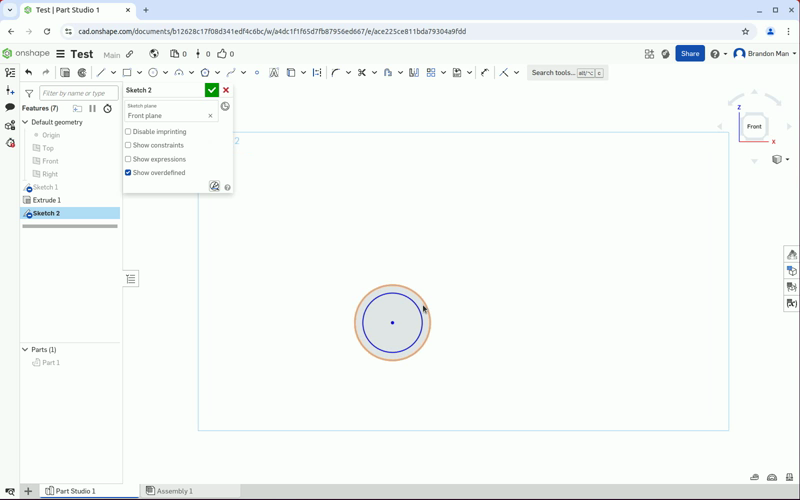
scroll(6)
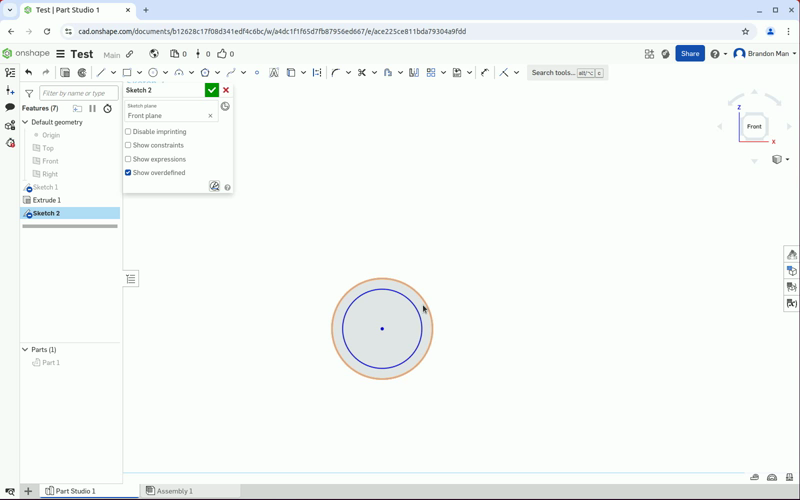
scroll(6)
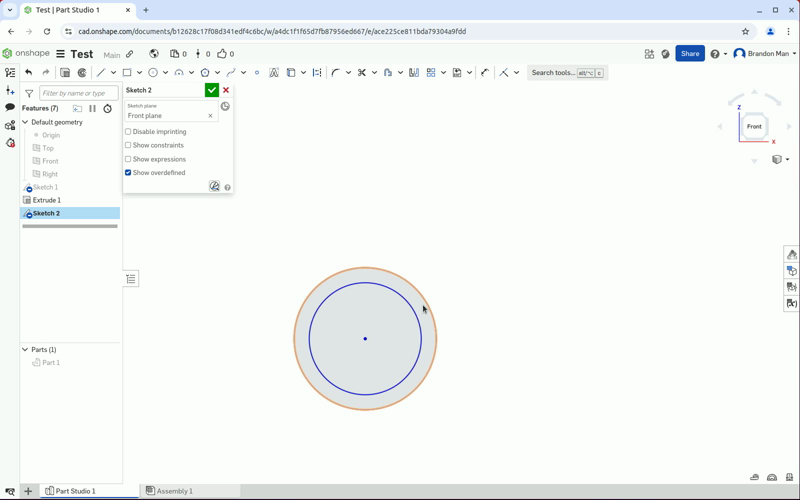
scroll(6)
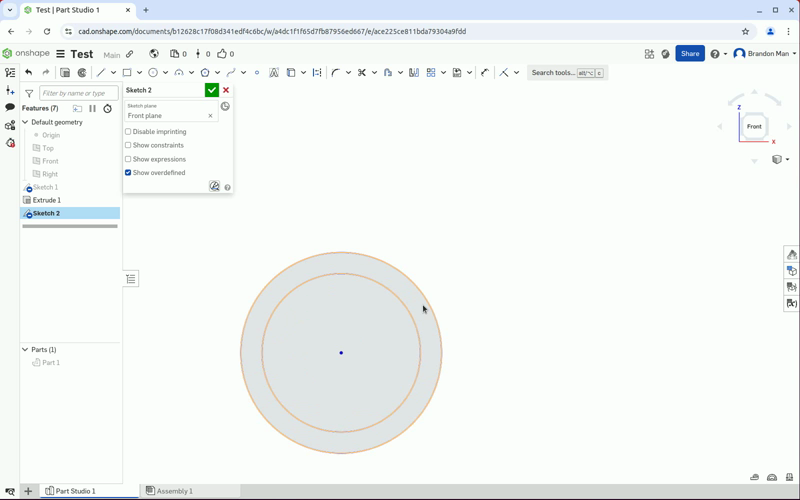
scroll(6)
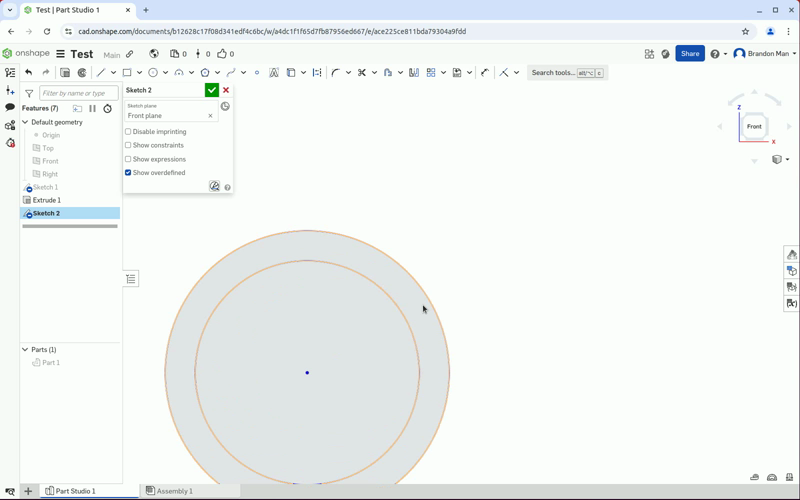
scroll(6)
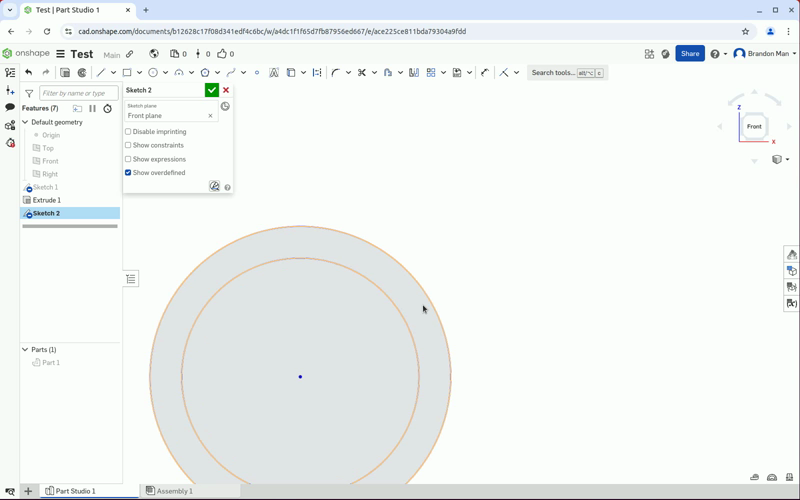
scroll(6)
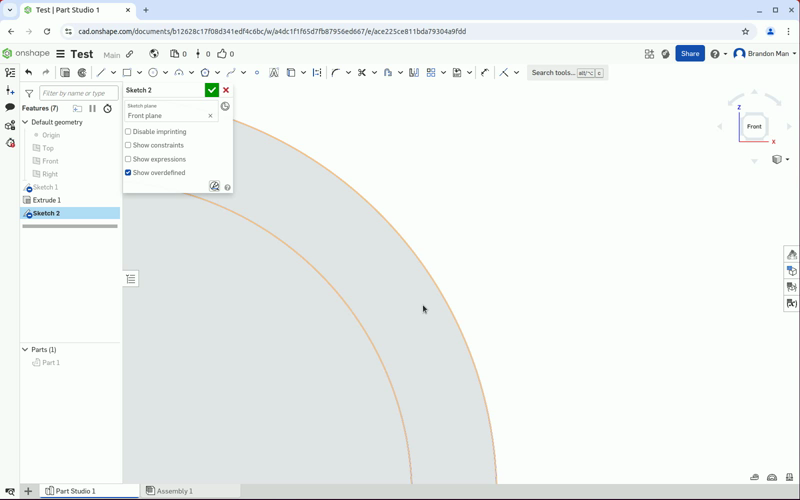
click(423, 304)
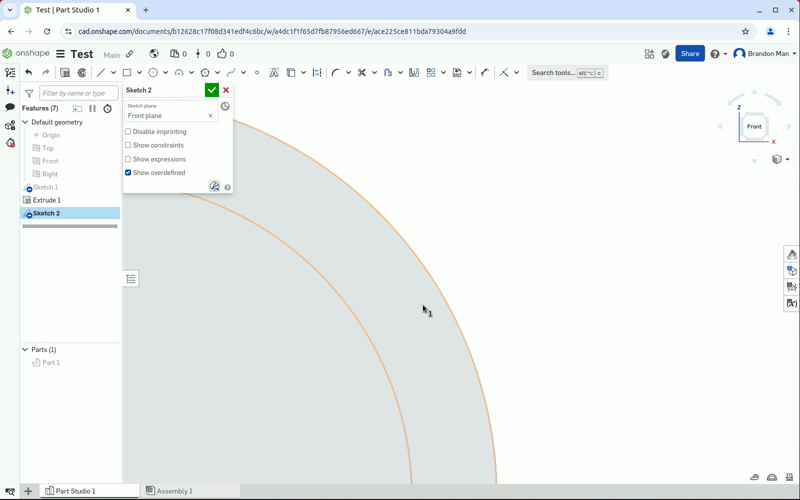
scroll(-6)
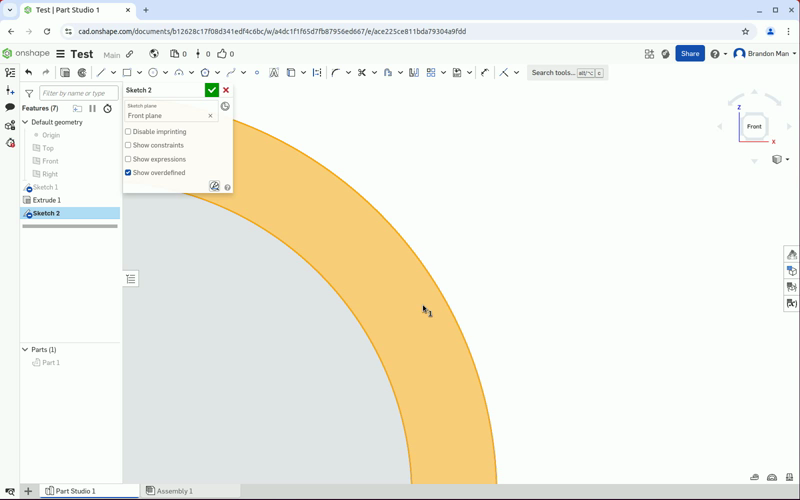
scroll(-6)
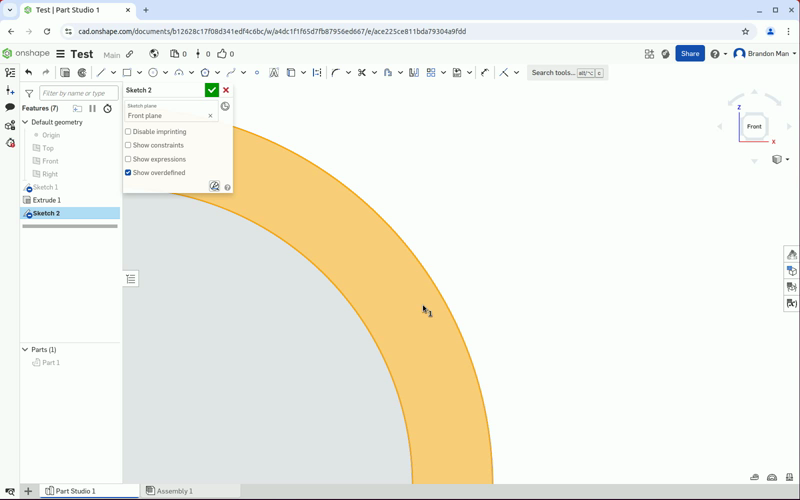
scroll(-6)
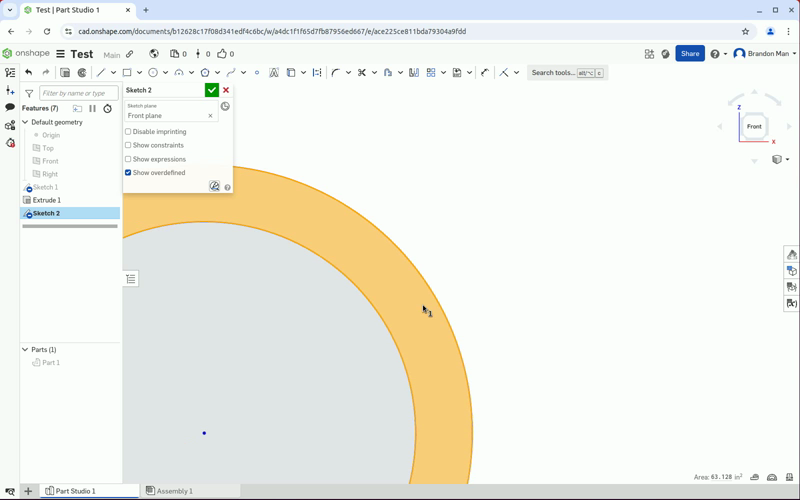
scroll(-6)
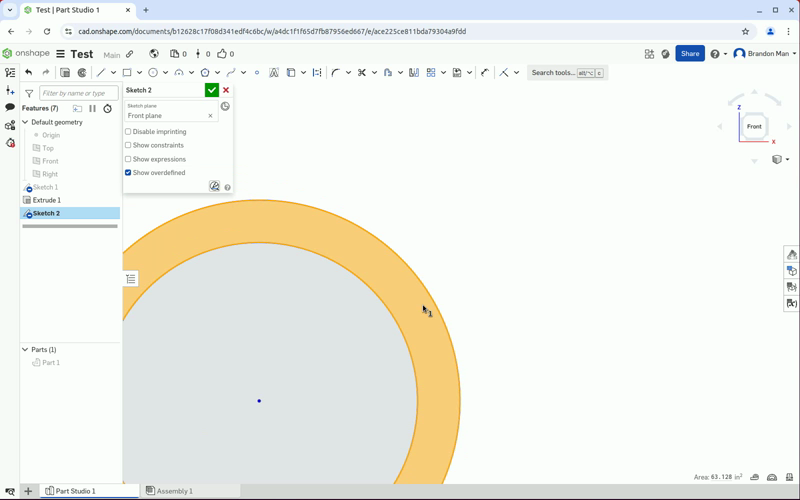
scroll(-6)
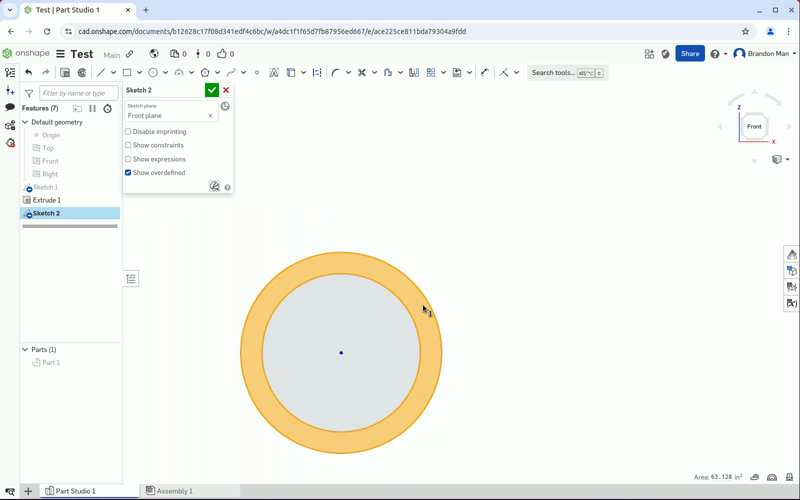
scroll(-6)
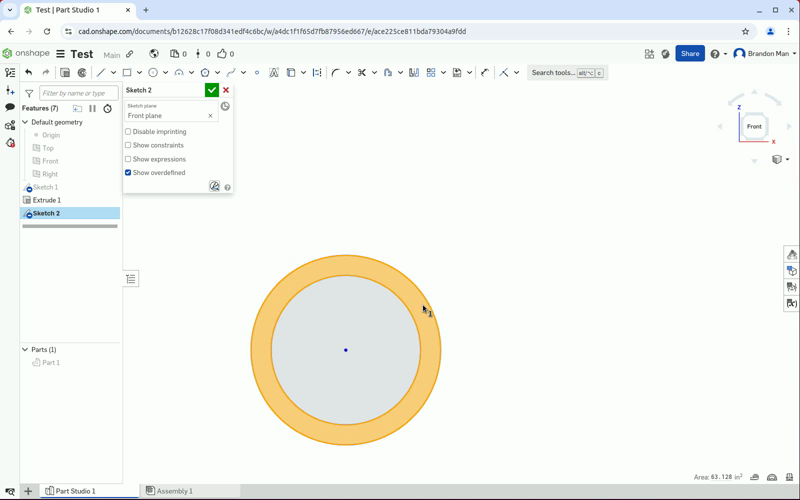
scroll(-6)
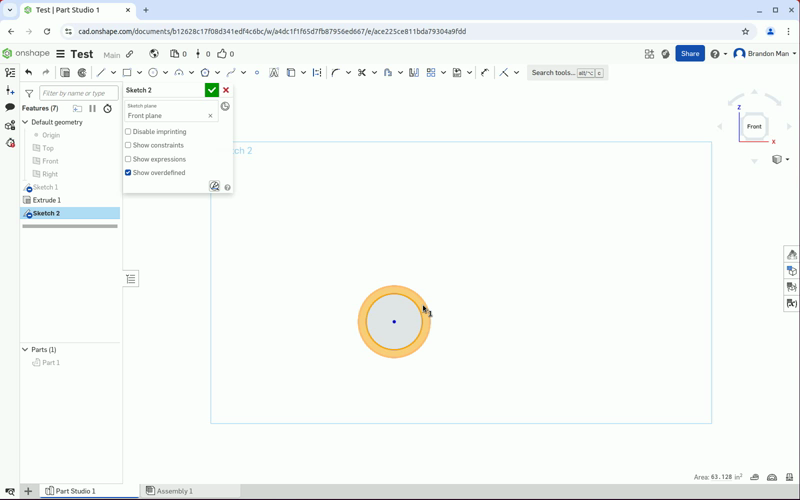
mouse_move(73, 352)
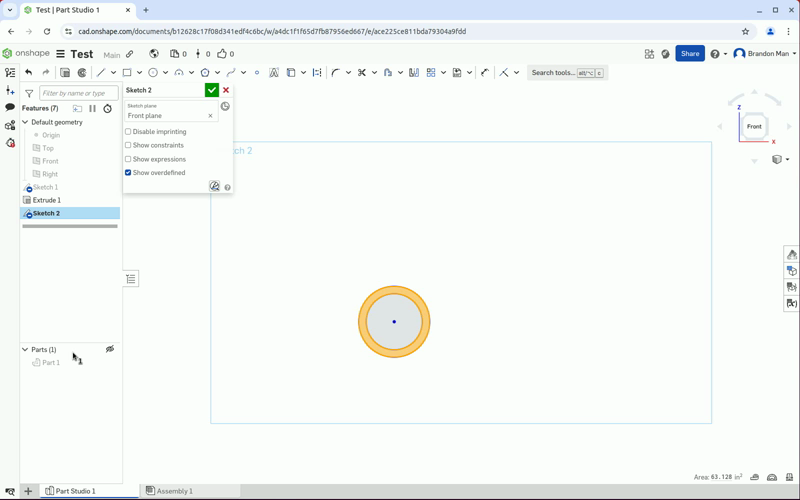
key(shift+y)
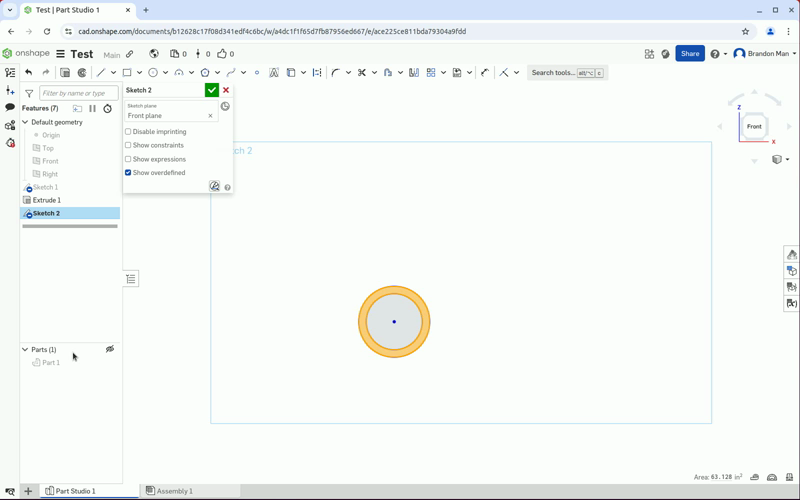
key(shift+e)
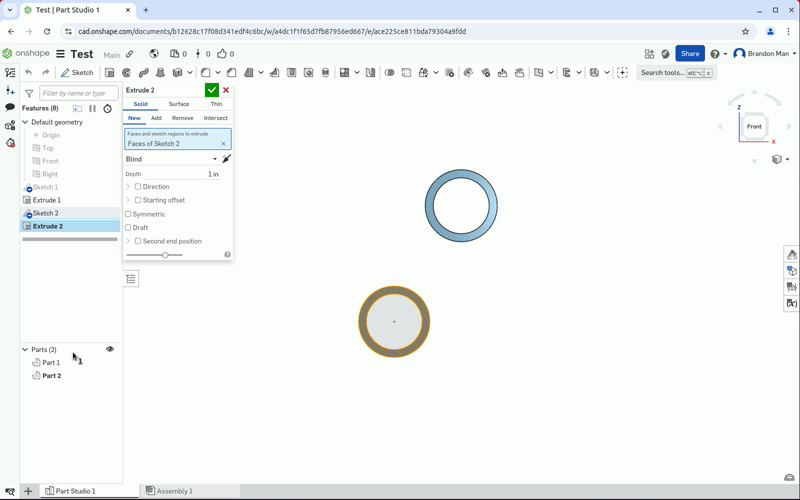
mouse_move(143, 106)
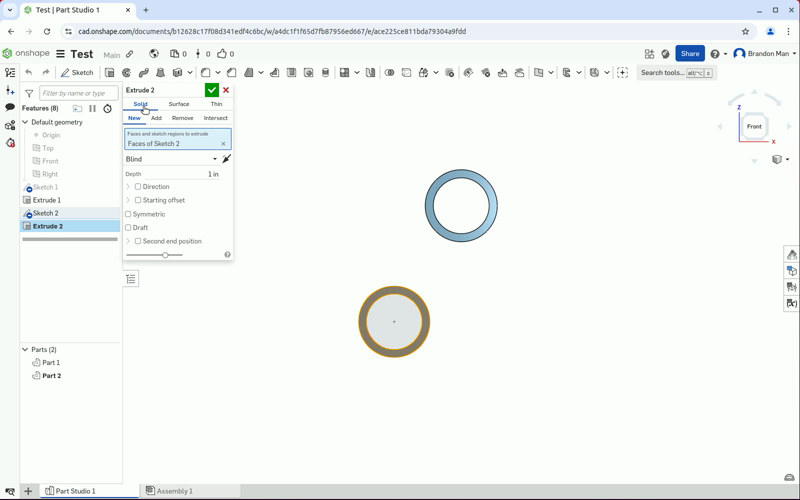
click(143, 106)
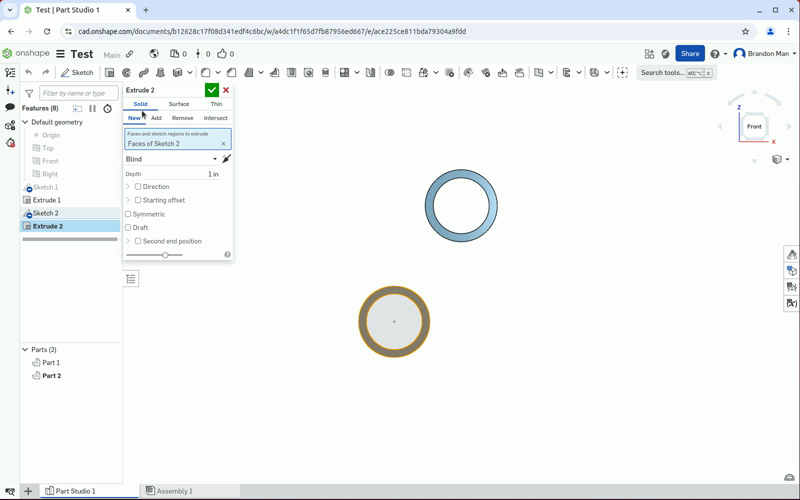
mouse_move(137, 120)
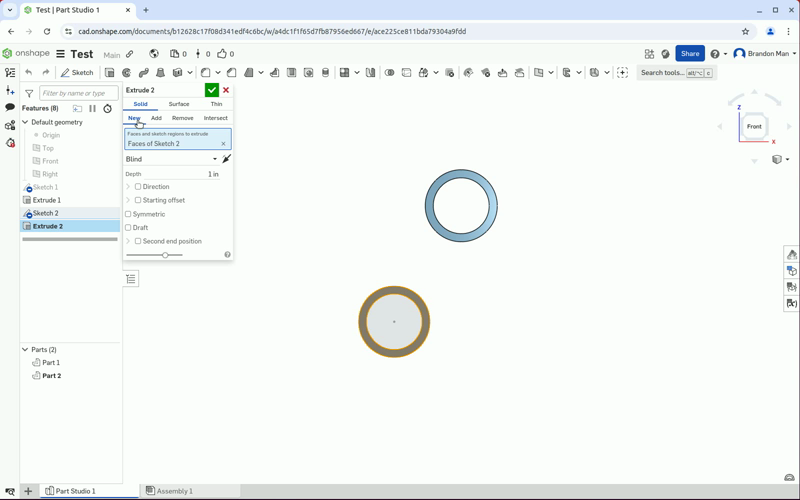
click(137, 120)
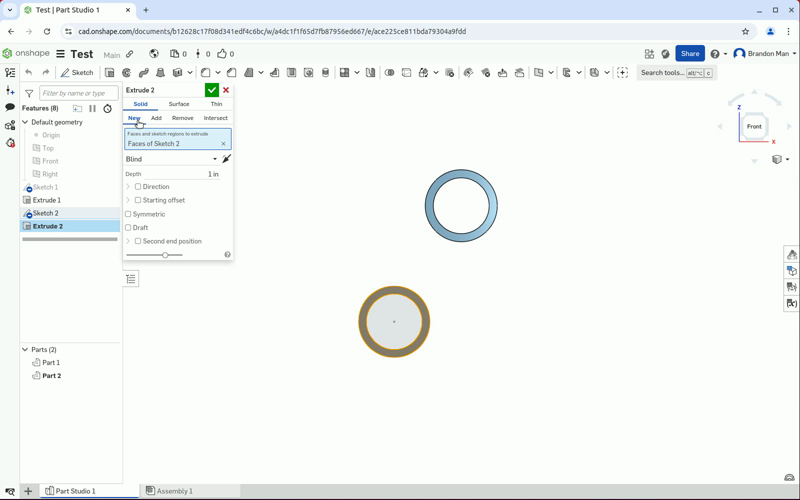
key(tab, 4)
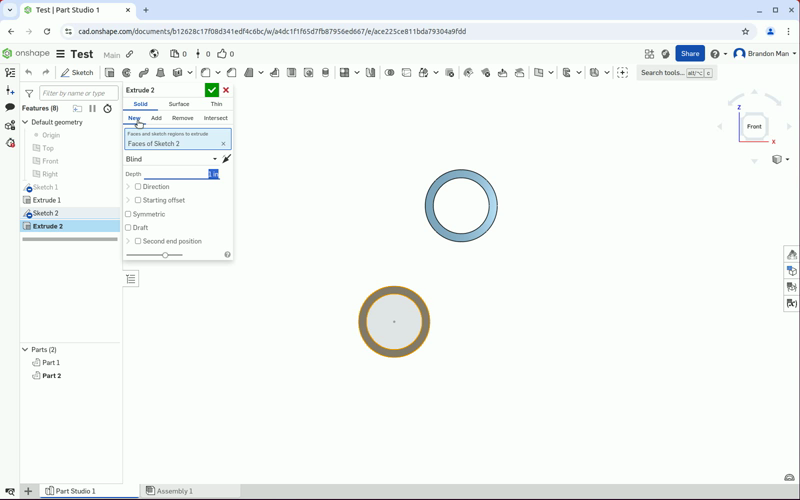
text(3.611)
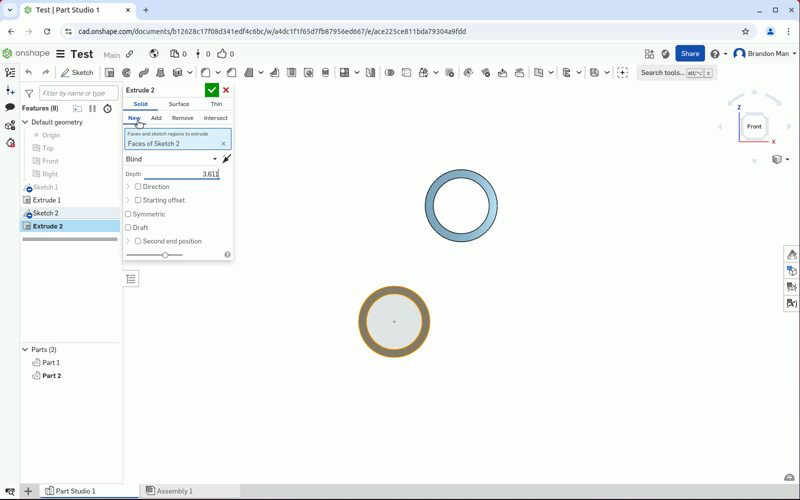
key(enter)
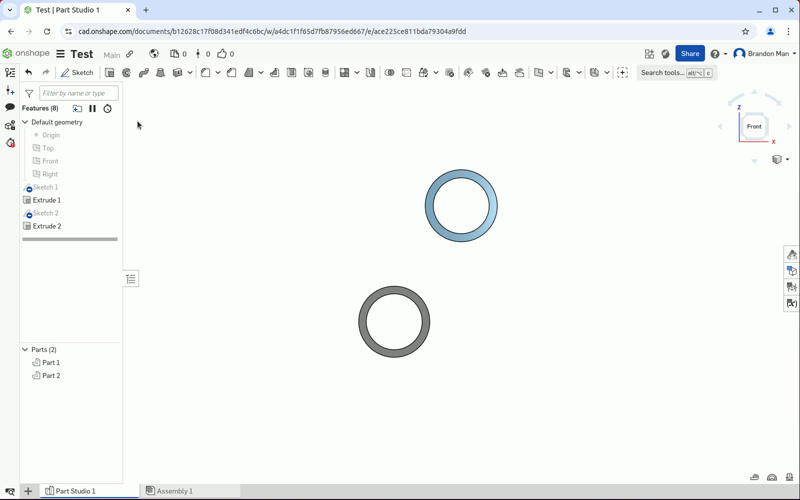
key(shift+h)
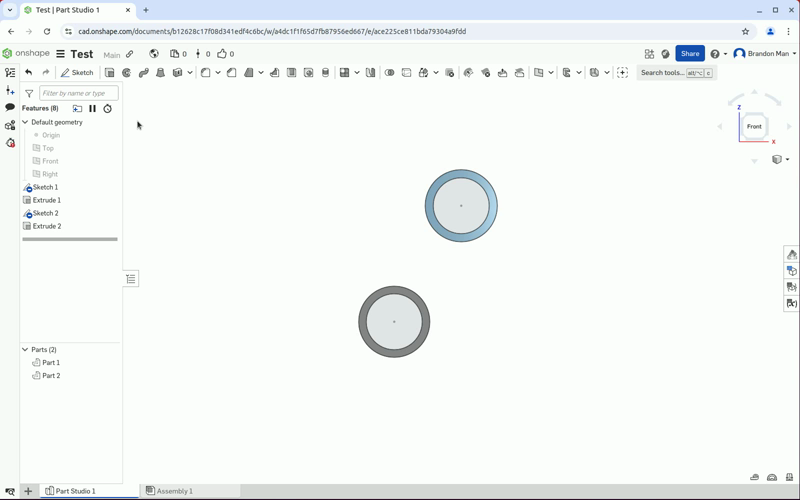
key(shift+h)
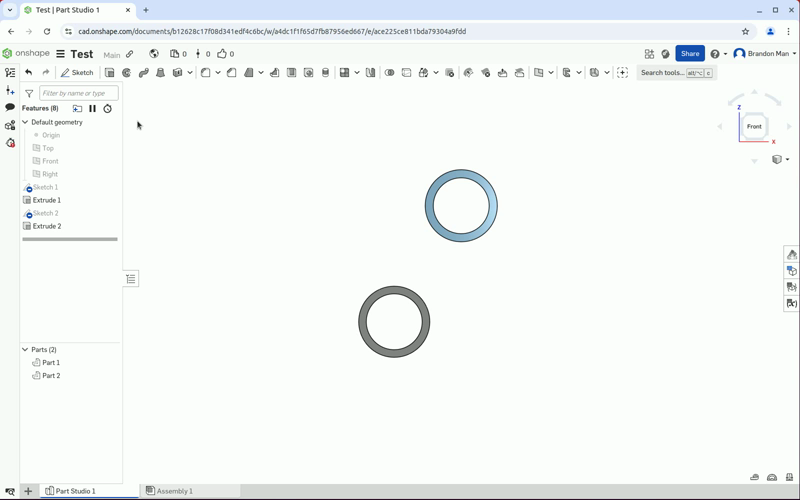
mouse_move(73, 189)
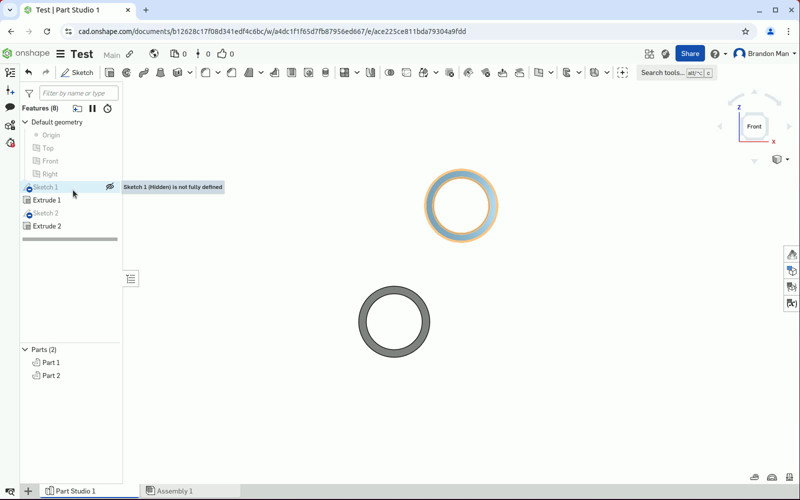
click(73, 189)
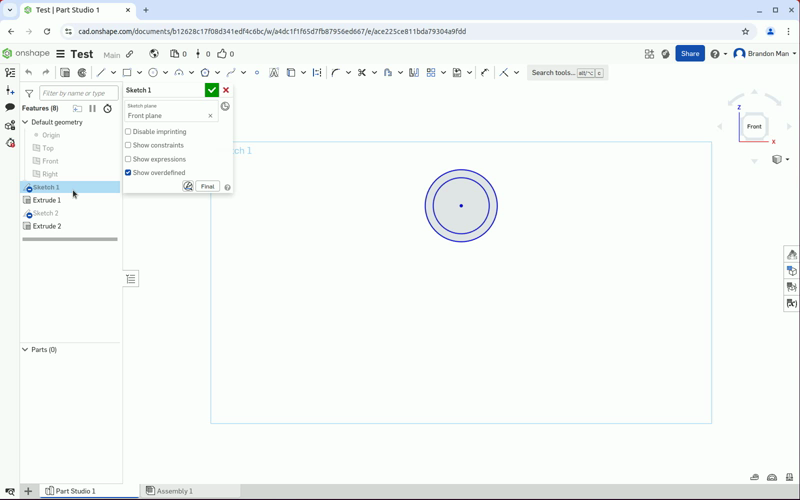
mouse_move(229, 92)
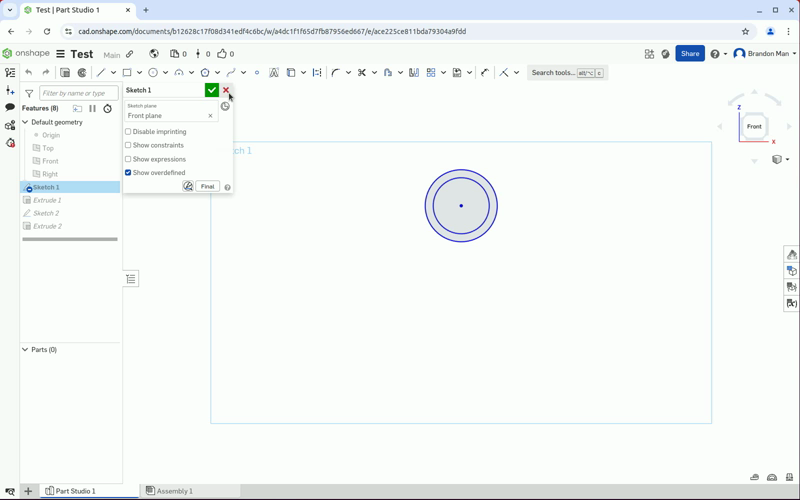
click(229, 92)
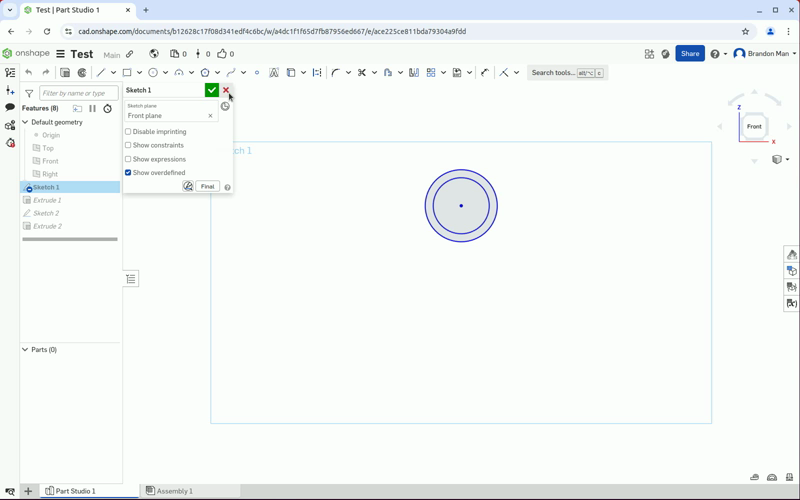
key(shift+s)
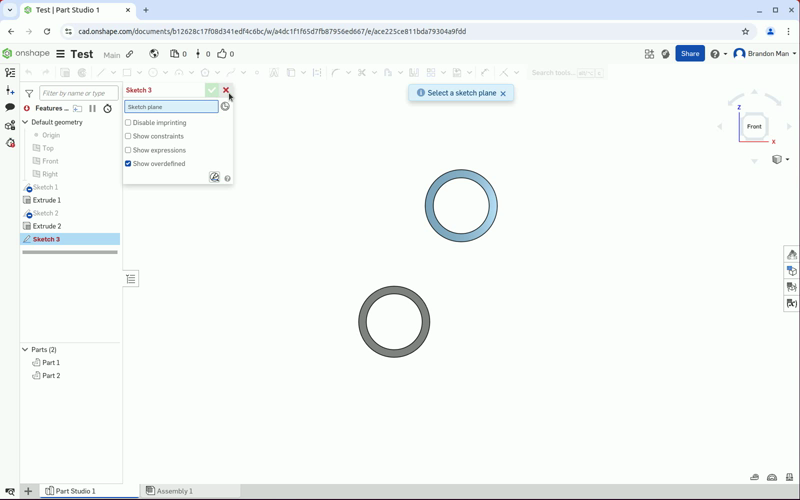
mouse_move(73, 163)
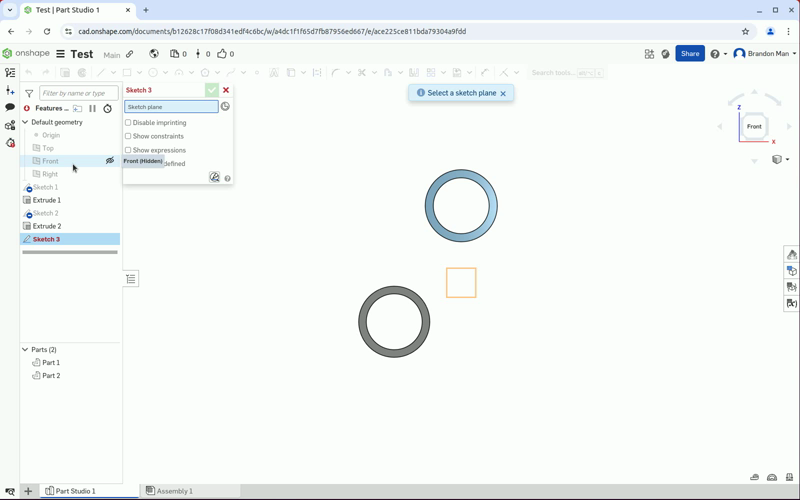
click(73, 163)
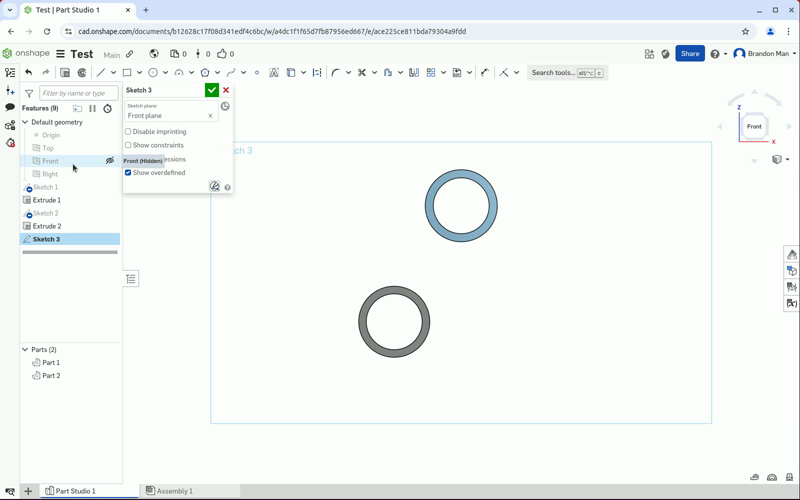
mouse_move(73, 352)
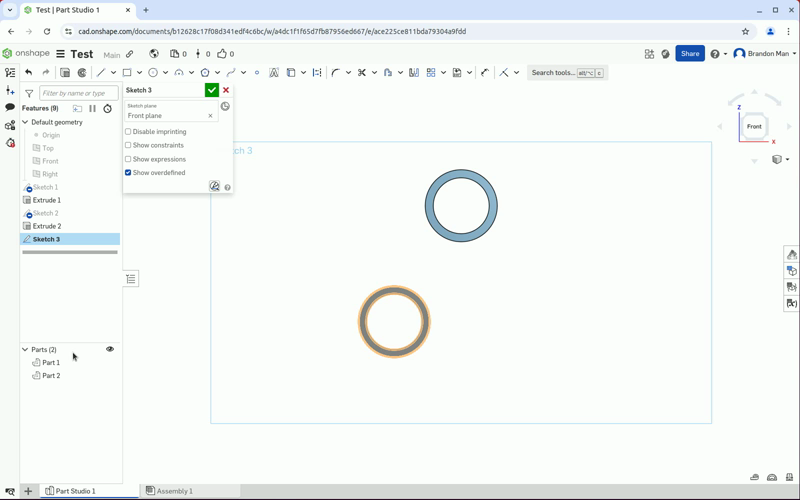
key(y)
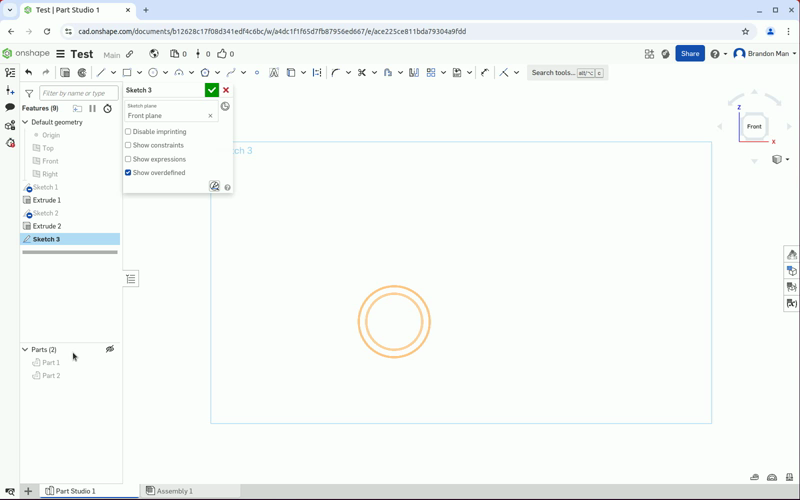
key(c)
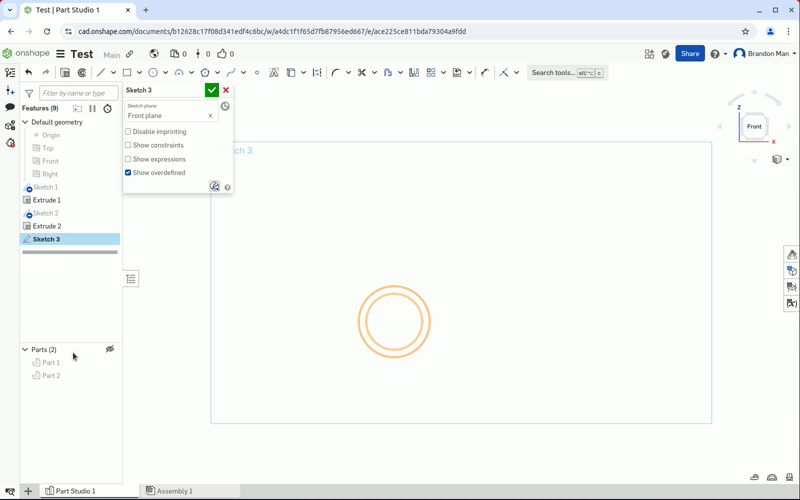
key_down(shift)
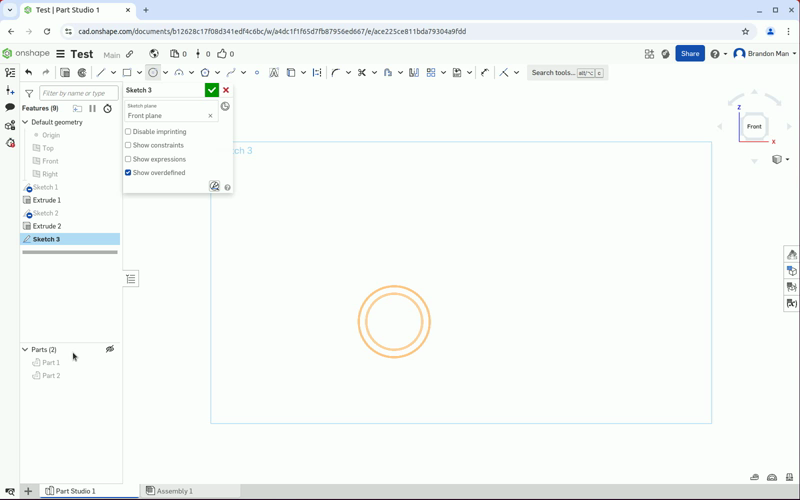
mouse_move(528, 321)
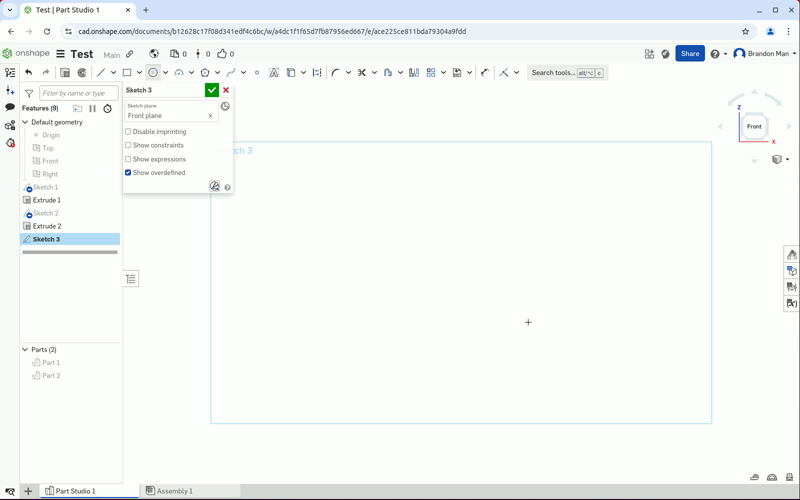
click(528, 321)
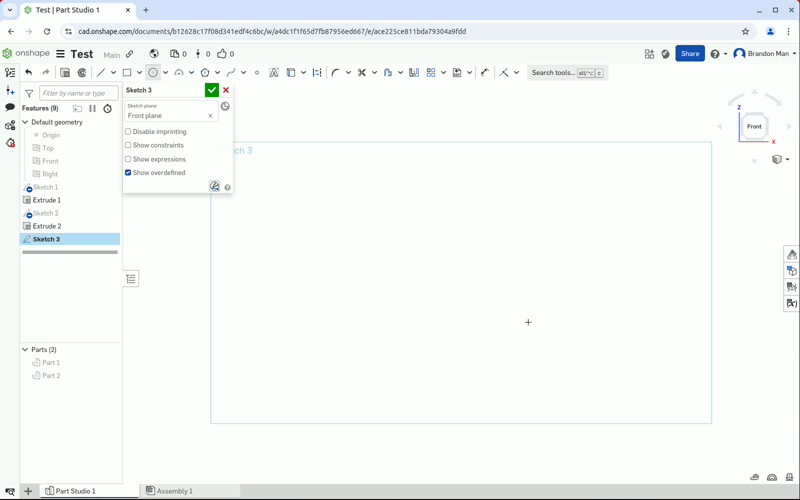
key_up(shift)
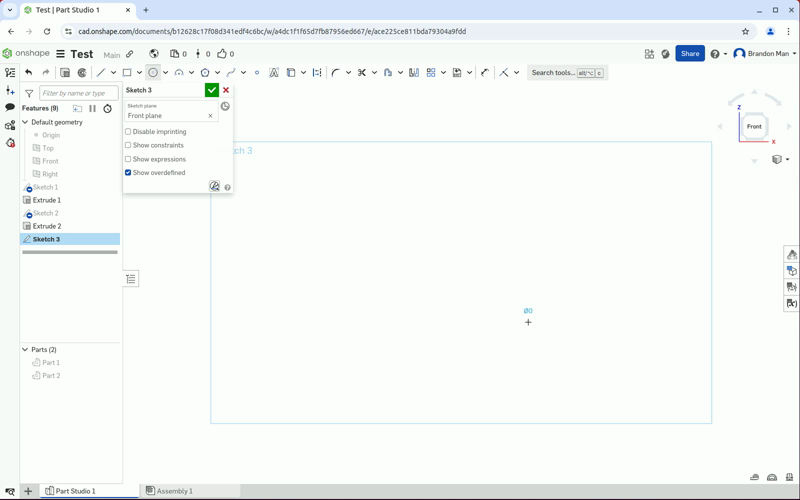
mouse_move(563, 321)
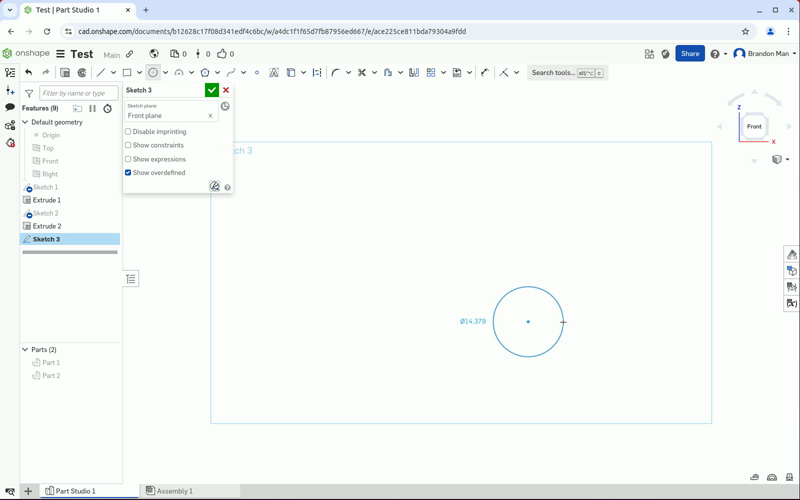
click(563, 321)
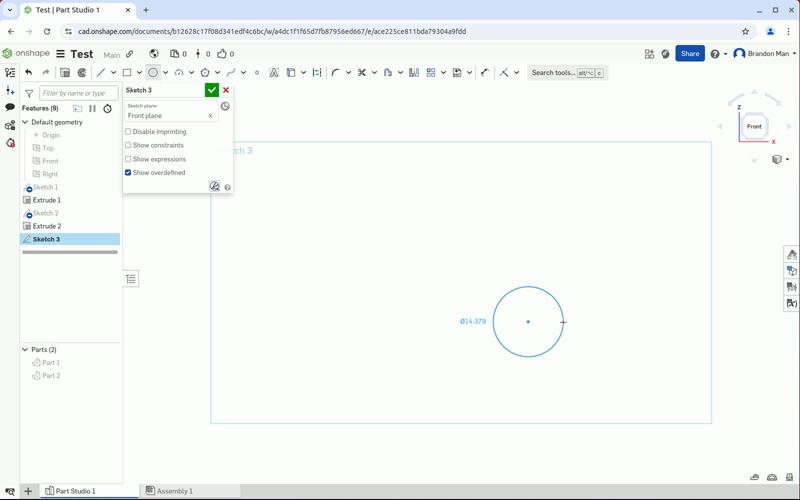
key(esc)
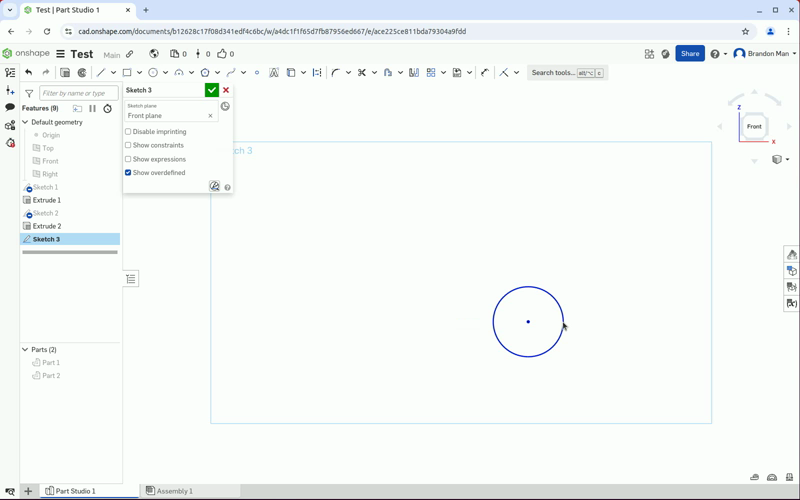
key(c)
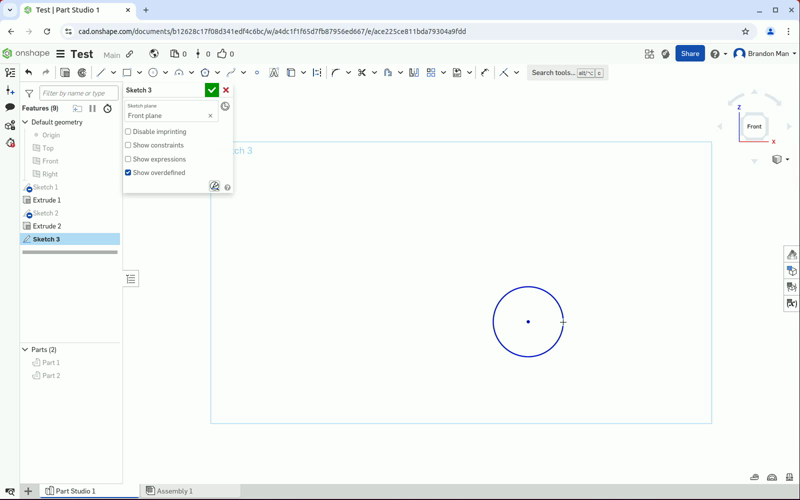
key_down(shift)
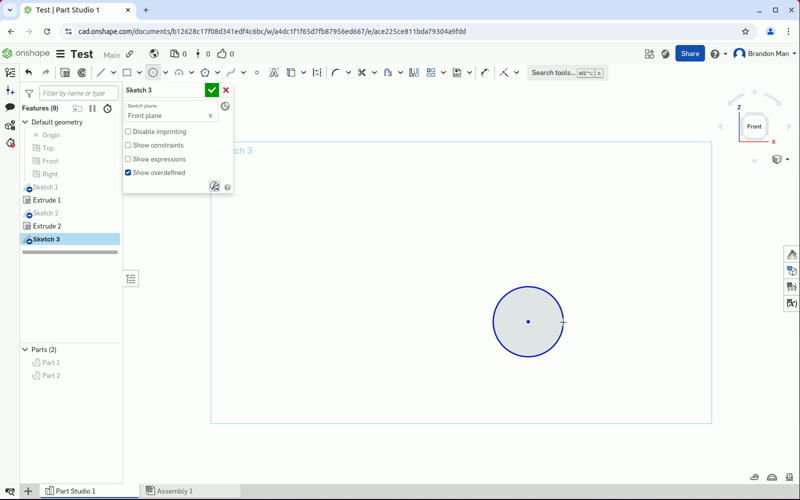
mouse_move(528, 321)
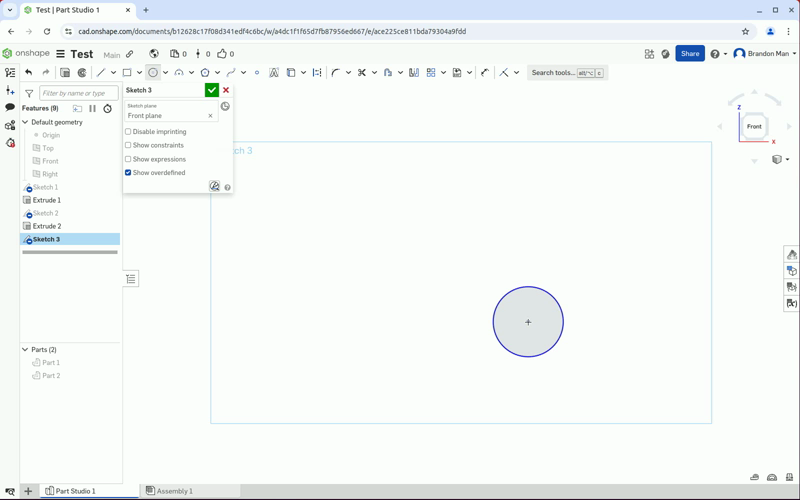
click(528, 321)
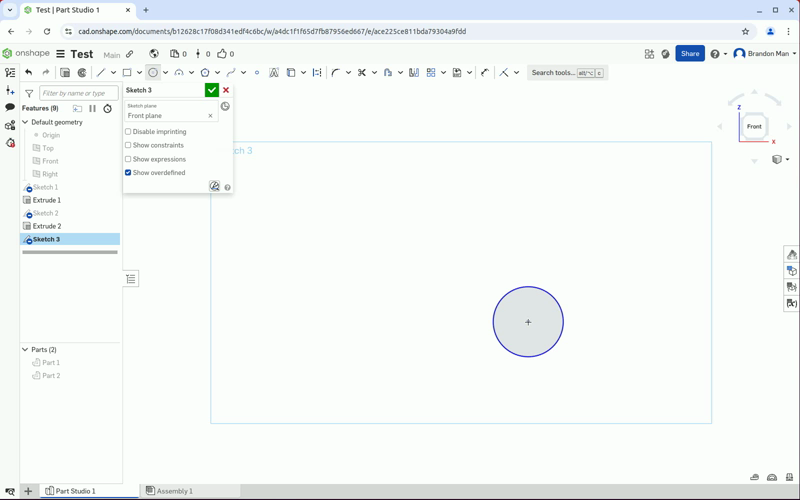
key_up(shift)
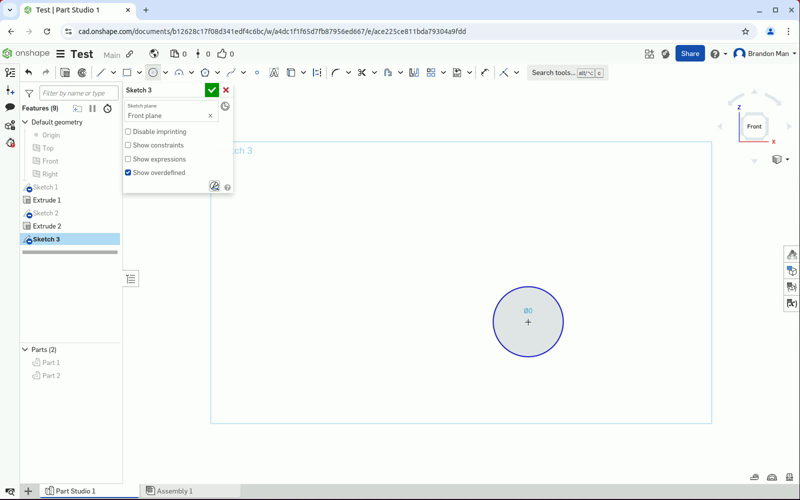
mouse_move(555, 321)
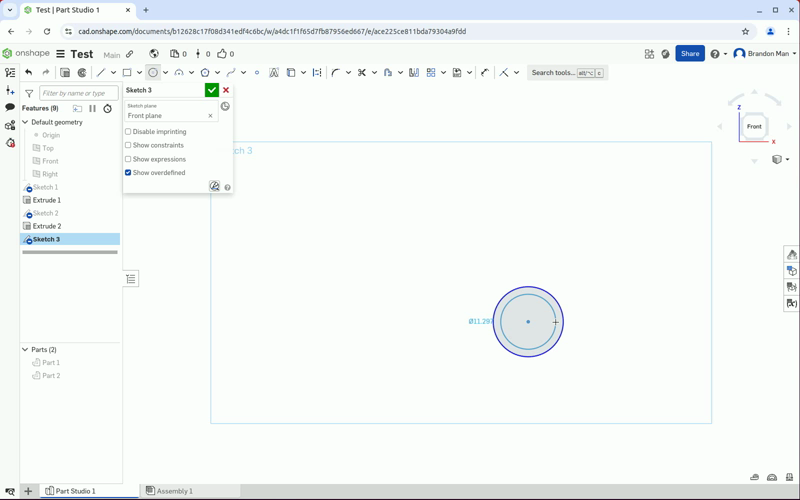
click(555, 321)
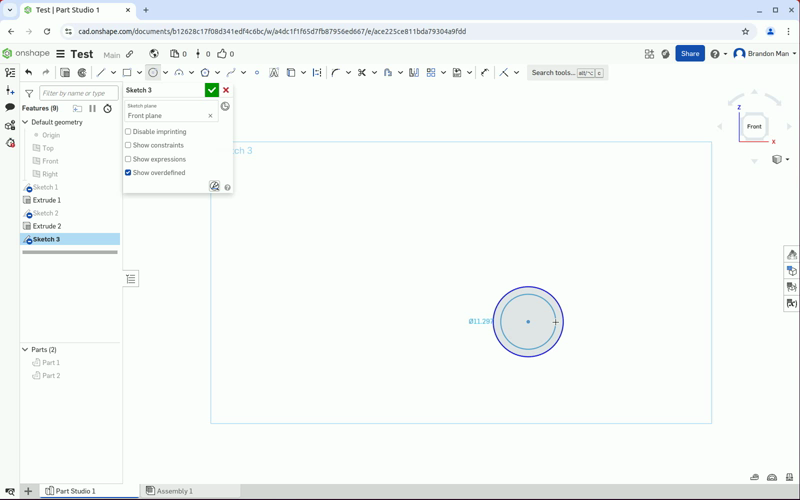
key(esc)
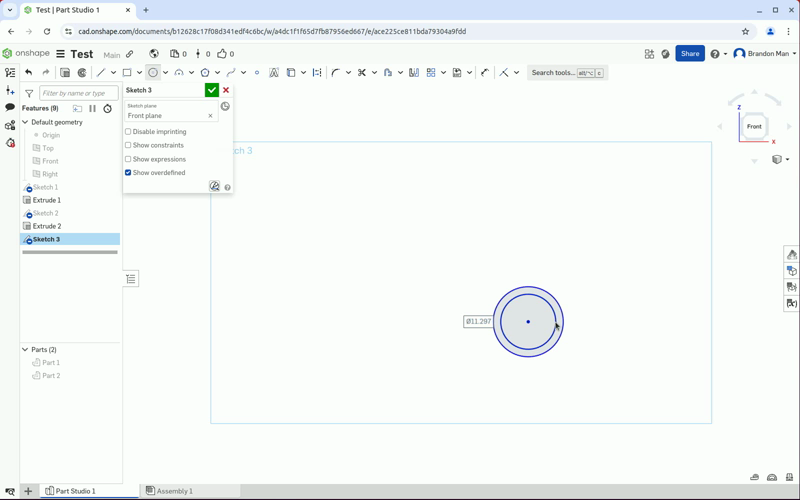
mouse_move(556, 325)
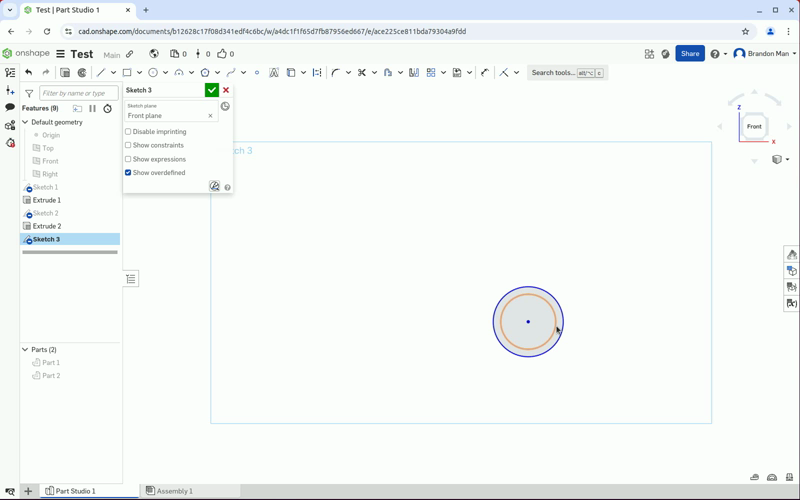
scroll(6)
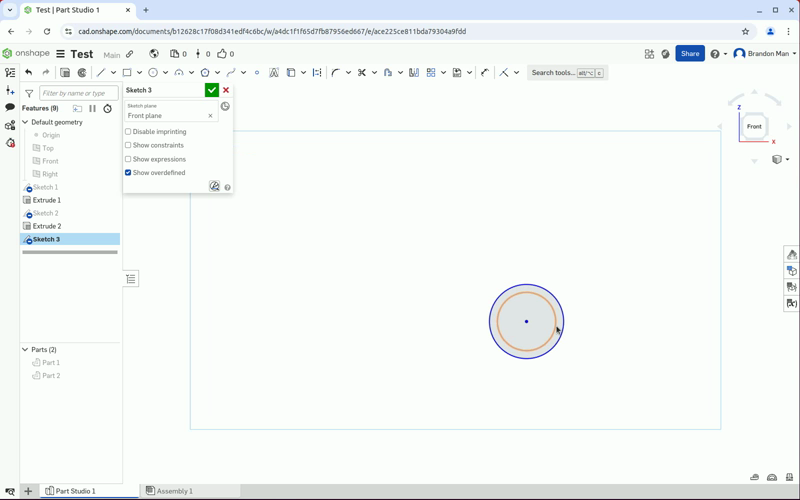
scroll(6)
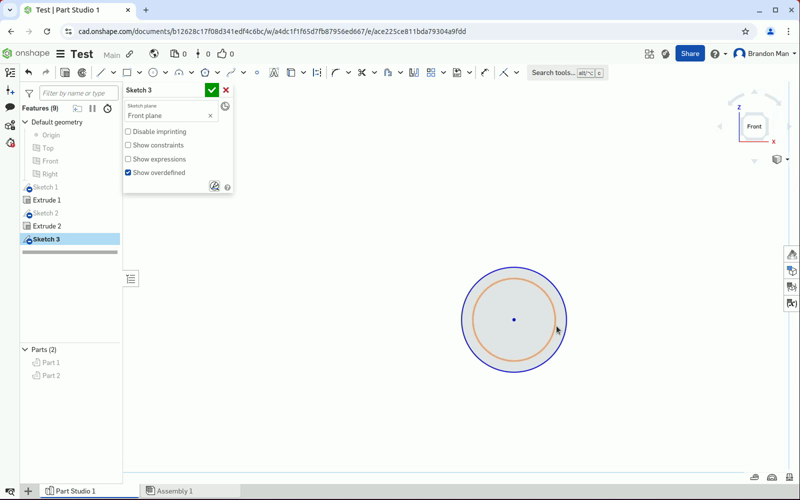
scroll(6)
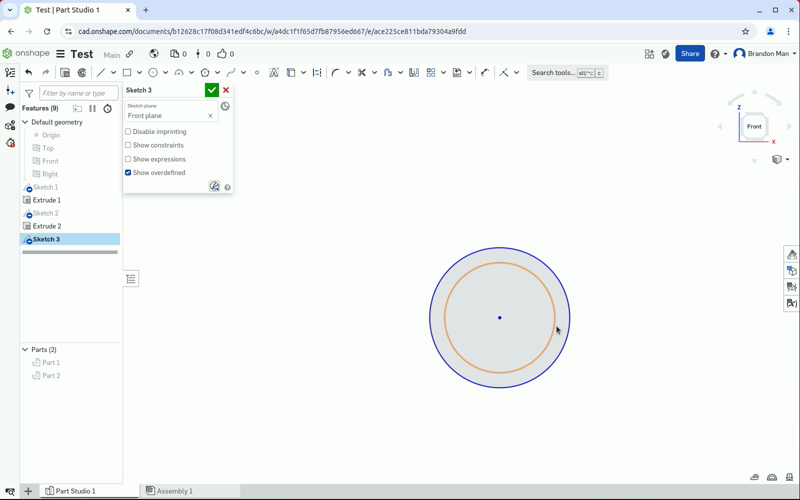
scroll(6)
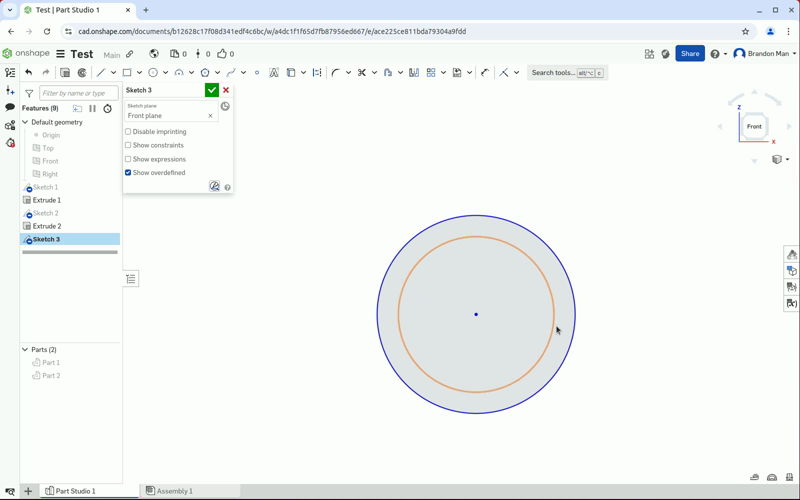
scroll(6)
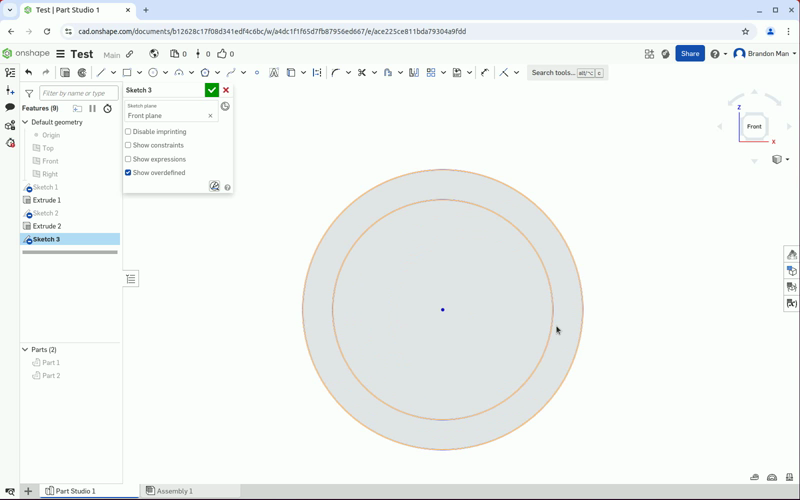
scroll(6)
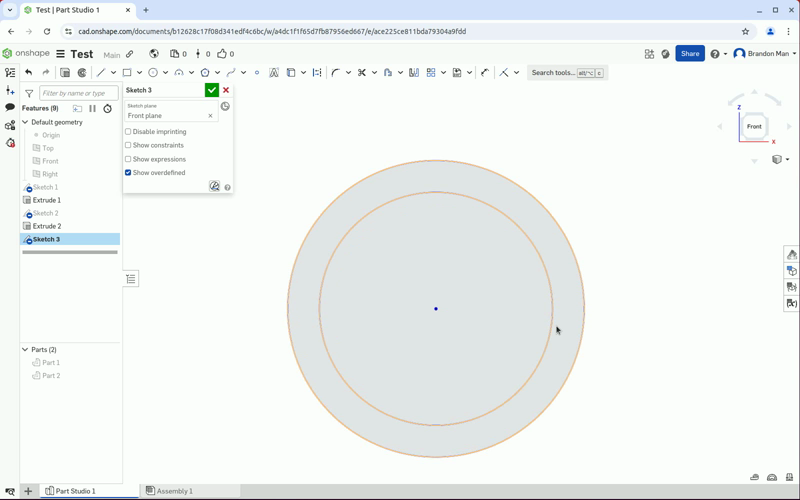
scroll(6)
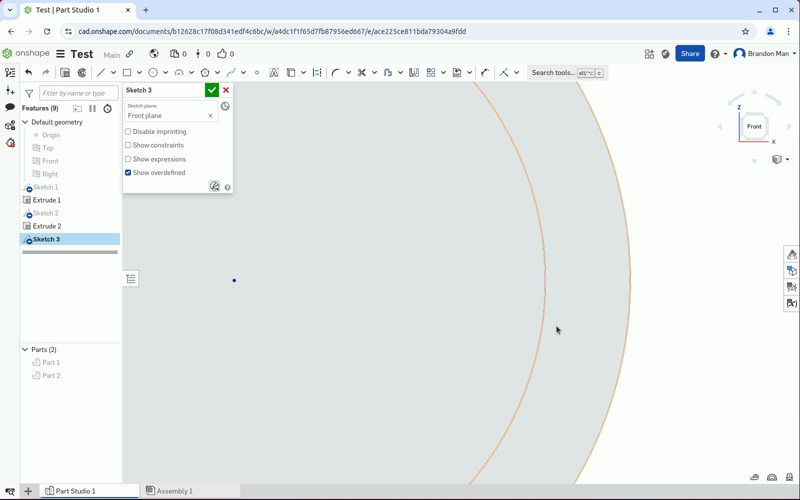
click(556, 325)
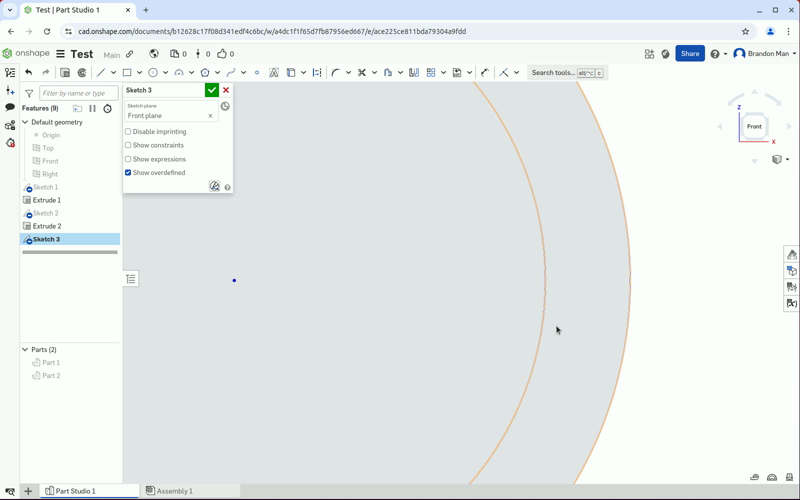
scroll(-6)
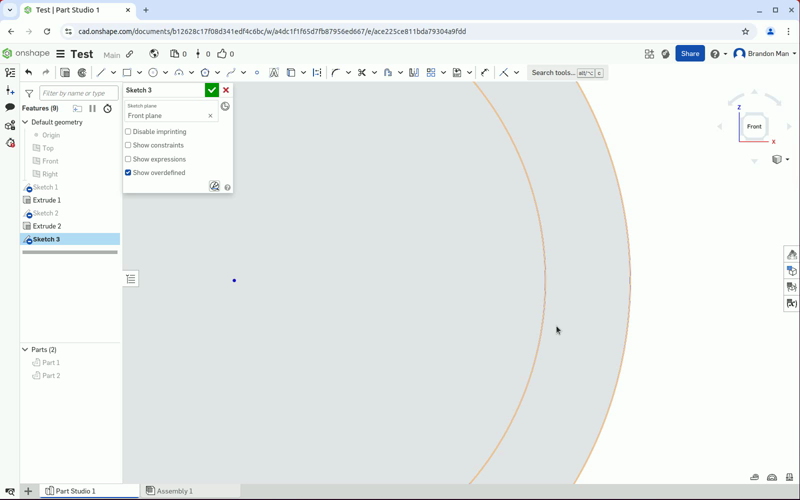
scroll(-6)
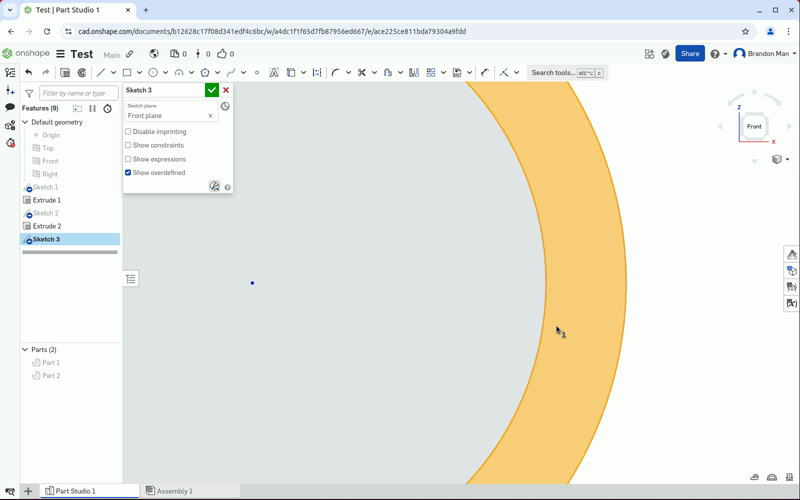
scroll(-6)
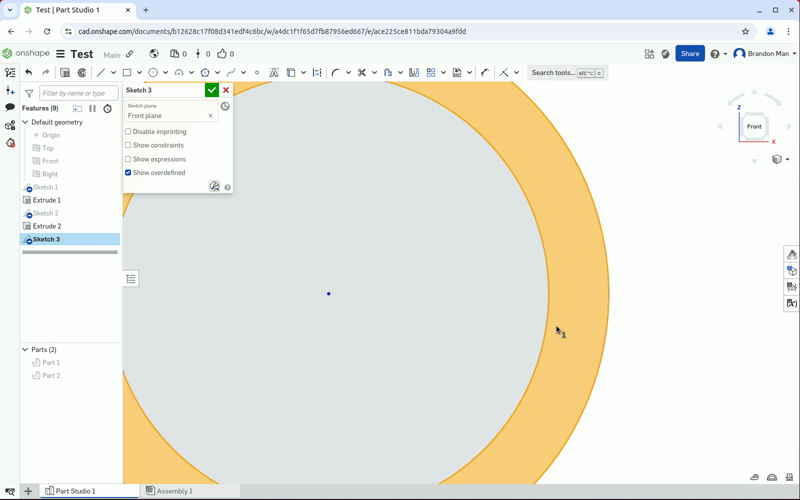
scroll(-6)
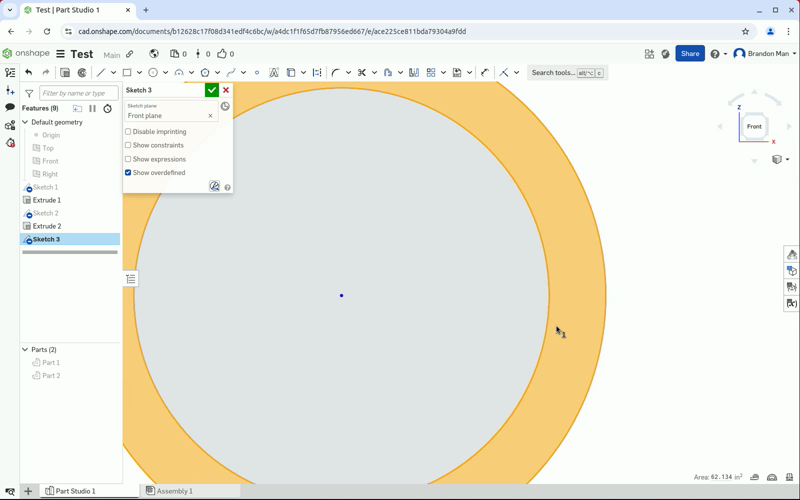
scroll(-6)
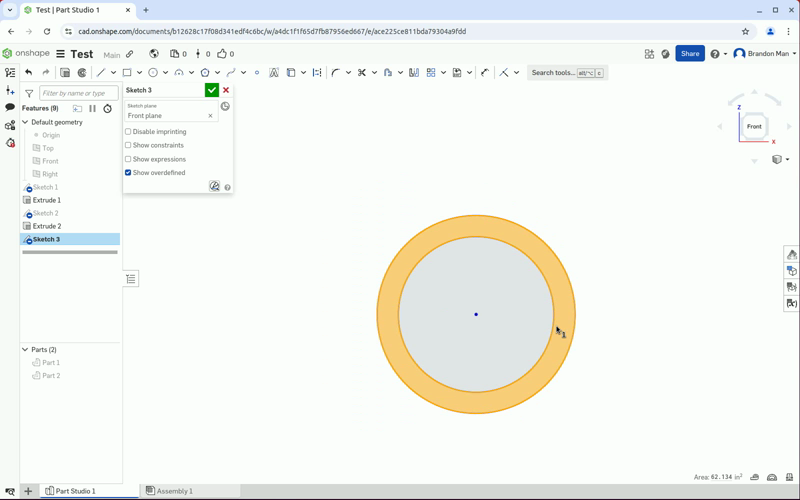
scroll(-6)
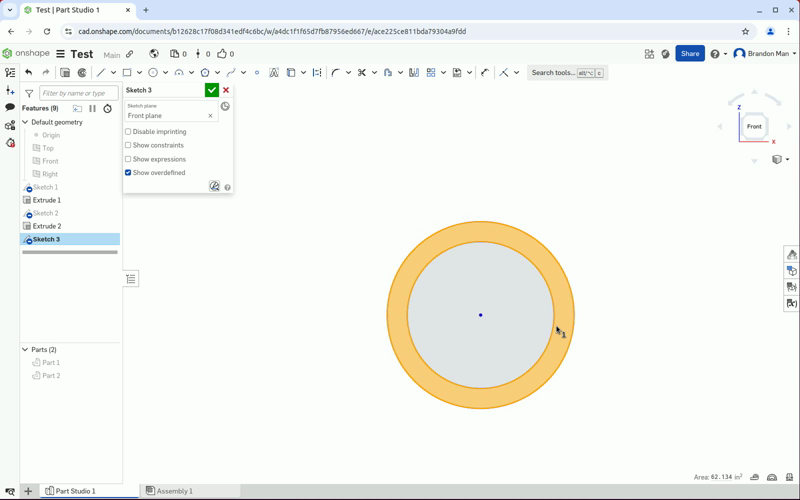
scroll(-6)
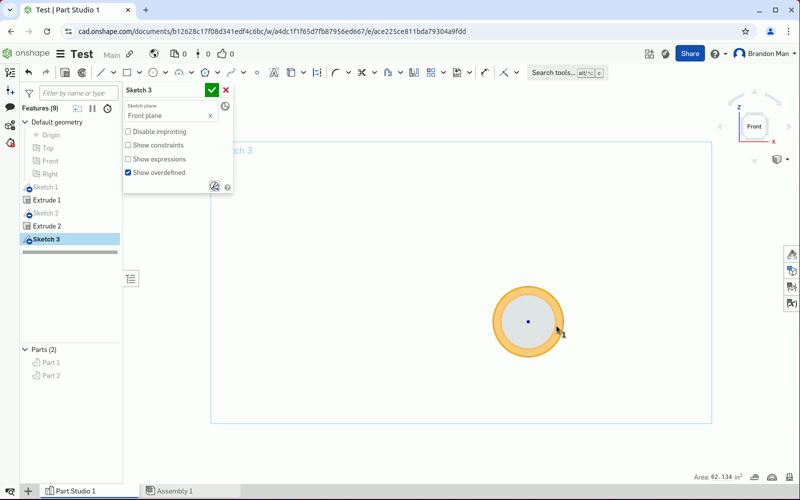
mouse_move(73, 352)
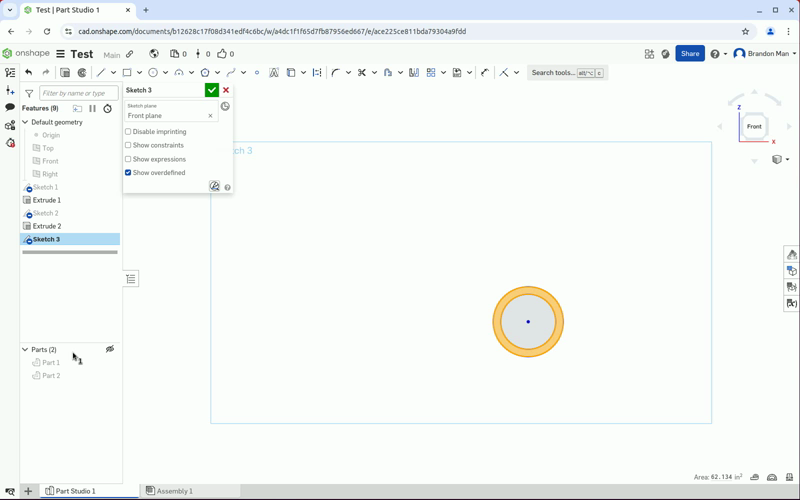
key(shift+y)
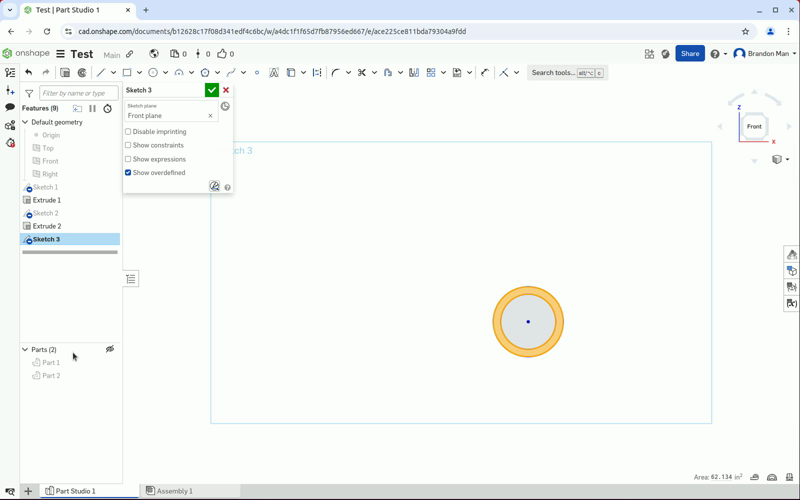
key(shift+e)
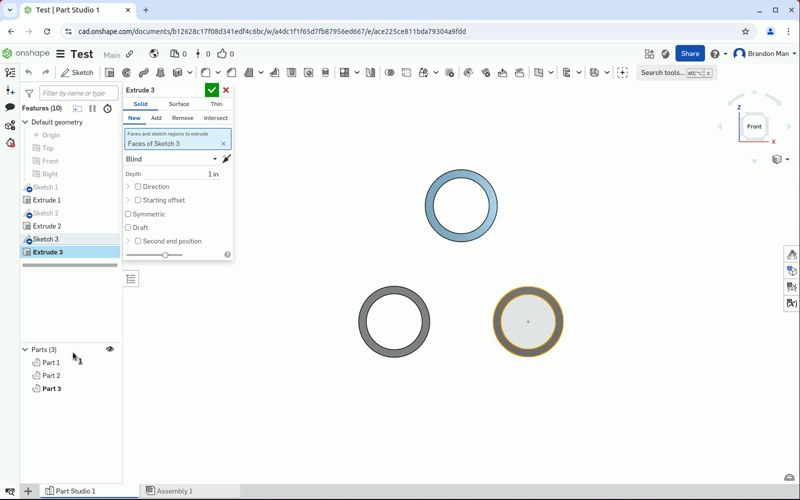
mouse_move(143, 106)
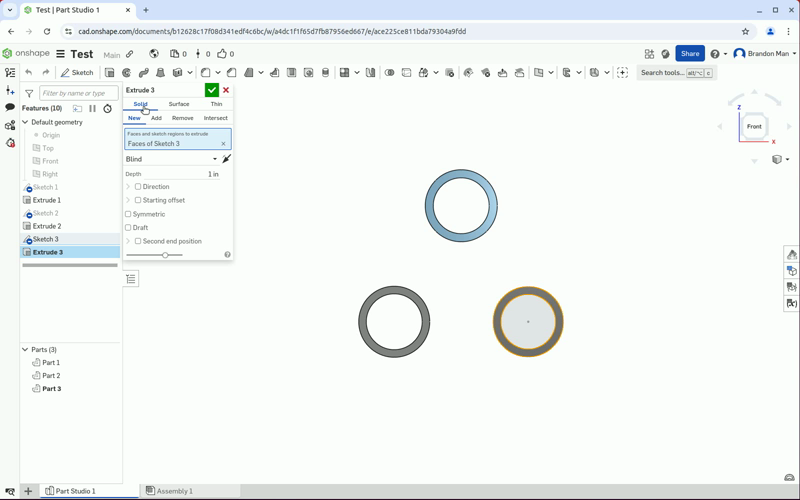
click(143, 106)
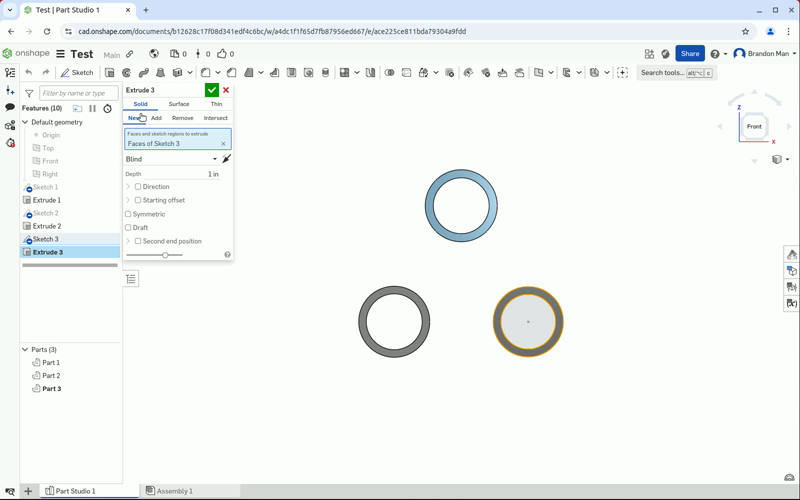
mouse_move(137, 120)
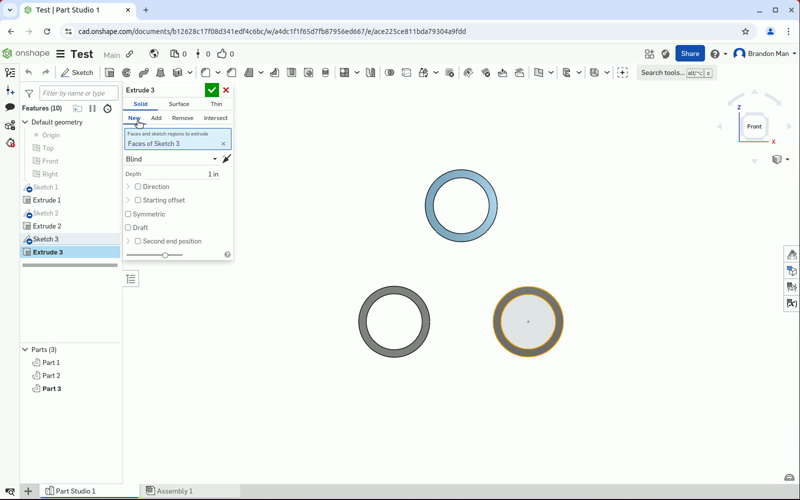
click(137, 120)
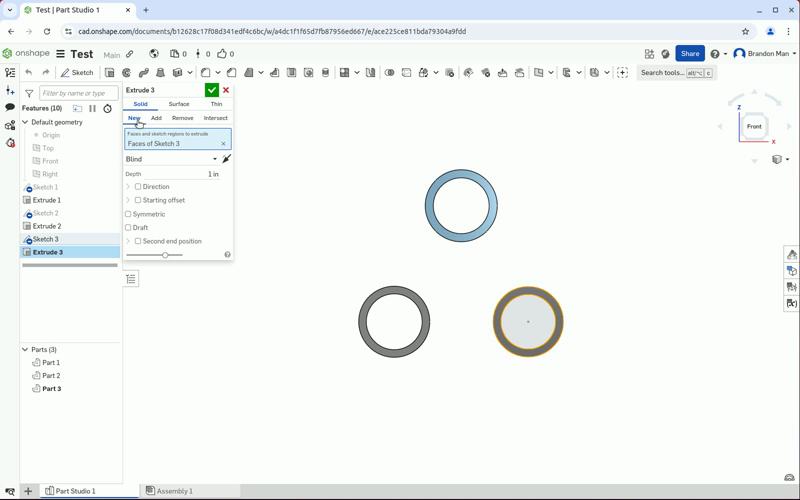
key(tab, 4)
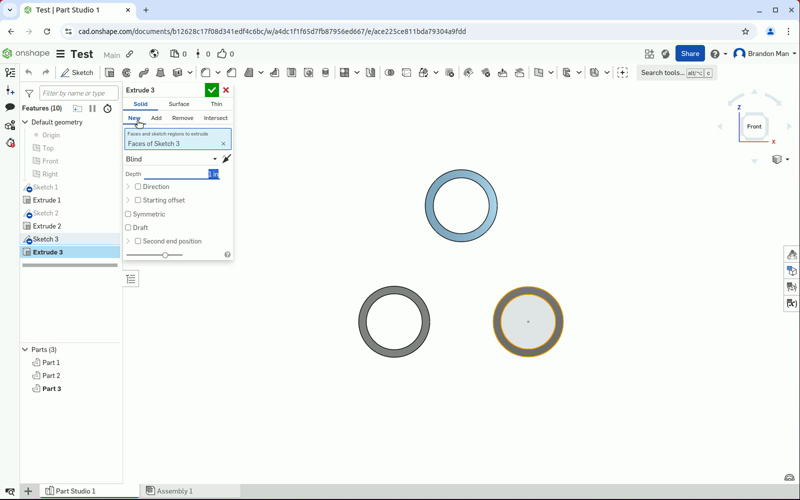
text(3.611)
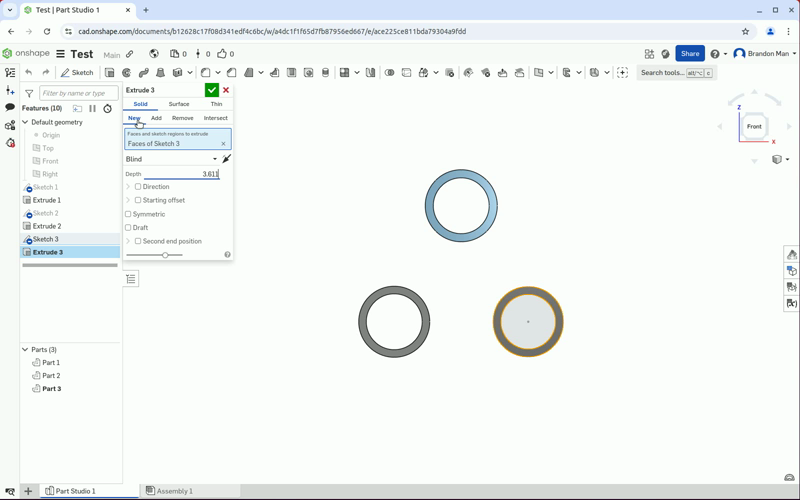
key(enter)
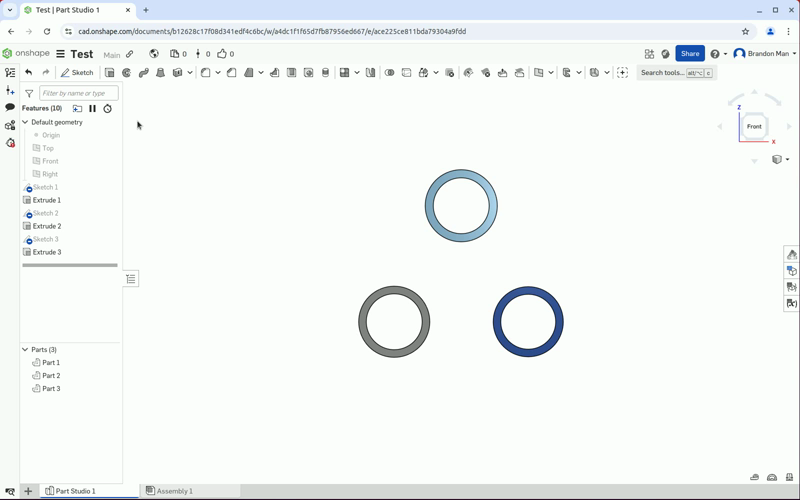
key(shift+h)
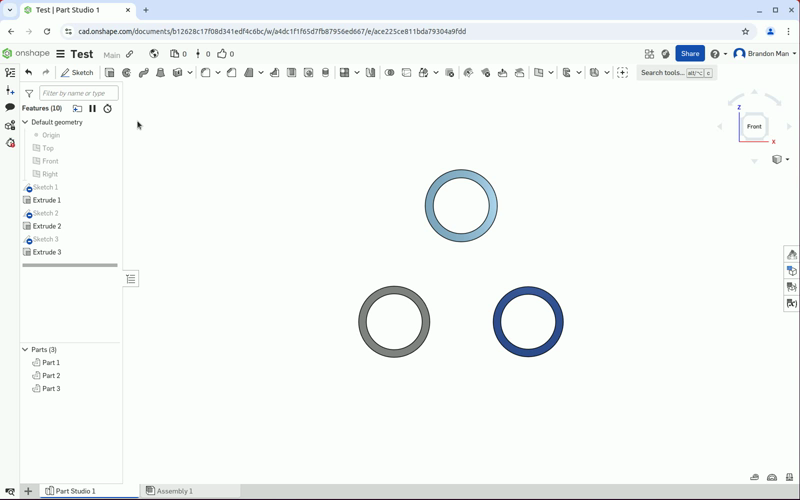
key(shift+h)
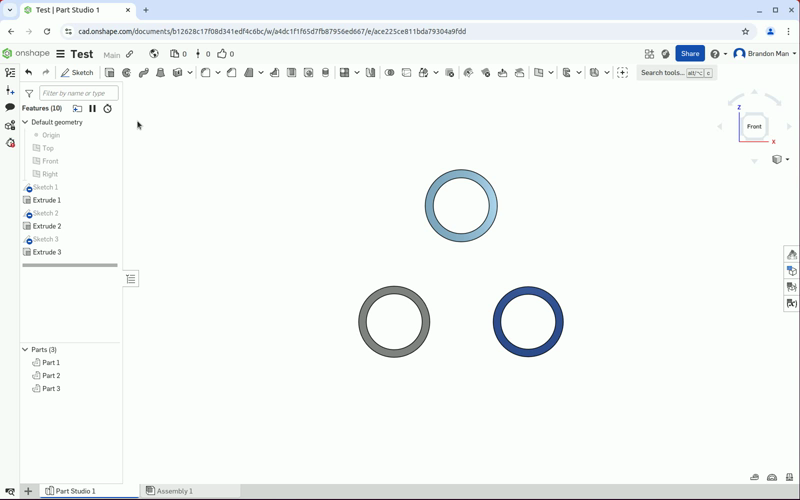
mouse_move(73, 189)
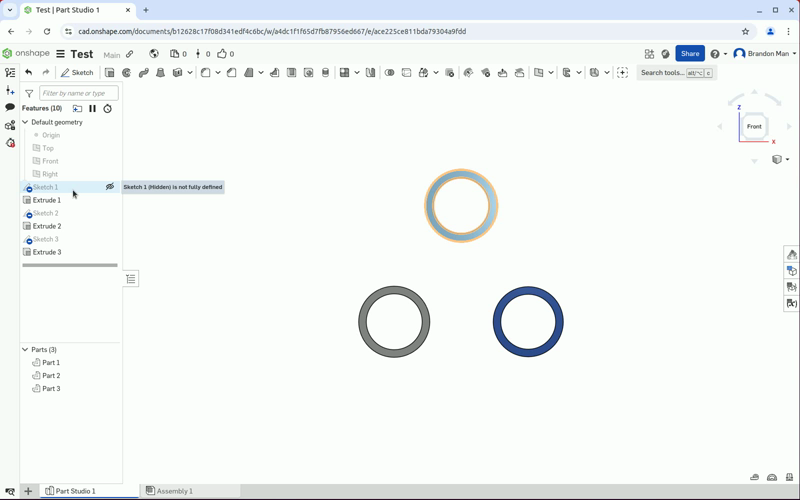
click(73, 189)
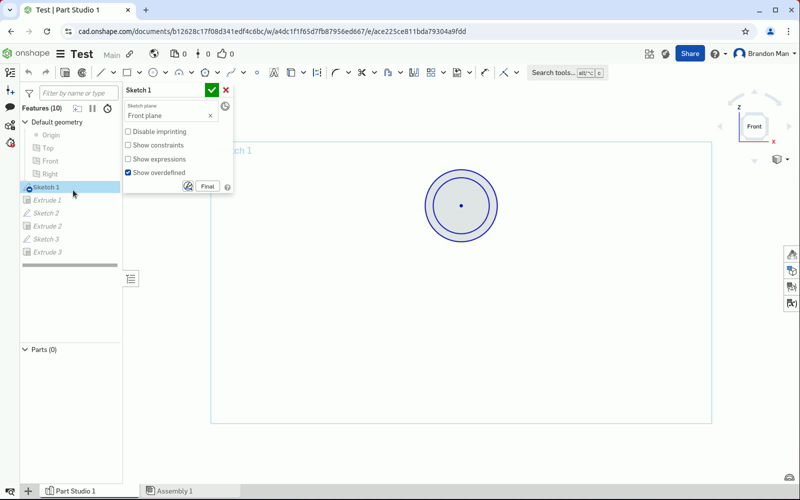
mouse_move(229, 92)
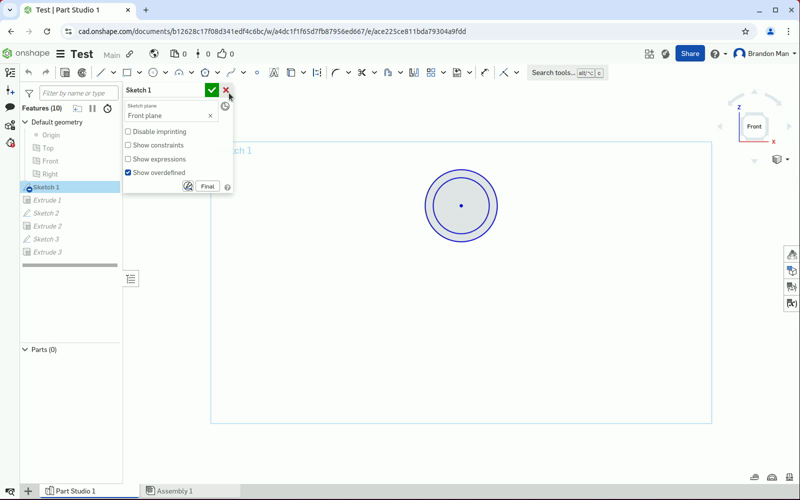
click(229, 92)
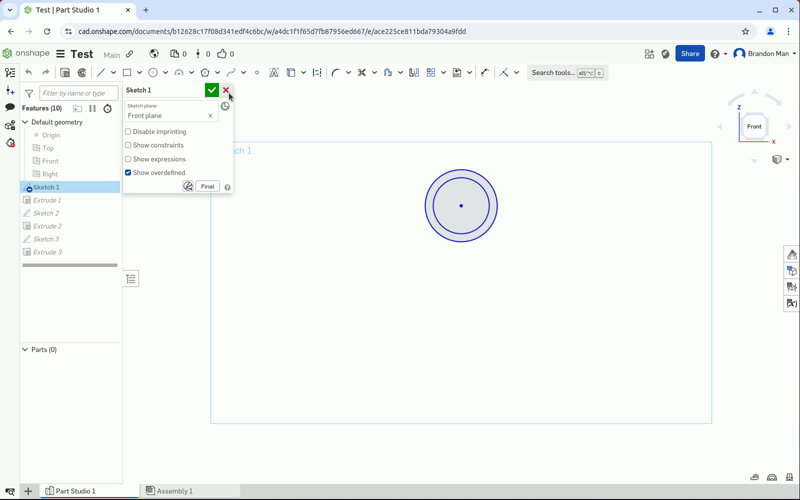
key(shift+s)
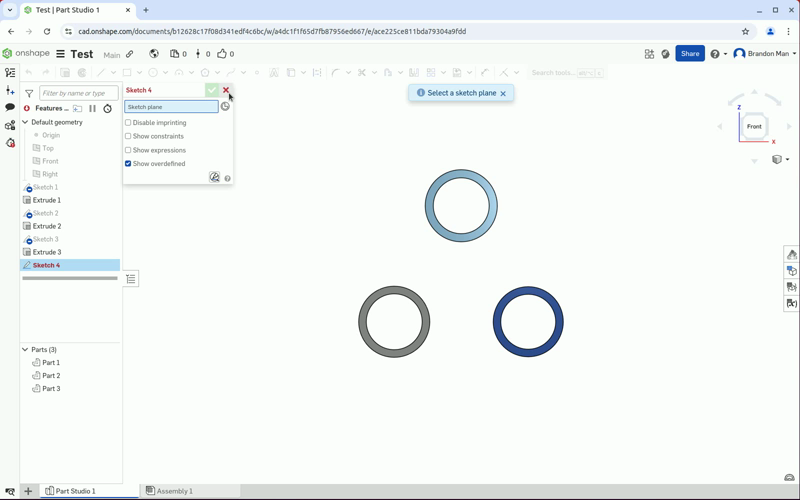
mouse_move(73, 163)
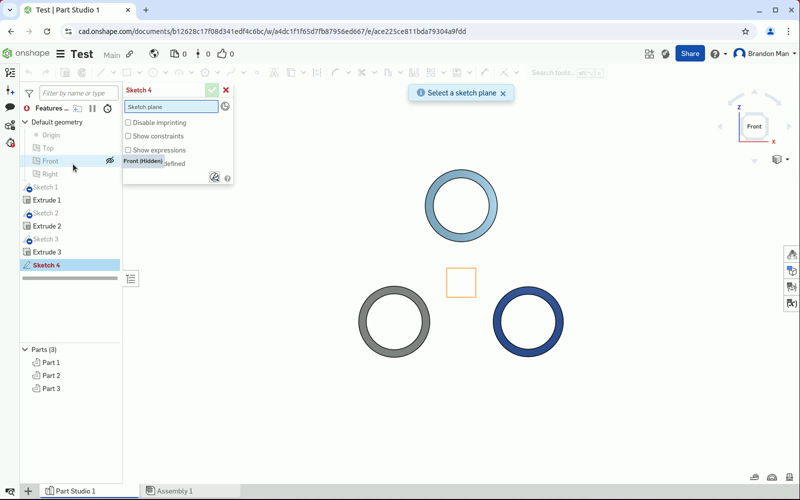
click(73, 163)
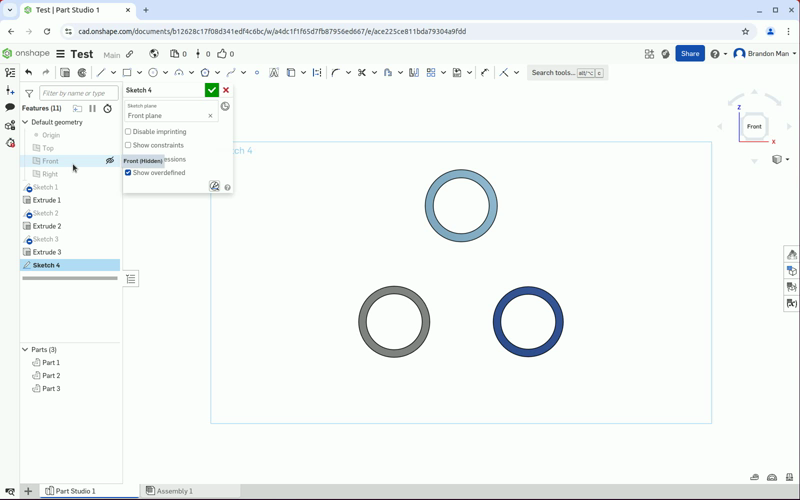
mouse_move(73, 352)
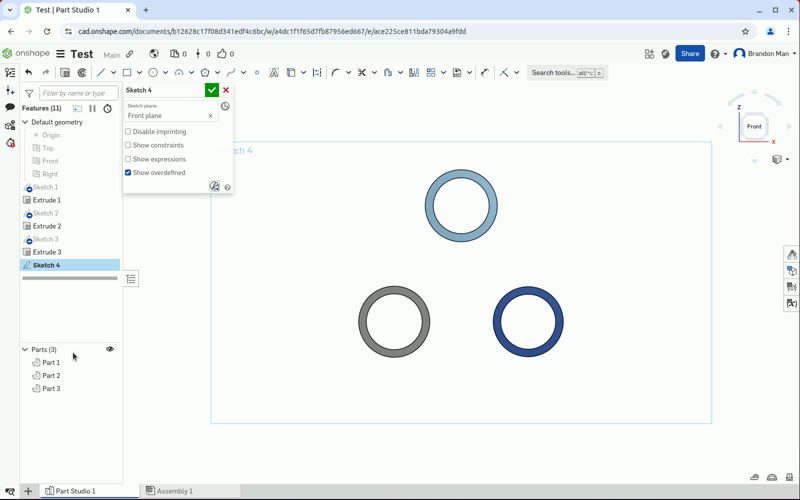
key(y)
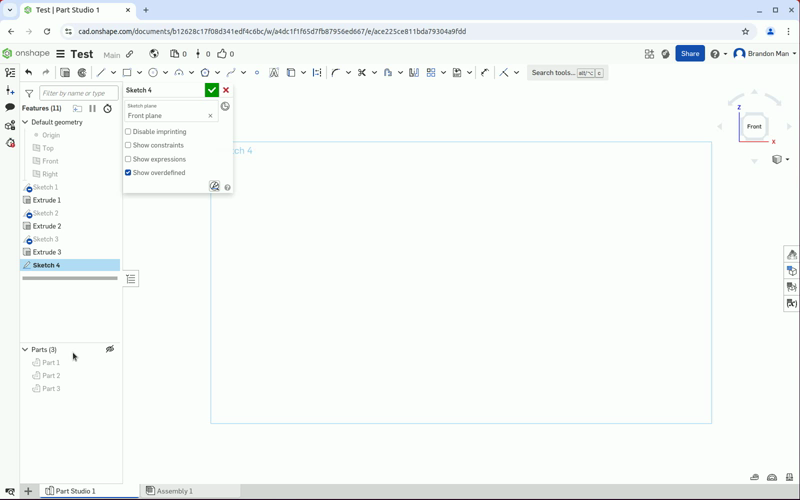
key(a)
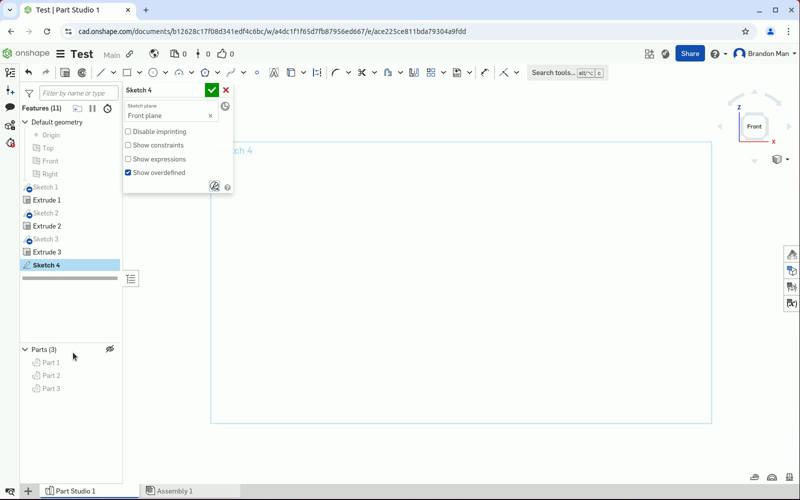
key_down(shift)
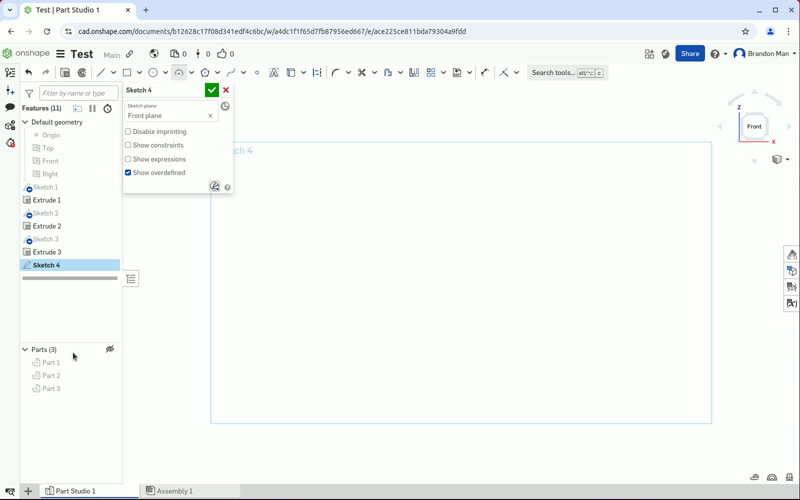
mouse_move(411, 291)
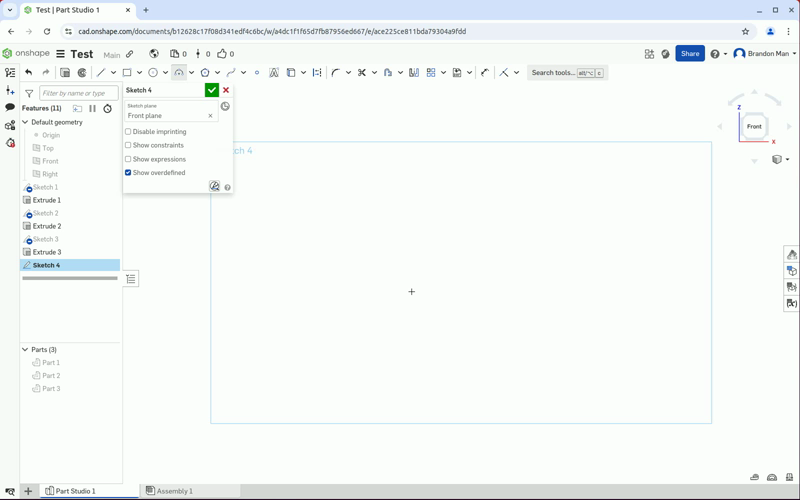
click(411, 291)
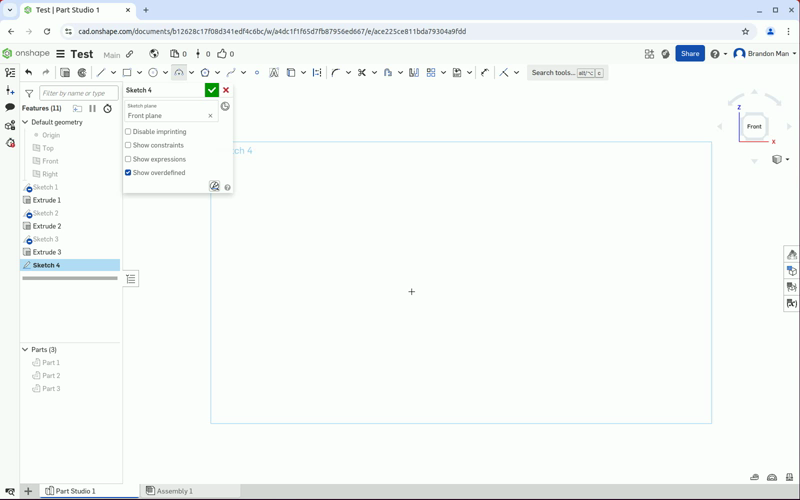
key_up(shift)
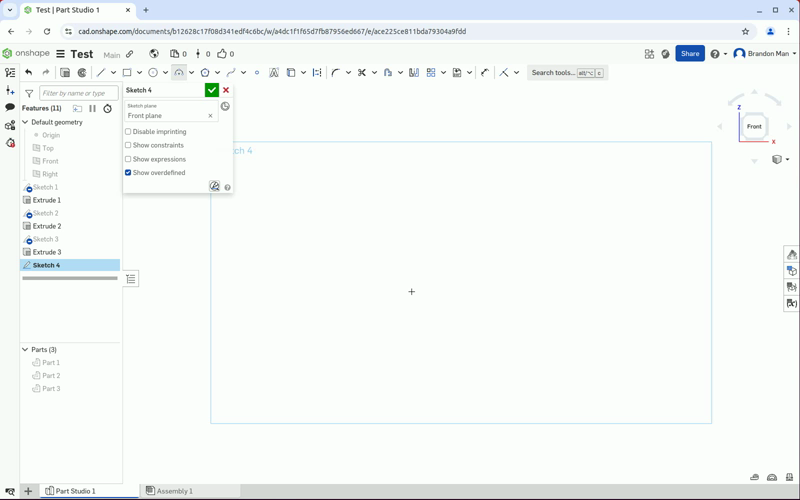
key_down(shift)
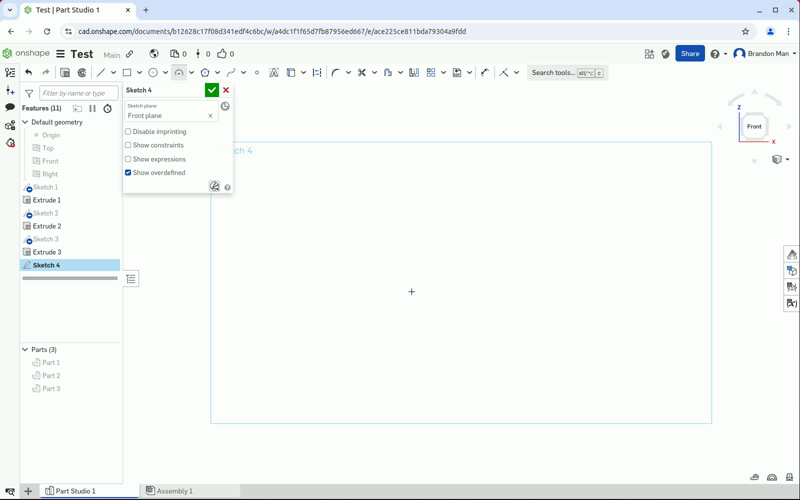
mouse_move(429, 321)
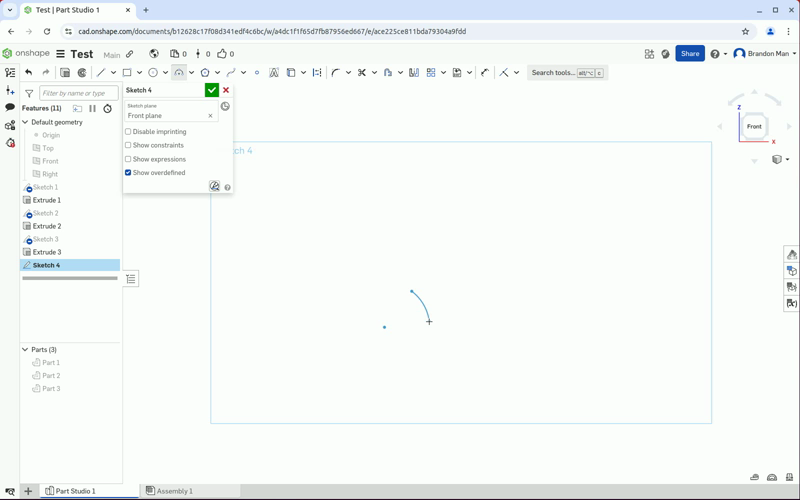
click(429, 321)
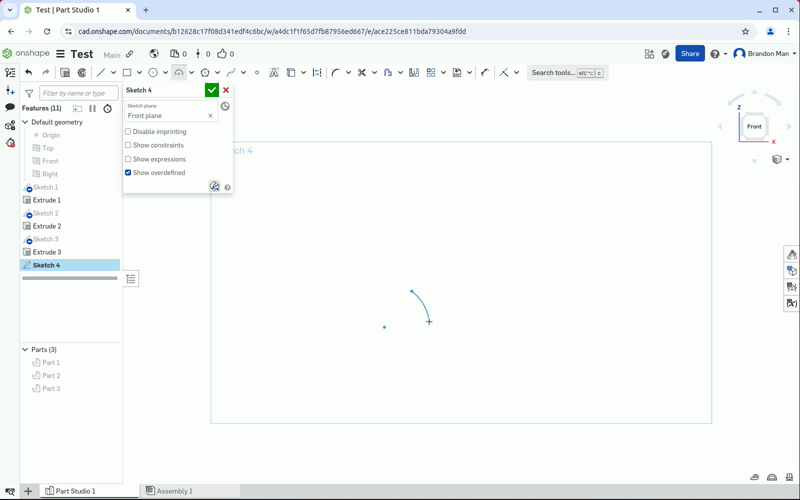
mouse_move(424, 303)
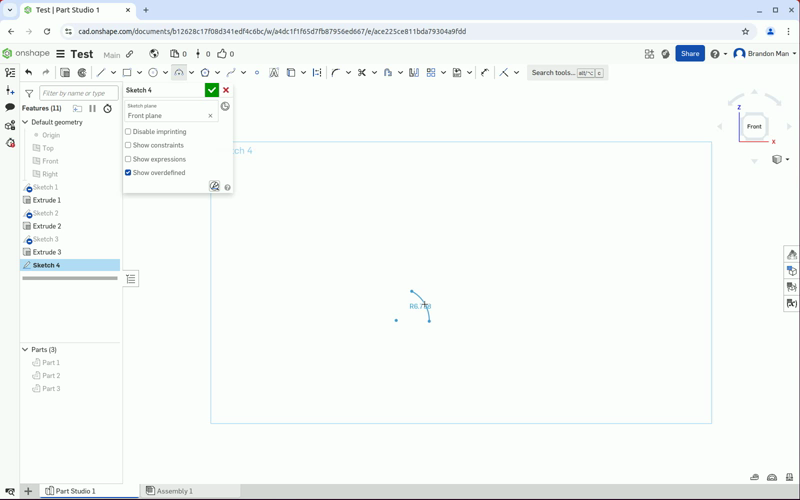
click(424, 303)
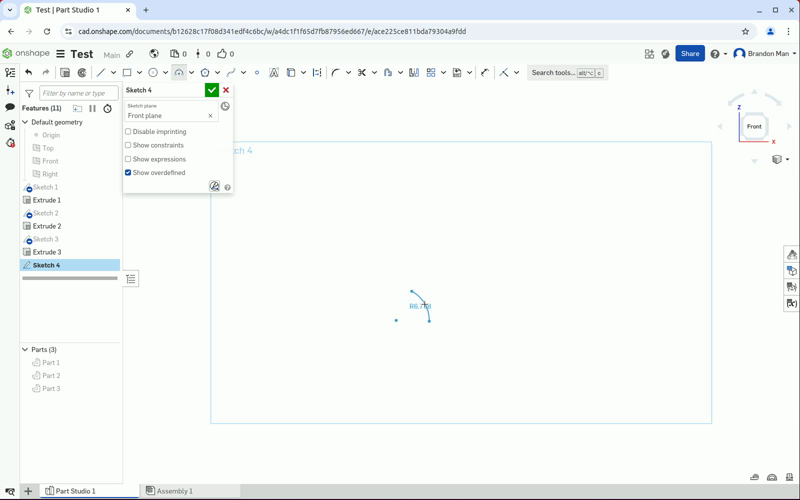
key_up(shift)
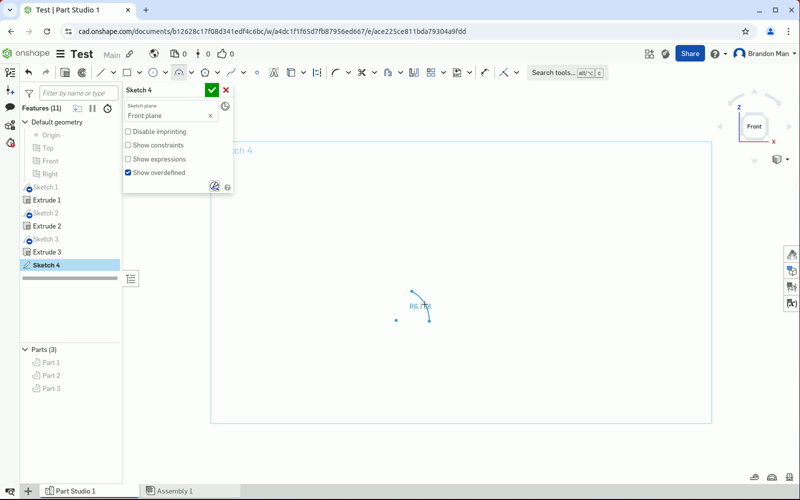
mouse_move(429, 321)
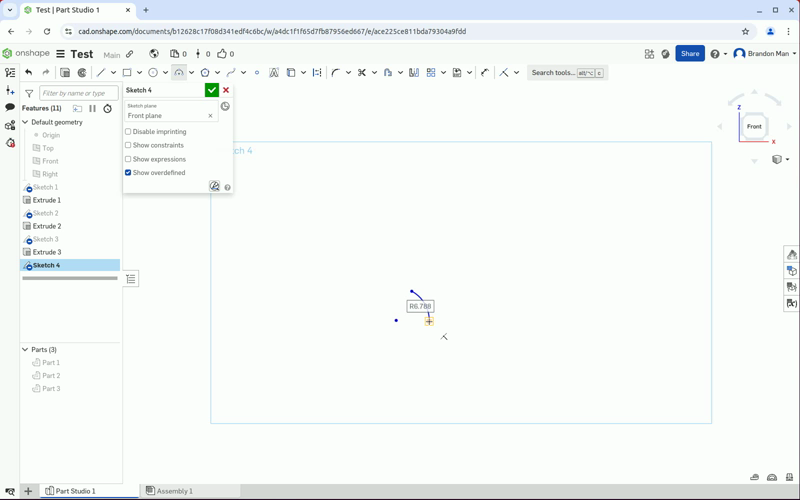
click(429, 321)
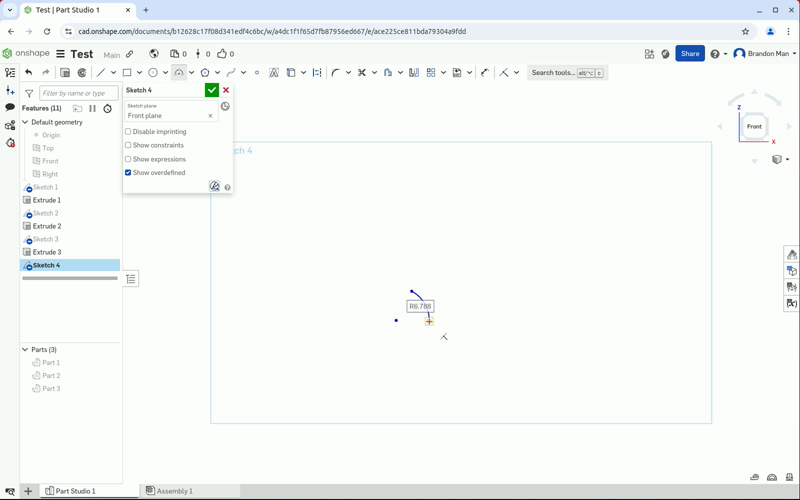
key_down(shift)
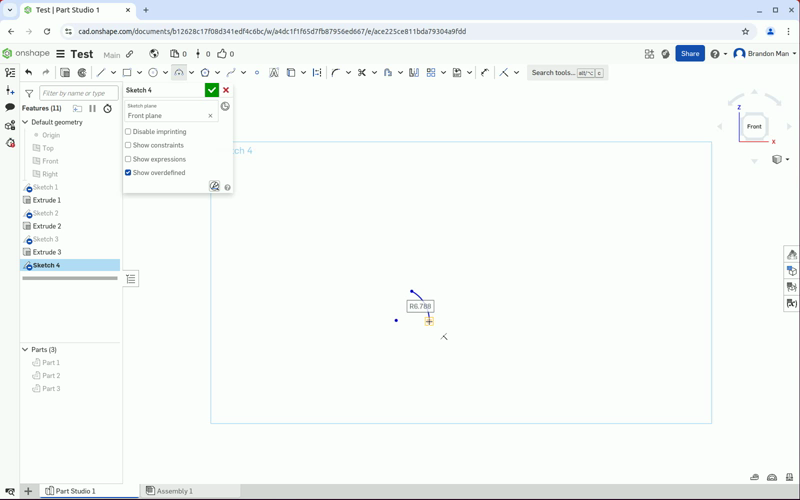
mouse_move(461, 321)
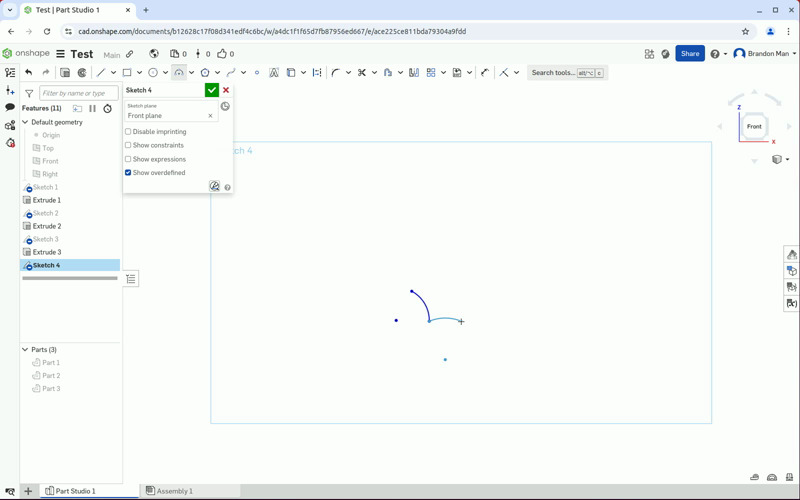
click(461, 321)
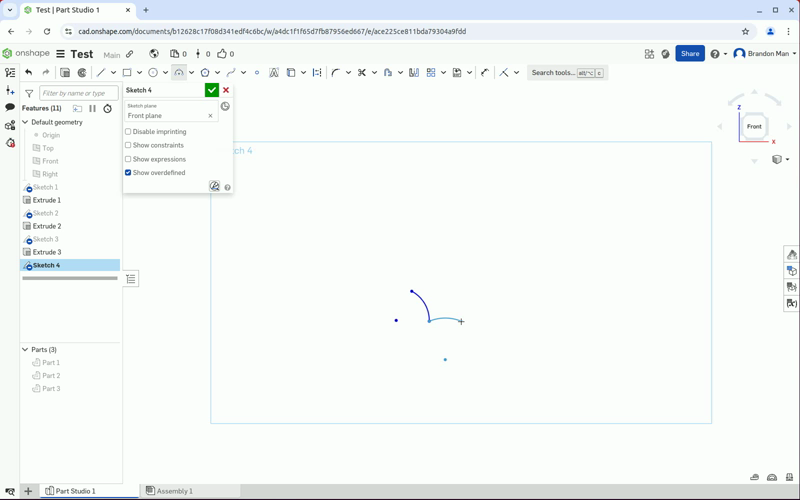
mouse_move(445, 316)
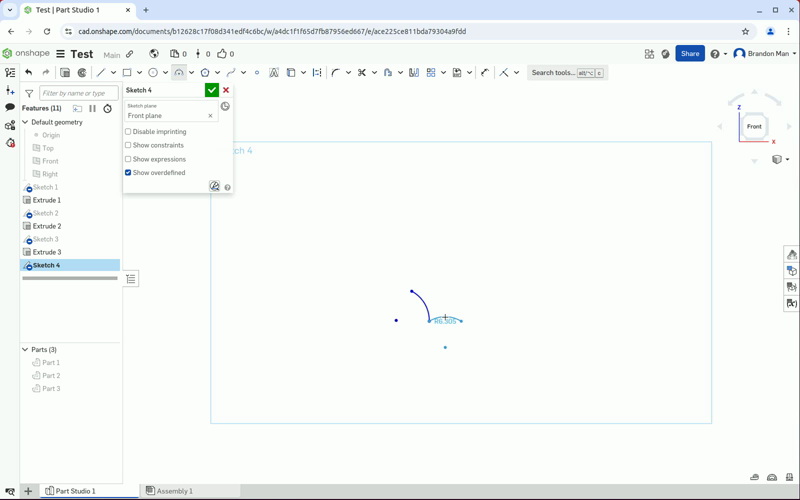
click(445, 316)
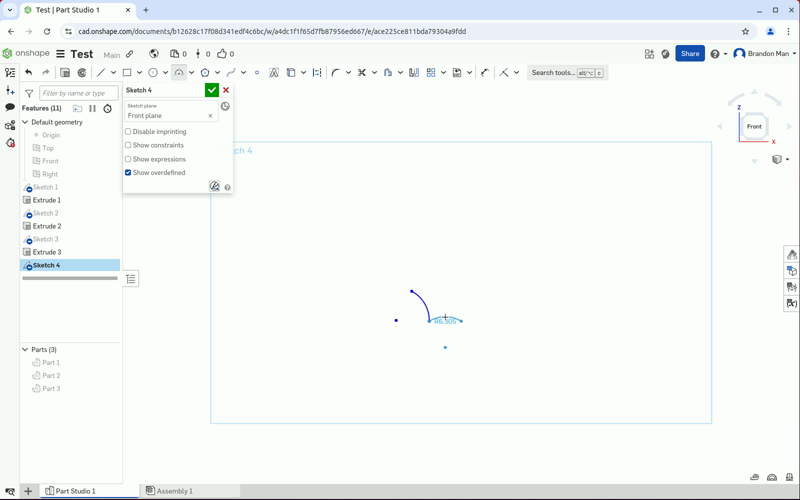
key_up(shift)
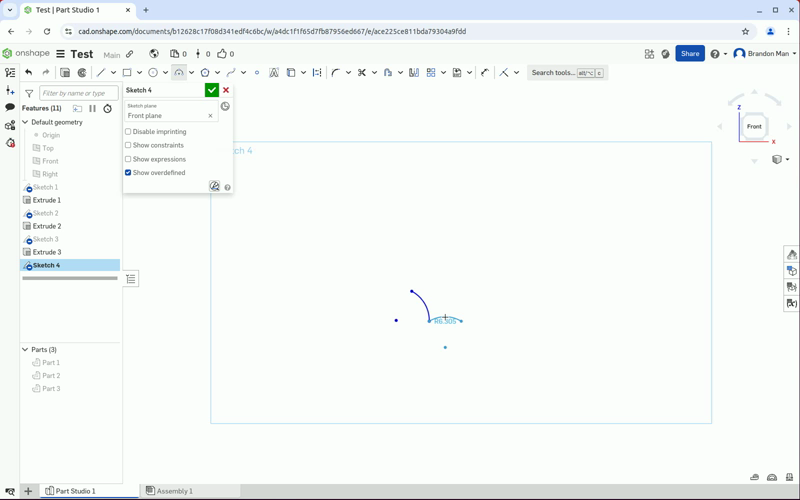
mouse_move(461, 321)
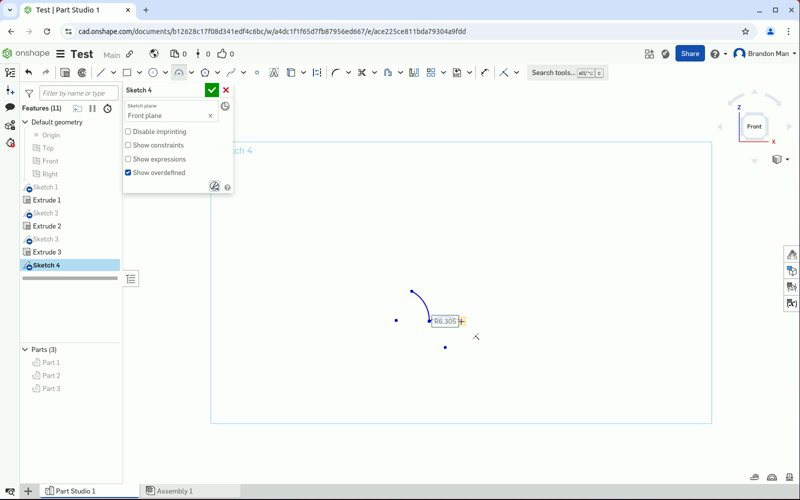
click(461, 321)
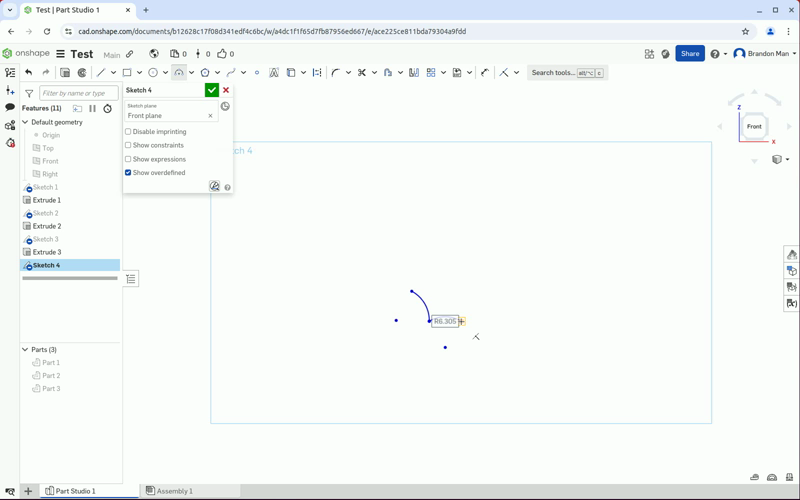
key_down(shift)
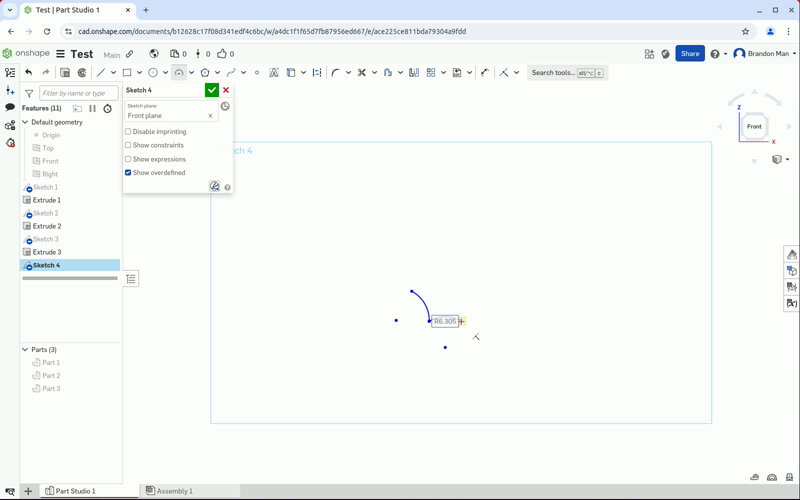
mouse_move(492, 321)
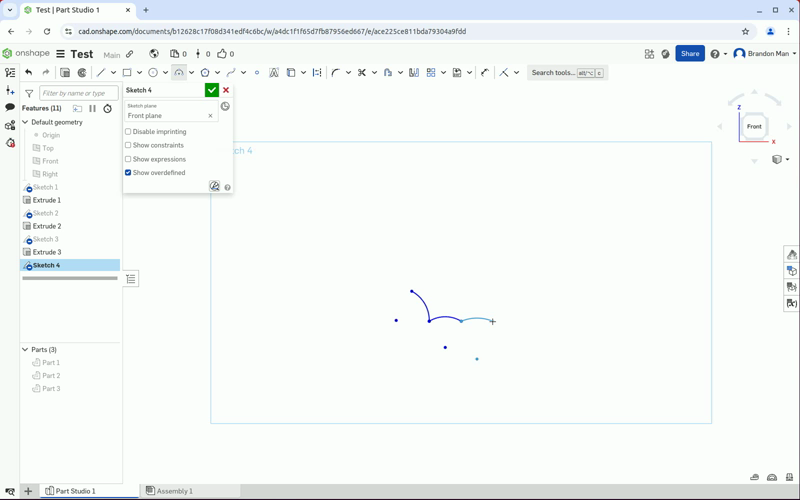
click(492, 321)
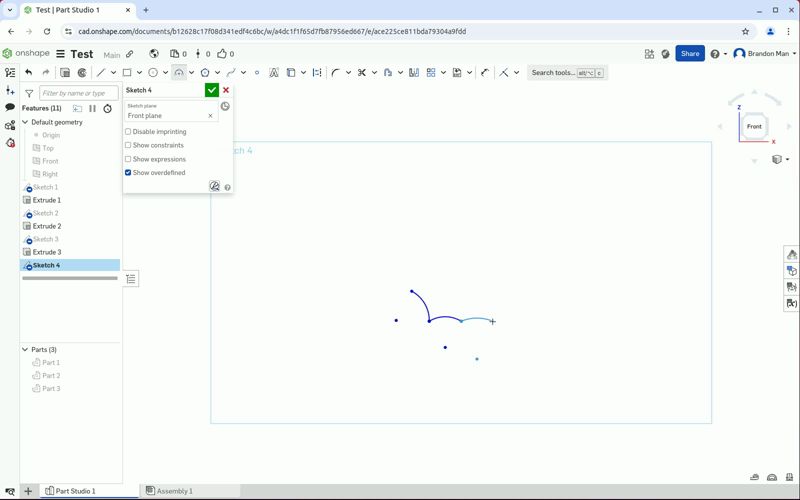
mouse_move(477, 325)
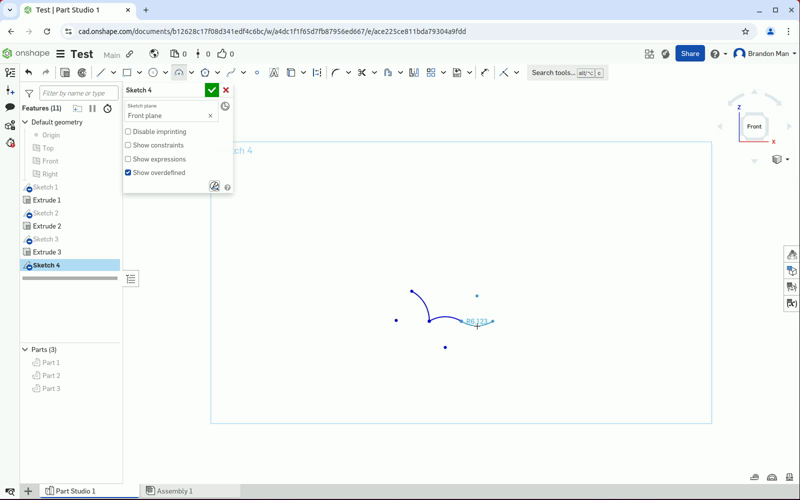
click(477, 325)
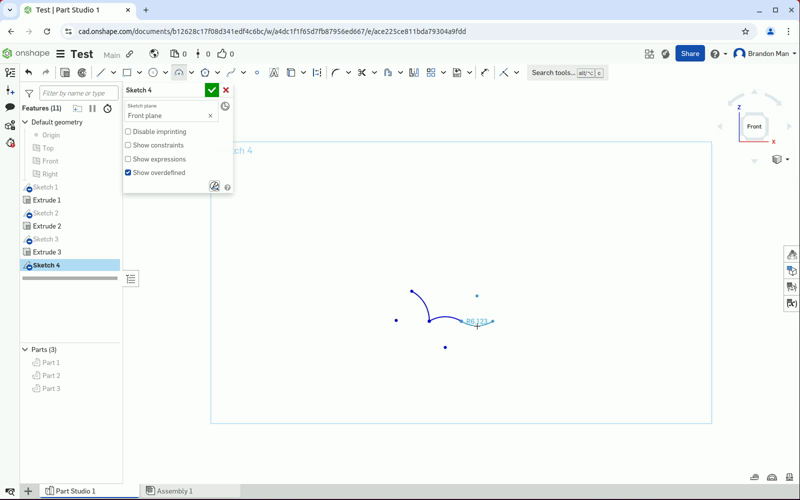
key_up(shift)
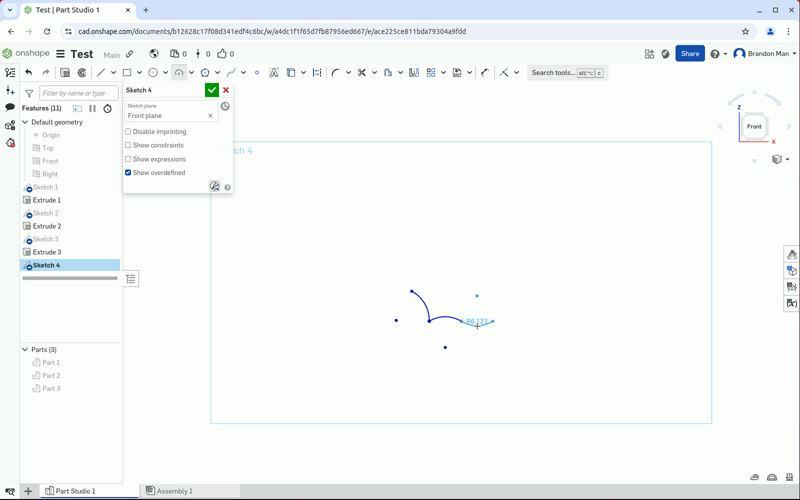
mouse_move(492, 321)
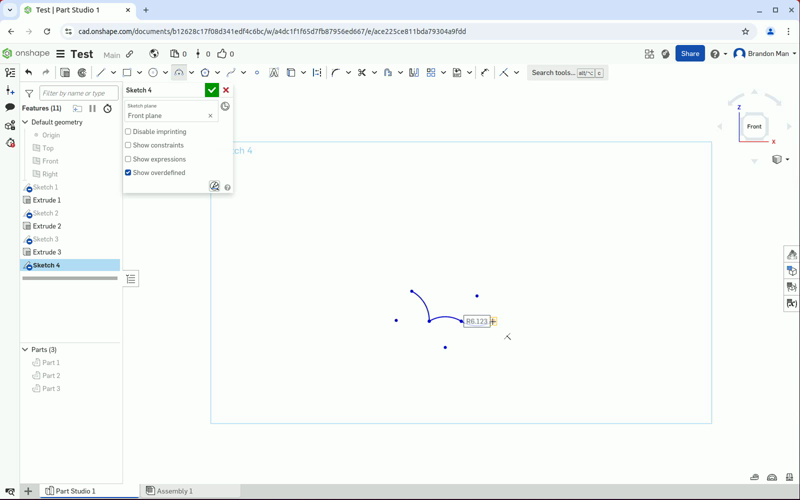
click(492, 321)
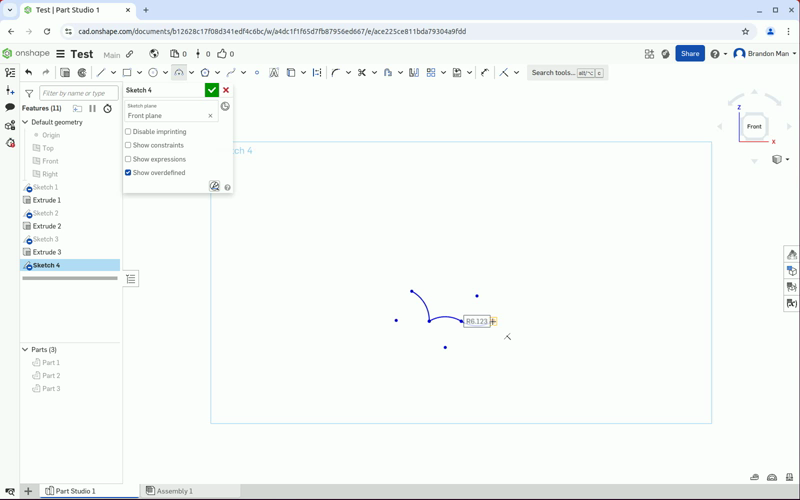
key_down(shift)
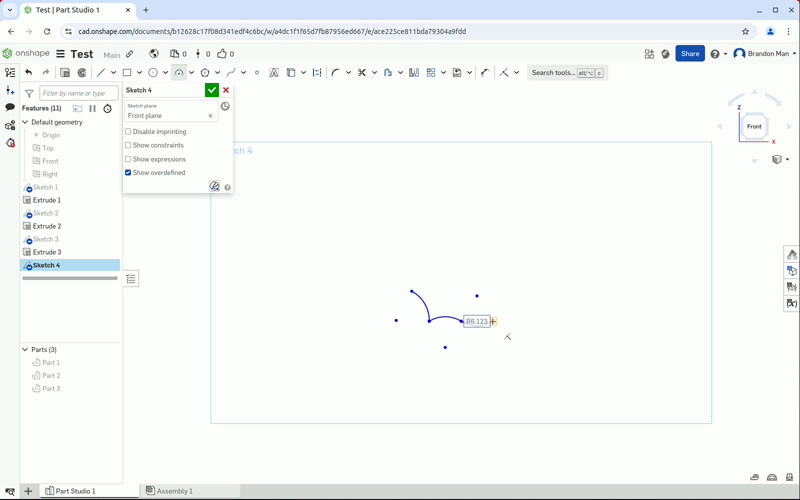
mouse_move(510, 291)
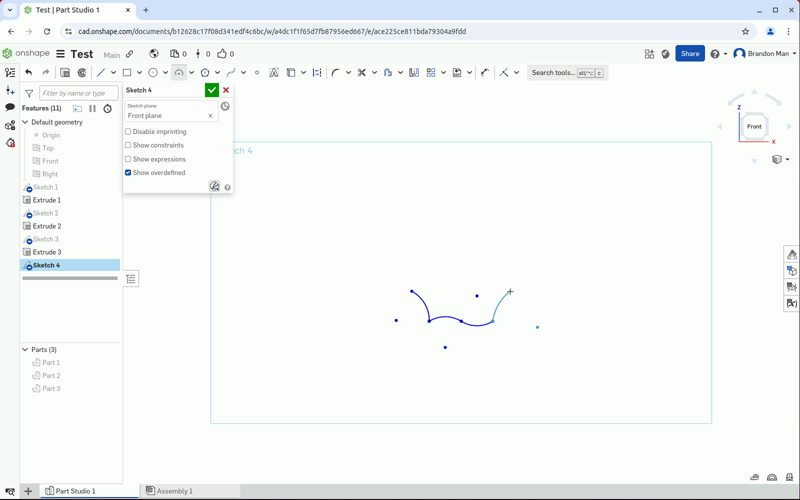
click(510, 291)
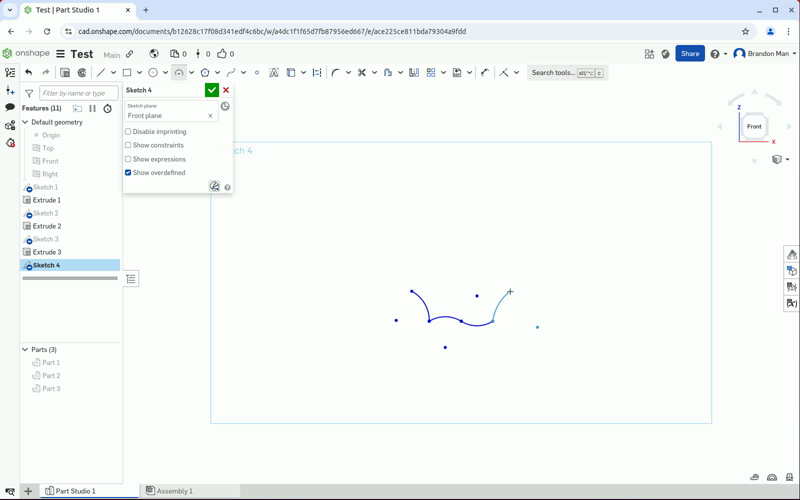
mouse_move(497, 303)
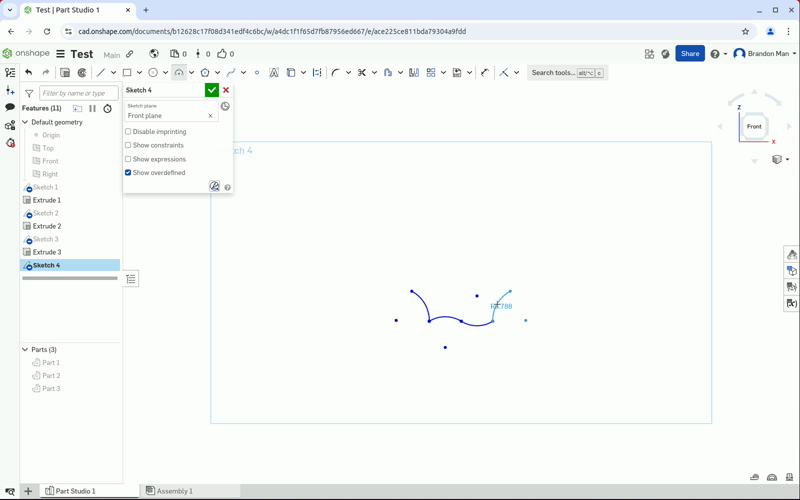
click(497, 303)
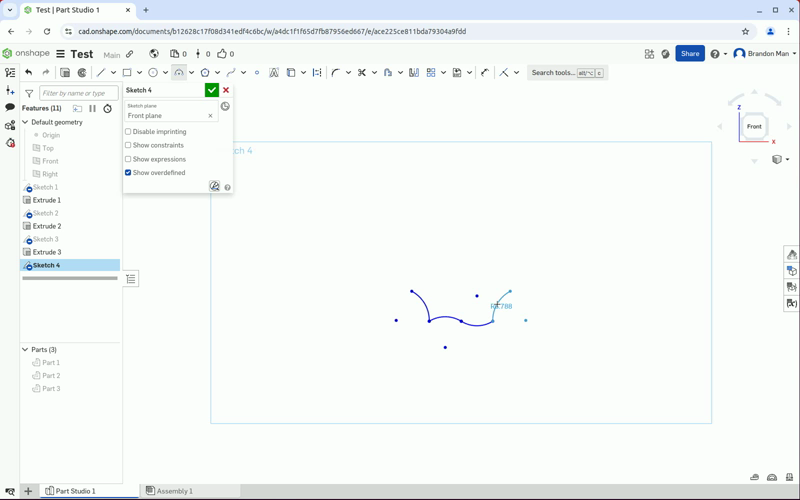
key_up(shift)
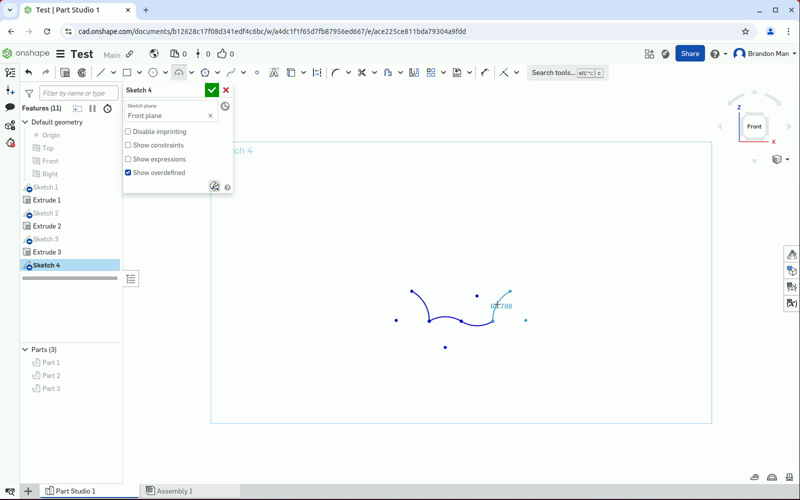
mouse_move(510, 291)
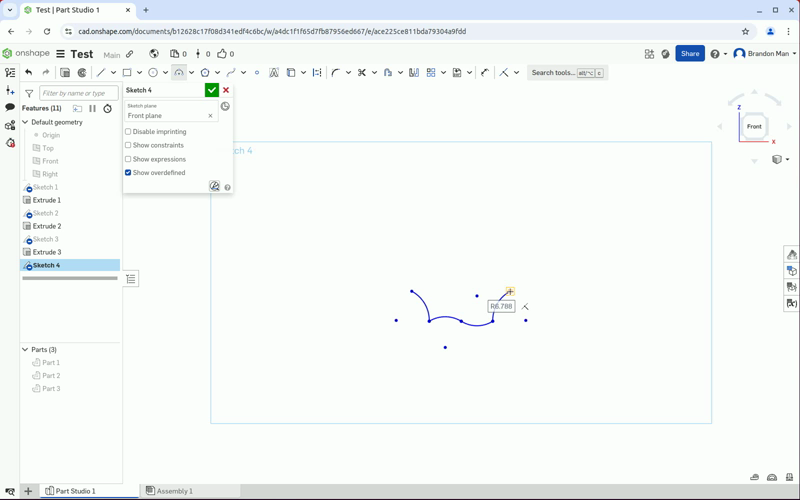
click(510, 291)
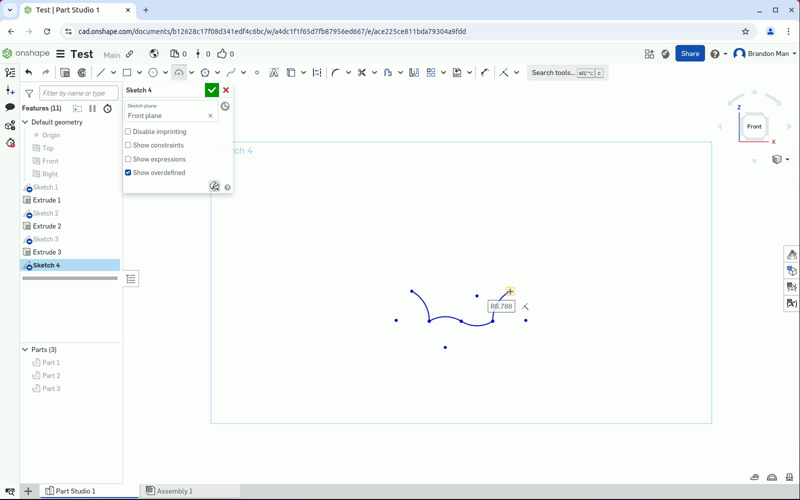
key_down(shift)
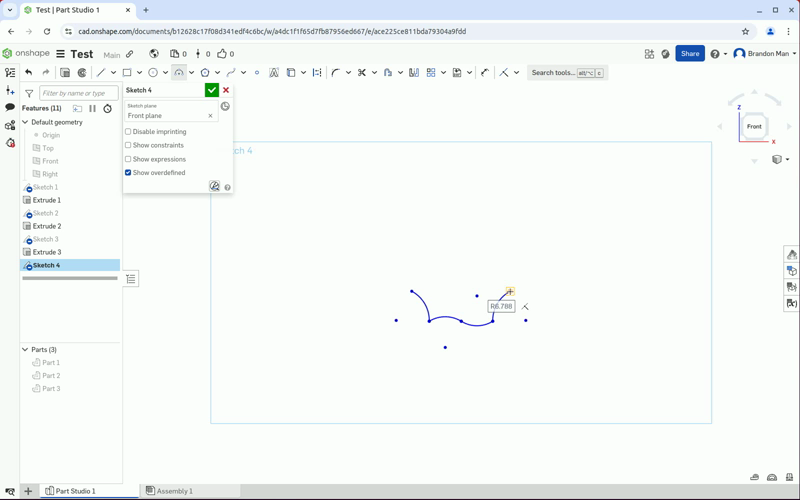
mouse_move(494, 264)
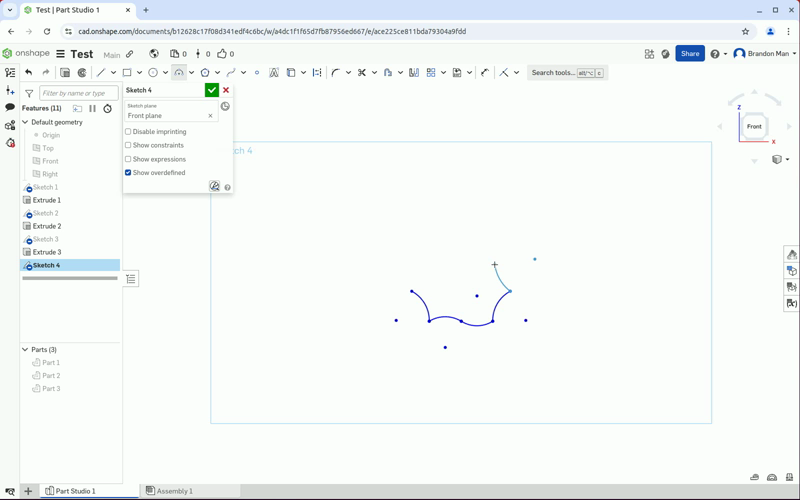
click(494, 264)
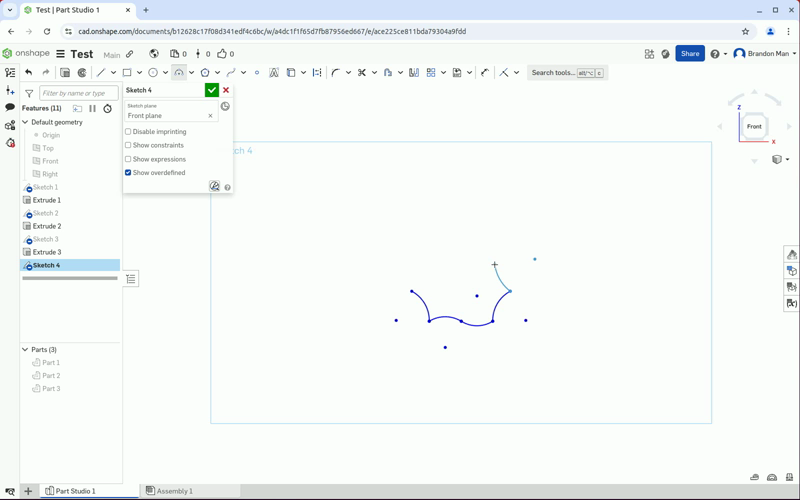
mouse_move(498, 279)
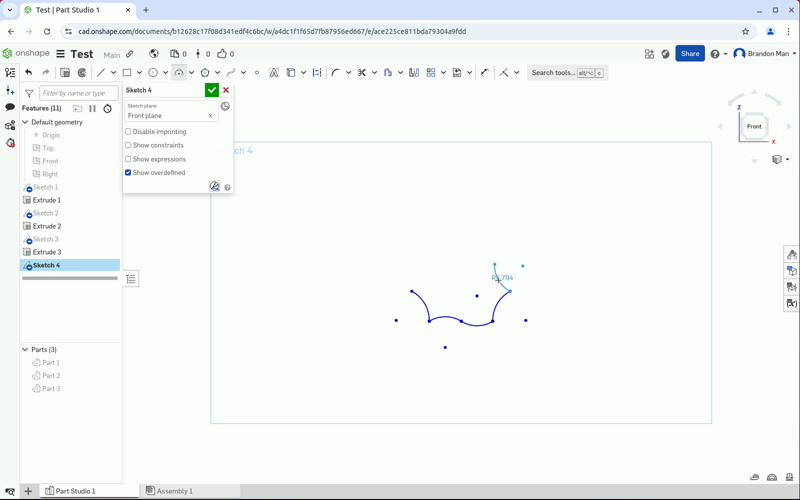
click(498, 279)
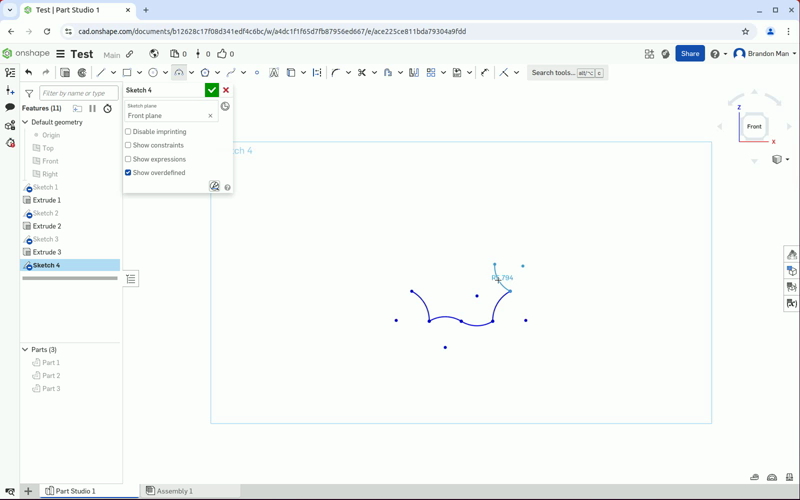
key_up(shift)
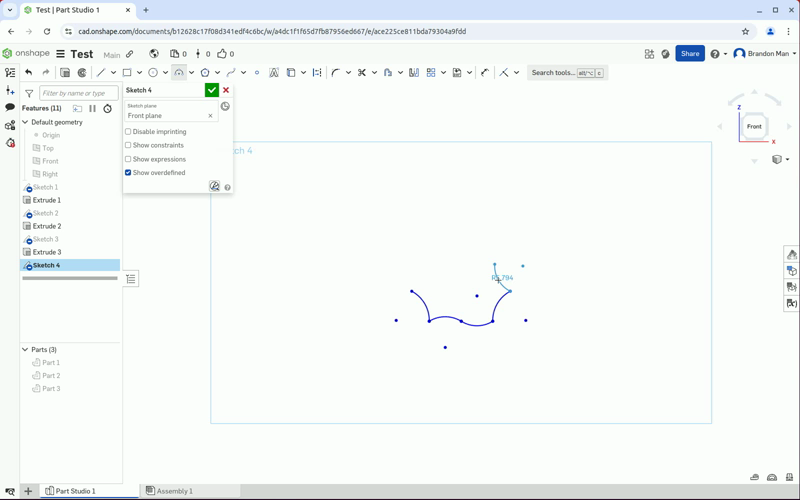
mouse_move(494, 264)
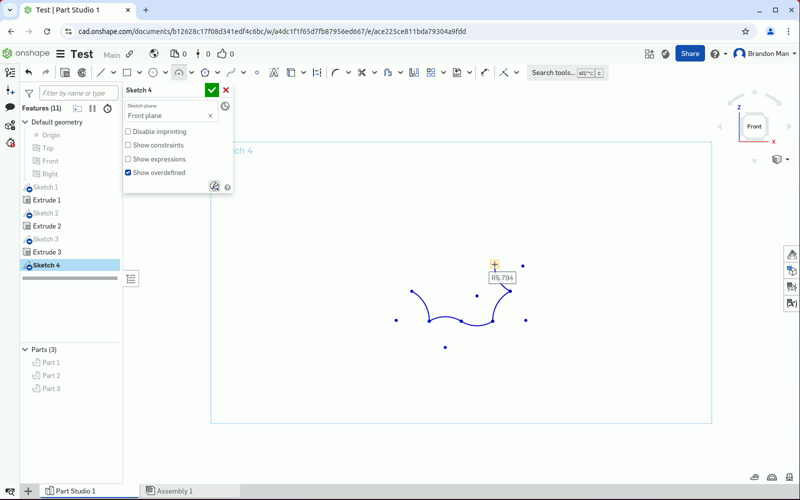
click(494, 264)
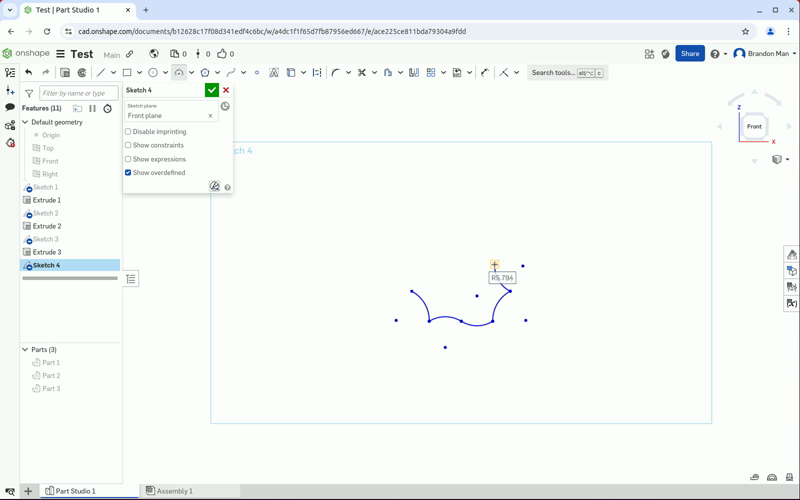
key_down(shift)
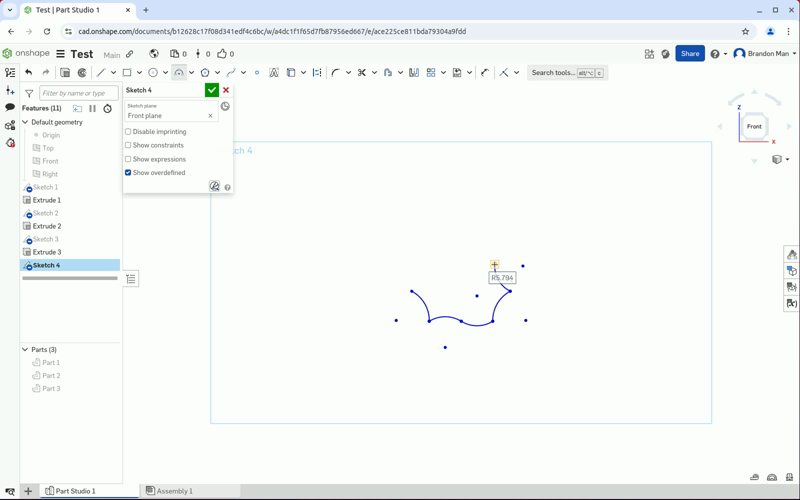
mouse_move(477, 236)
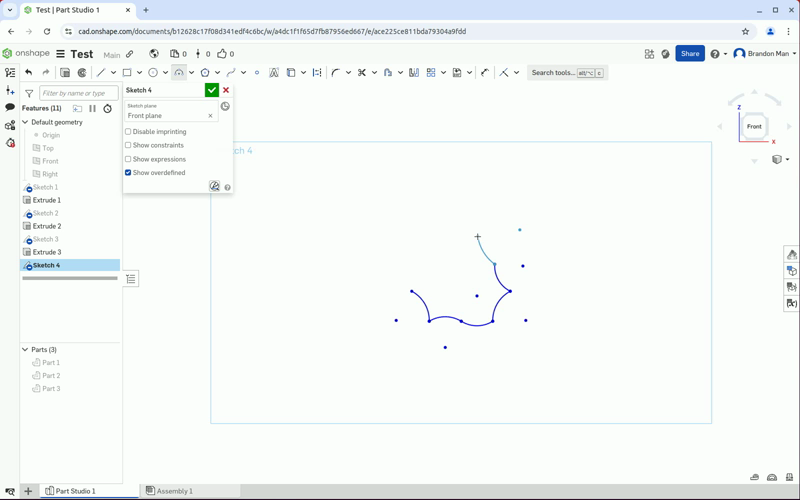
click(477, 236)
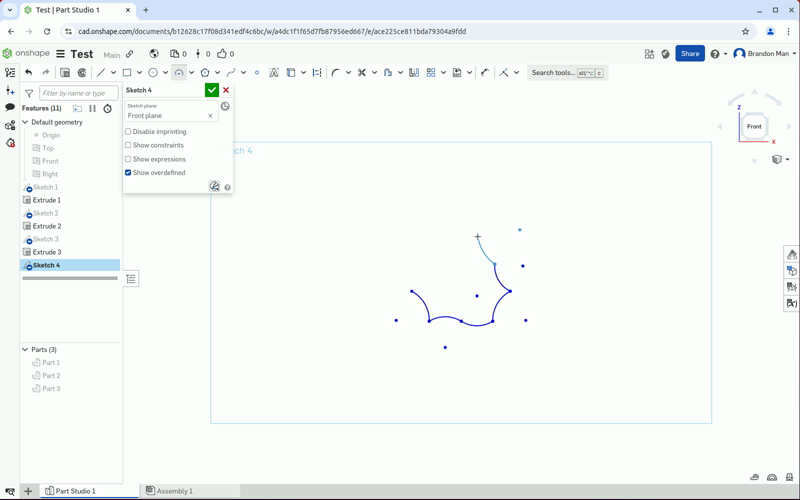
mouse_move(490, 247)
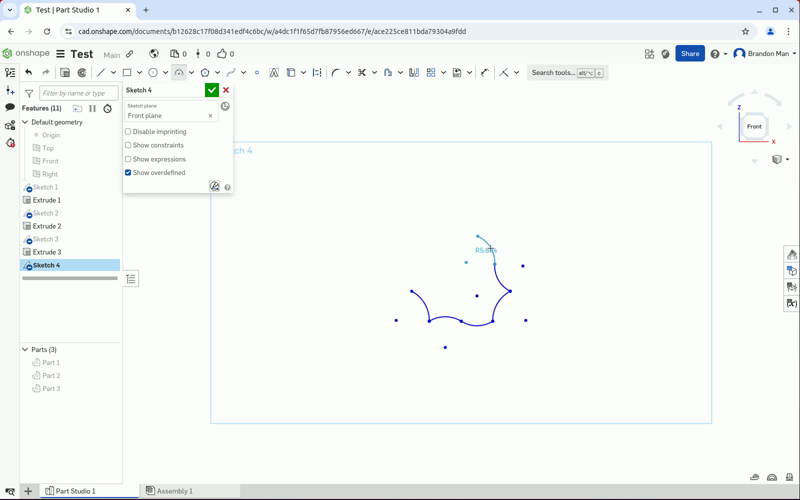
click(490, 247)
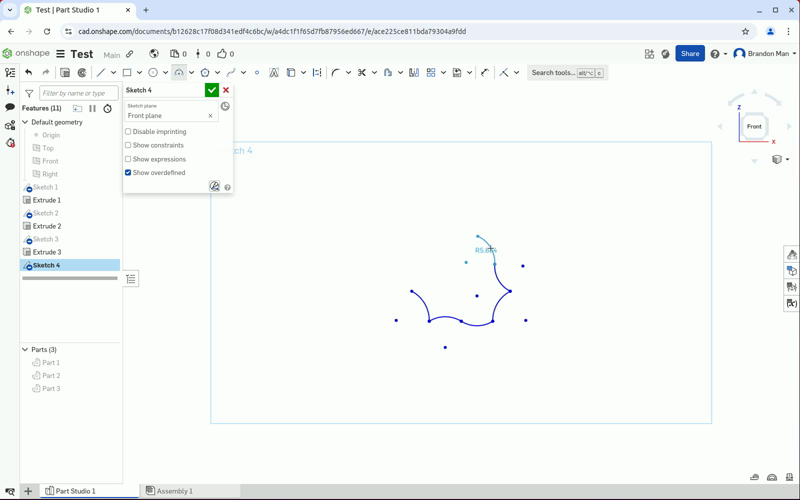
key_up(shift)
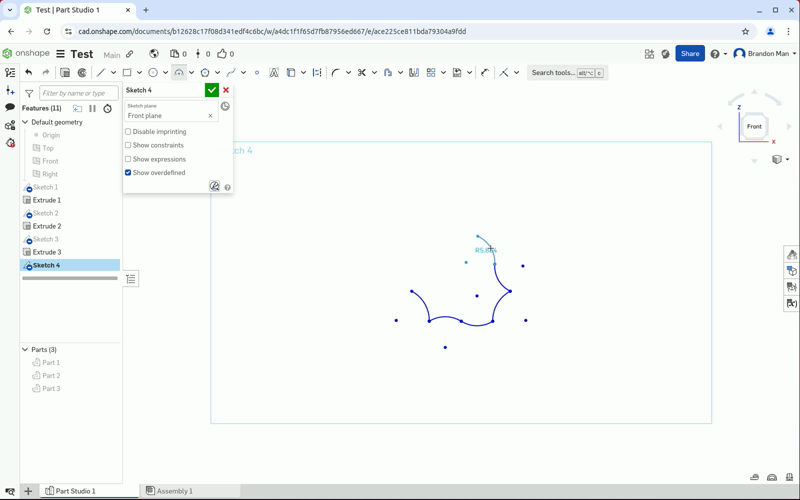
mouse_move(477, 236)
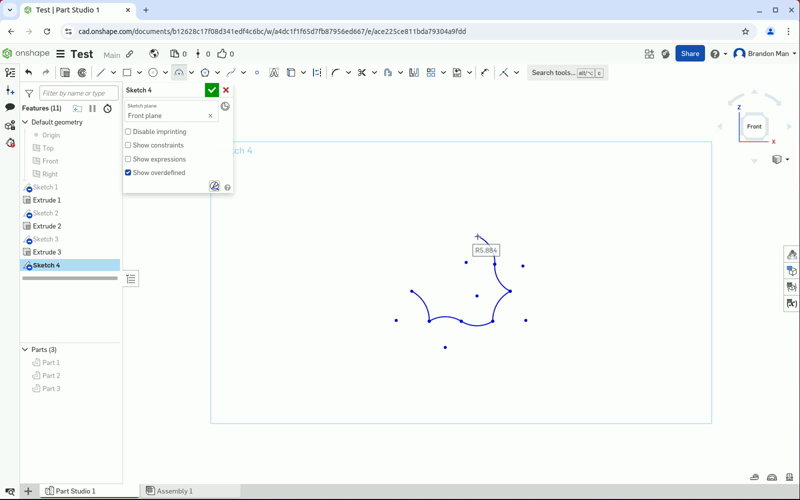
click(477, 236)
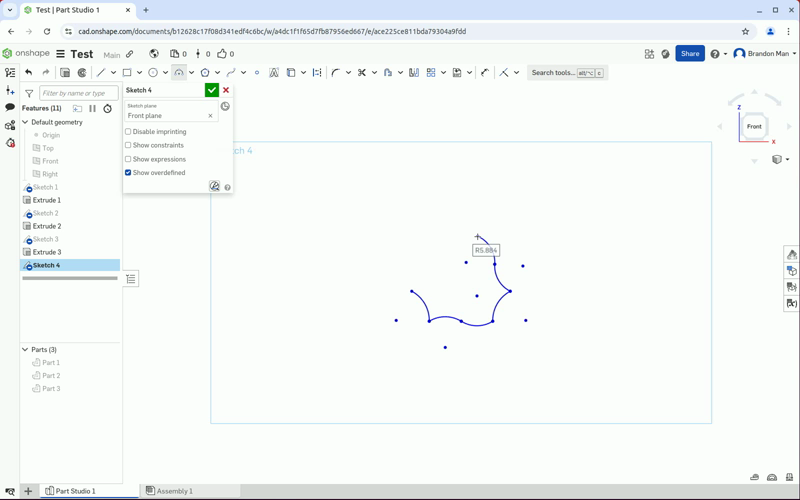
key_down(shift)
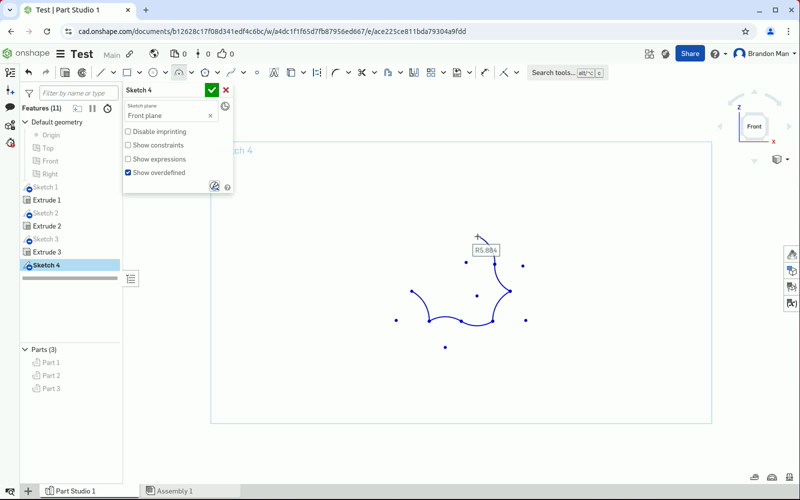
mouse_move(443, 236)
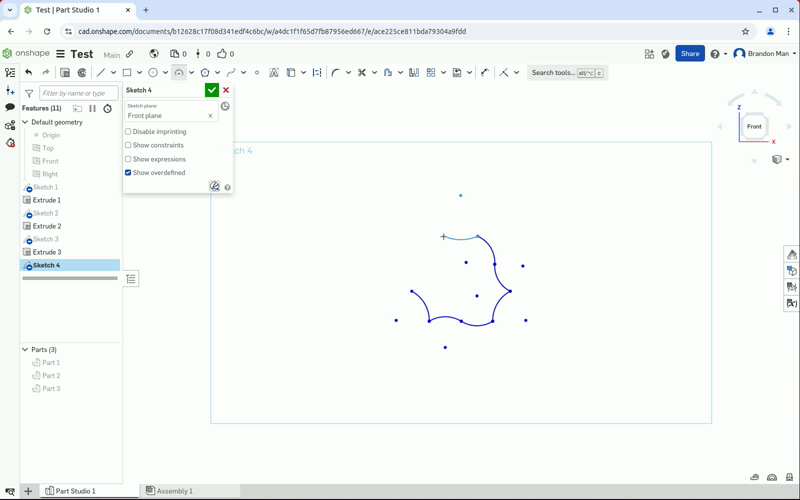
click(443, 236)
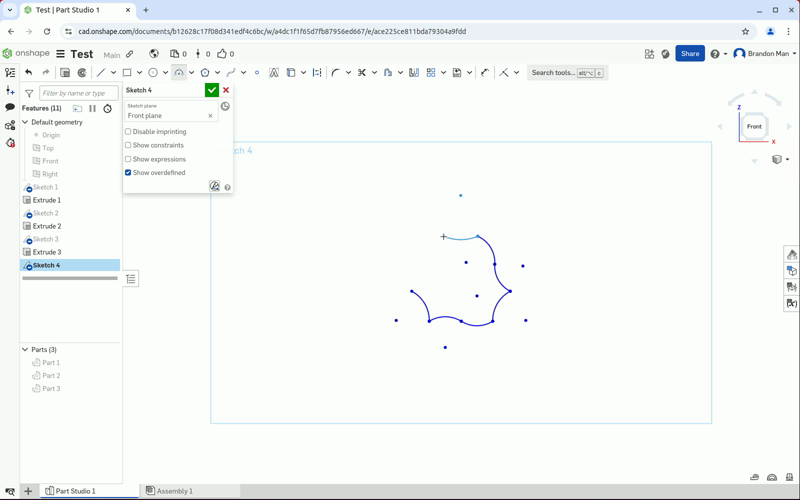
mouse_move(460, 240)
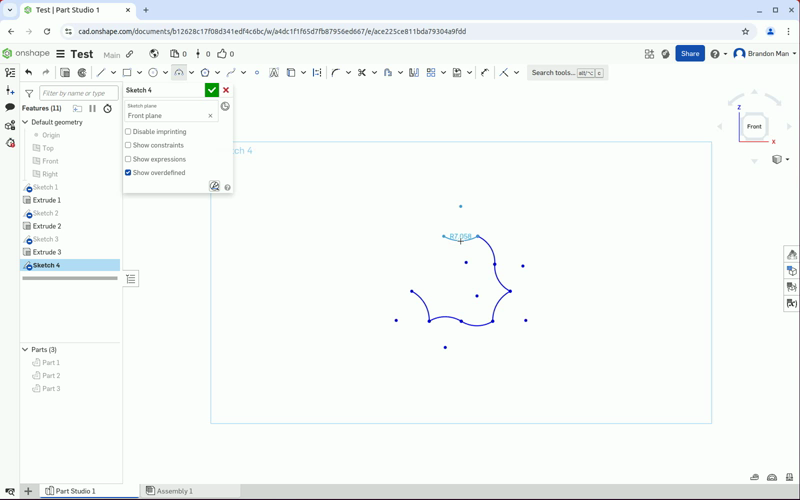
click(460, 240)
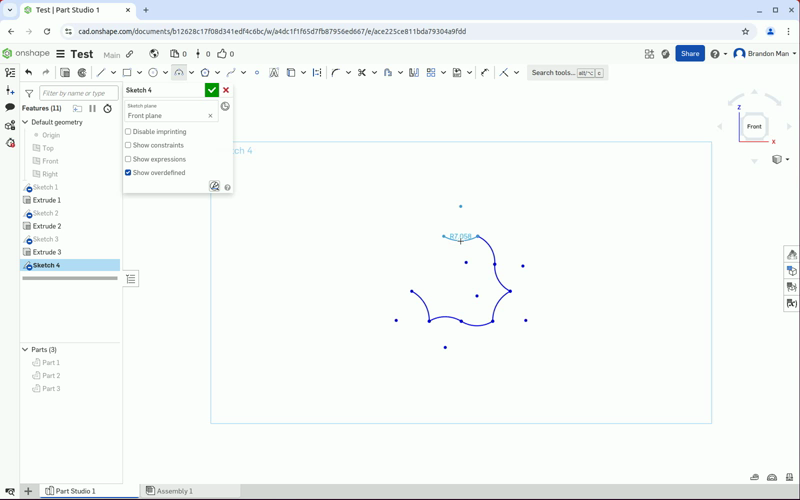
key_up(shift)
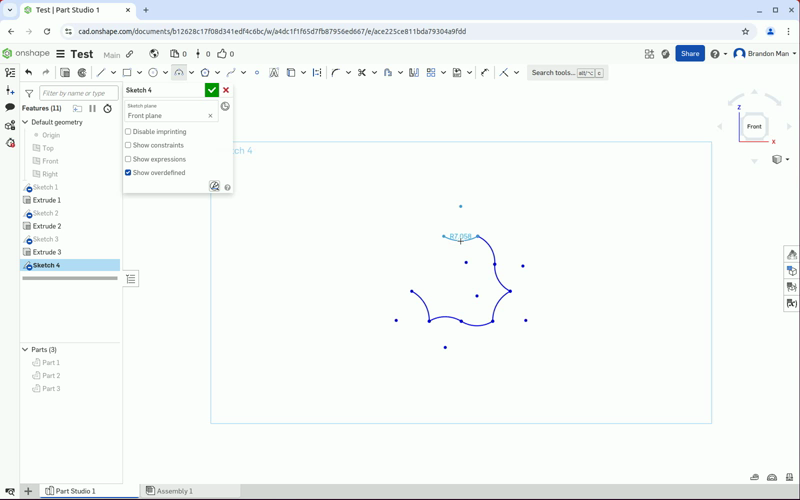
mouse_move(443, 236)
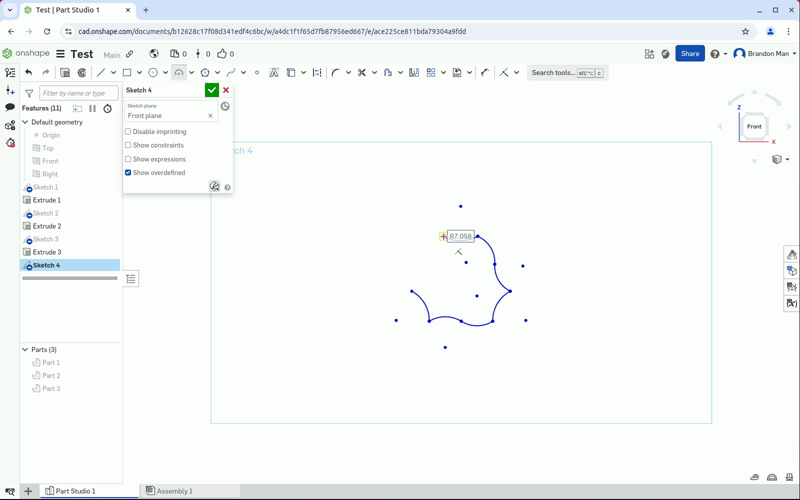
click(443, 236)
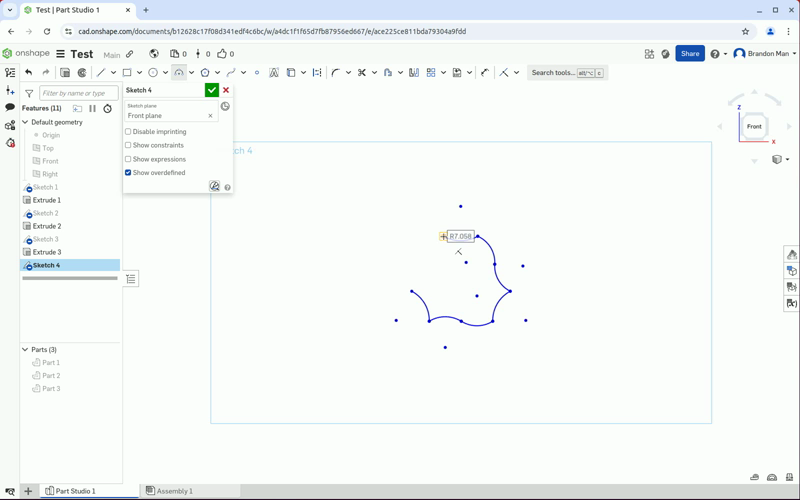
key_down(shift)
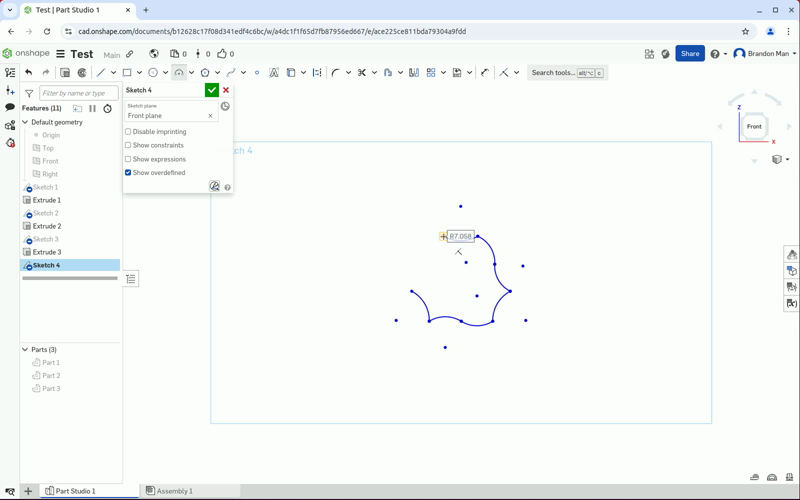
mouse_move(427, 264)
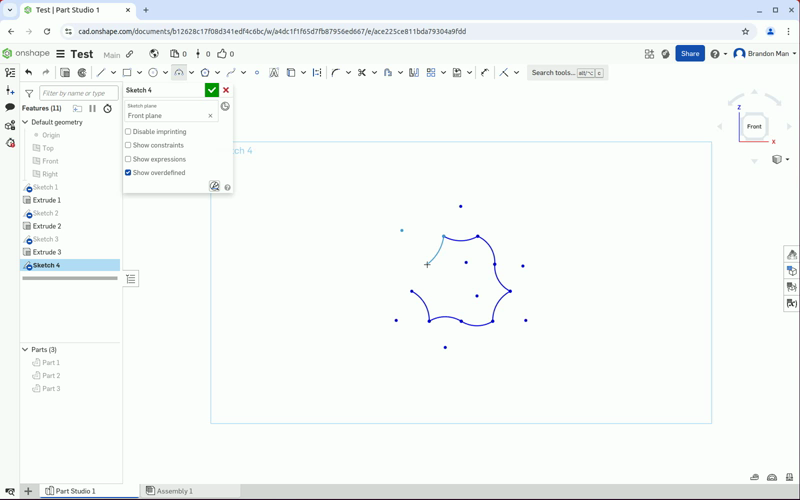
click(427, 264)
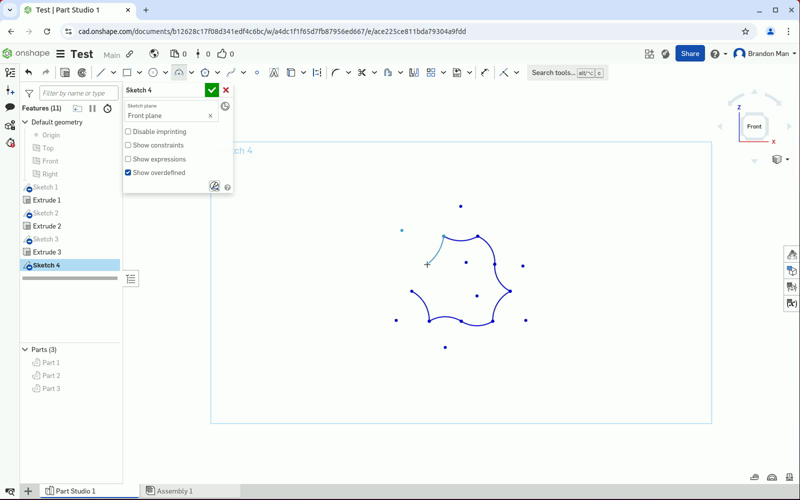
mouse_move(439, 252)
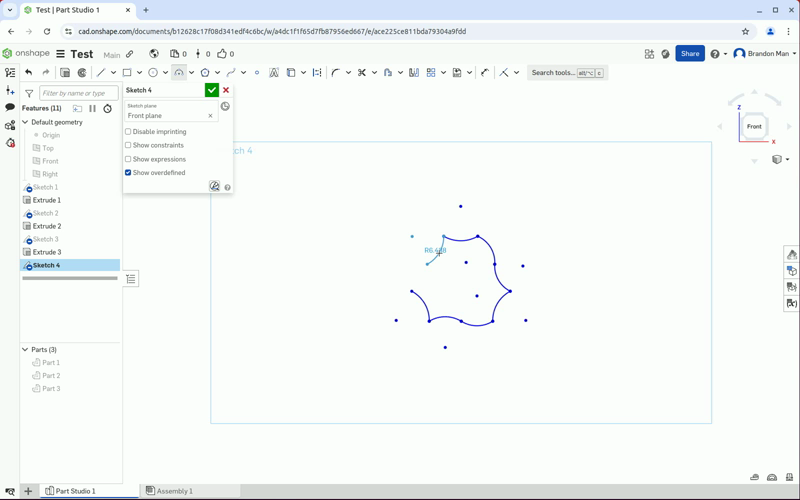
click(439, 252)
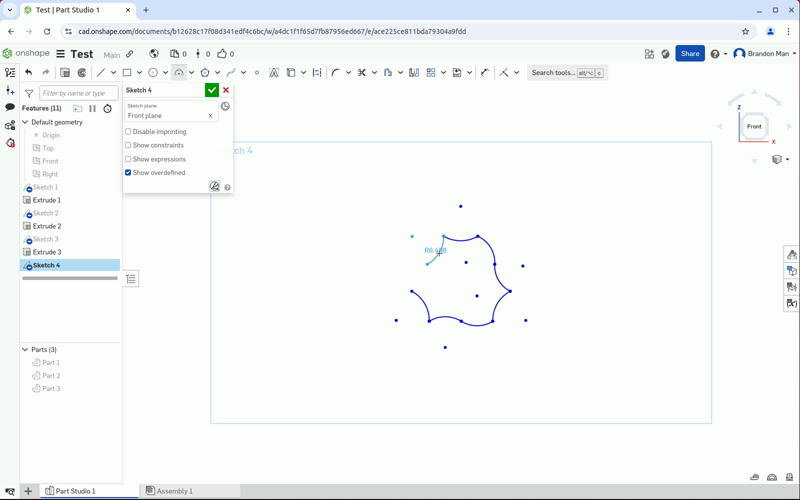
key_up(shift)
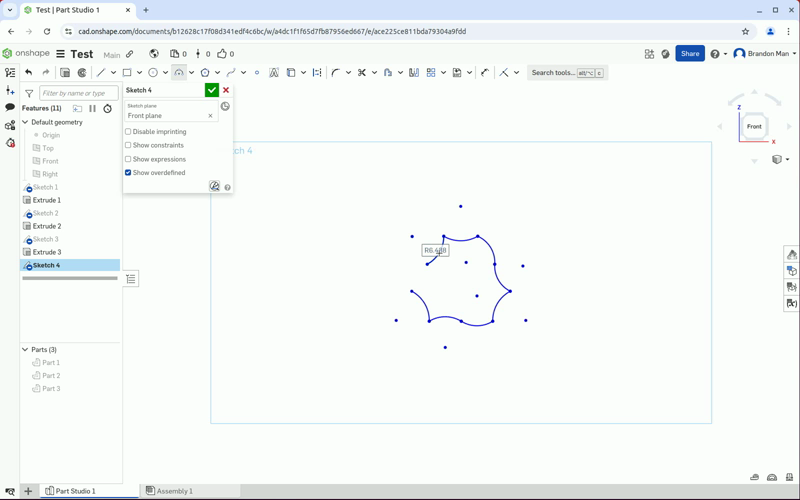
mouse_move(427, 264)
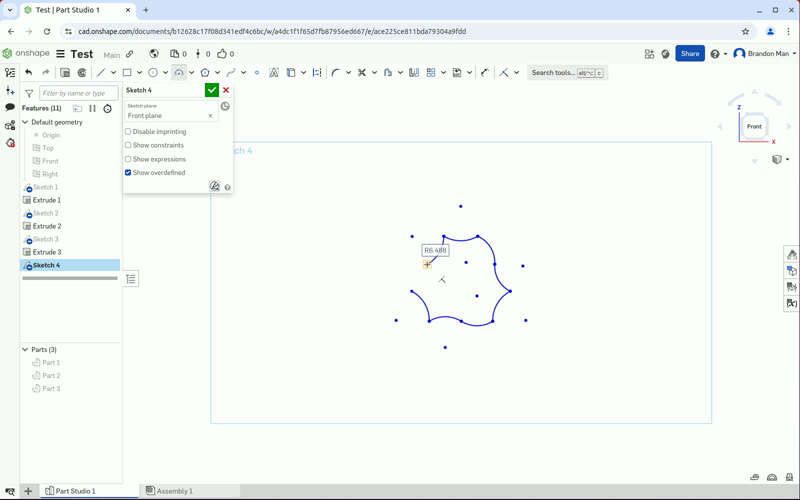
click(427, 264)
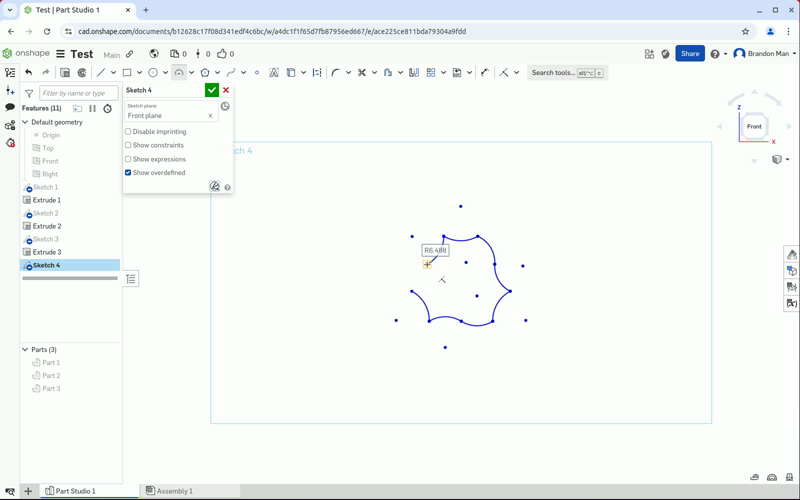
mouse_move(411, 291)
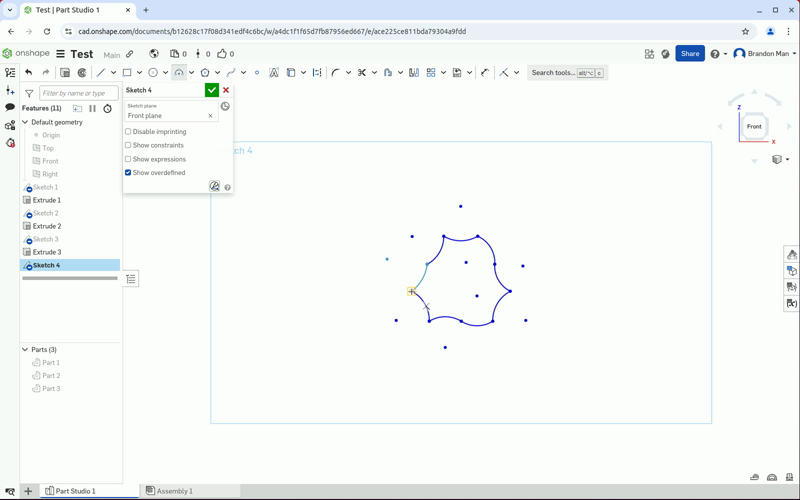
click(411, 291)
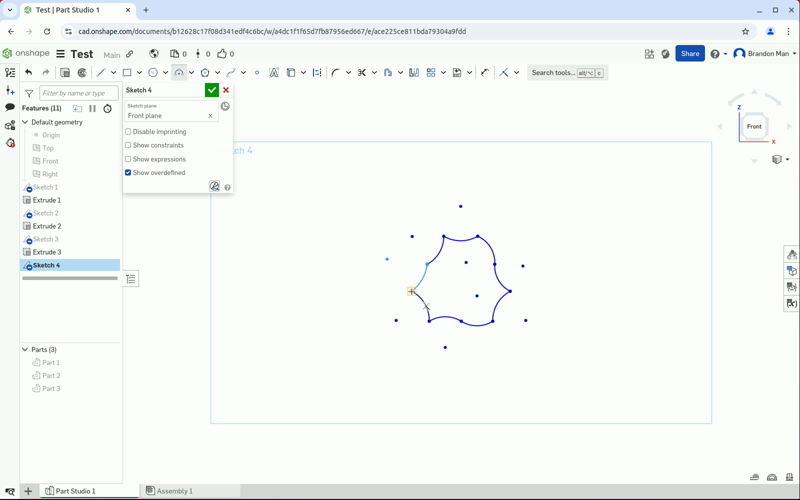
key_down(shift)
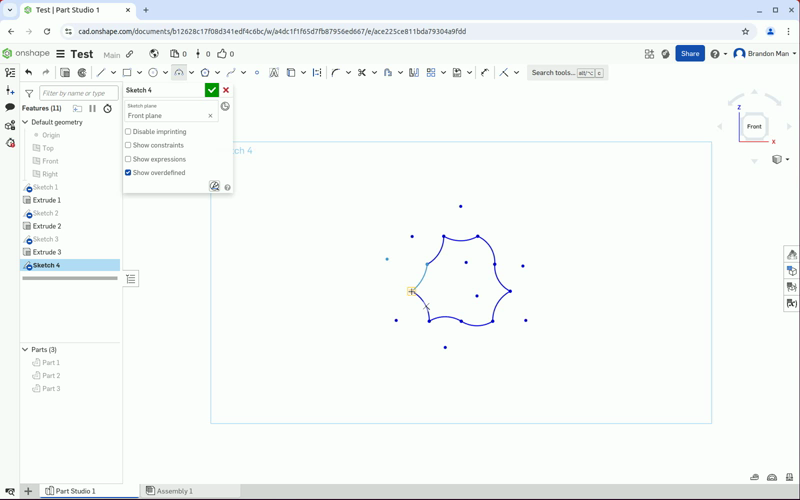
mouse_move(415, 275)
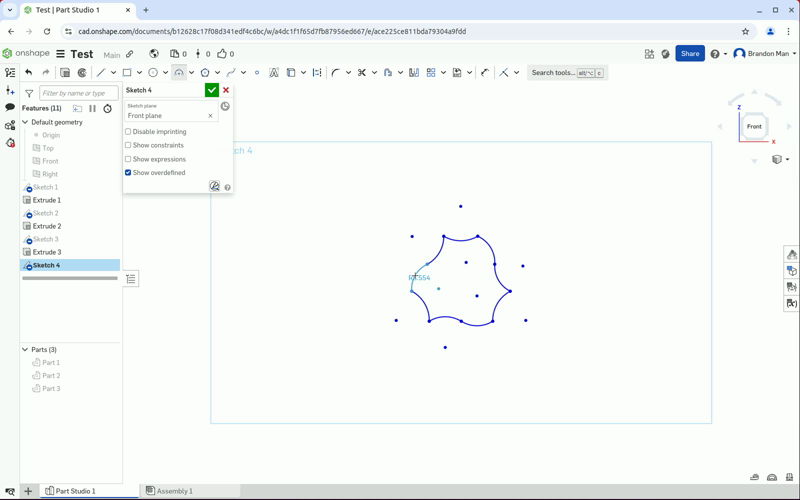
click(415, 275)
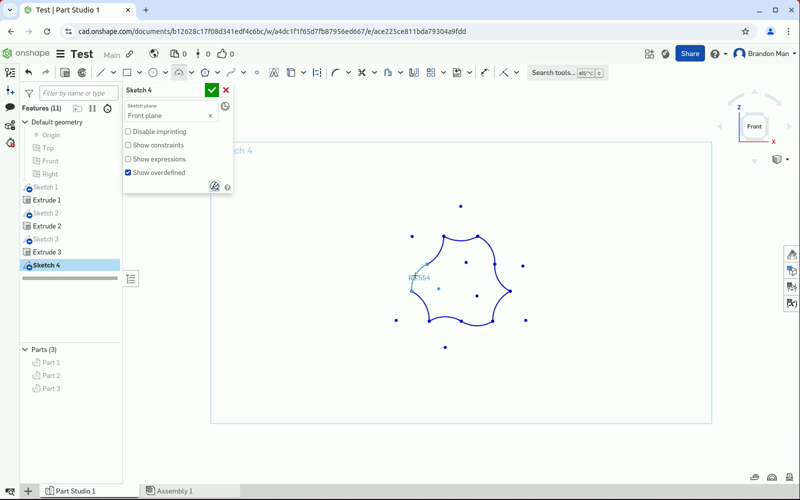
key_up(shift)
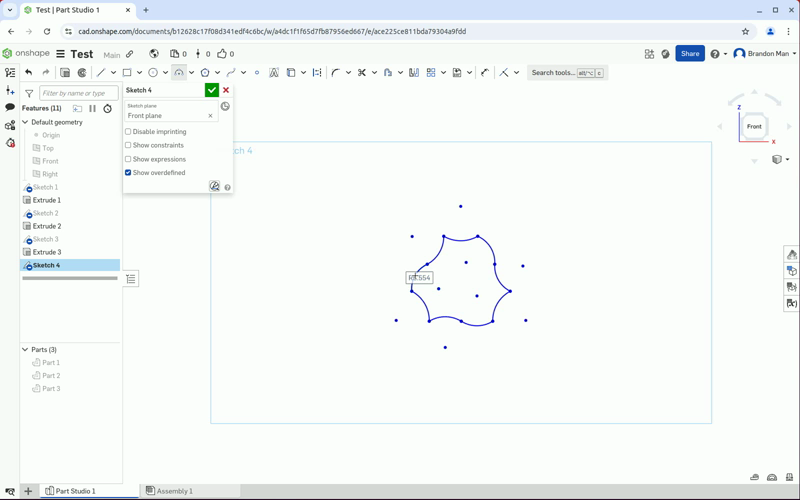
key(esc)
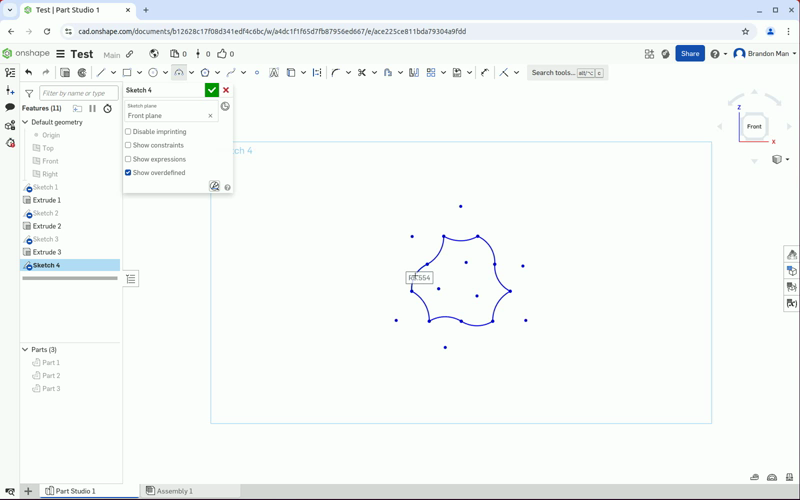
key(c)
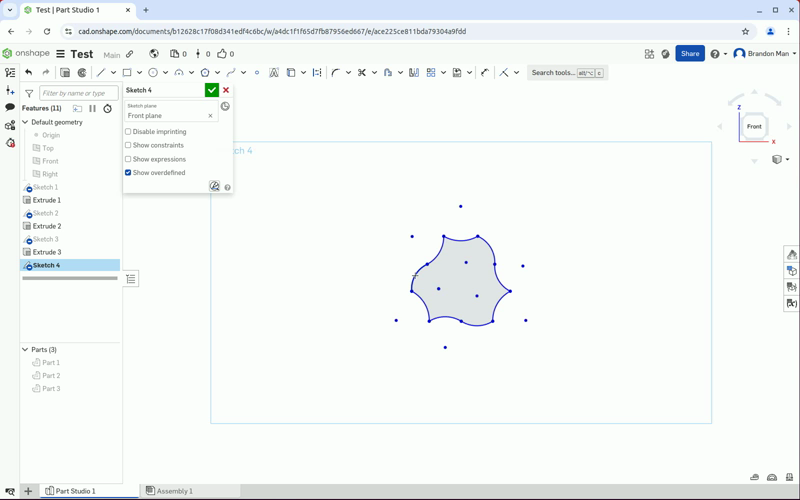
key_down(shift)
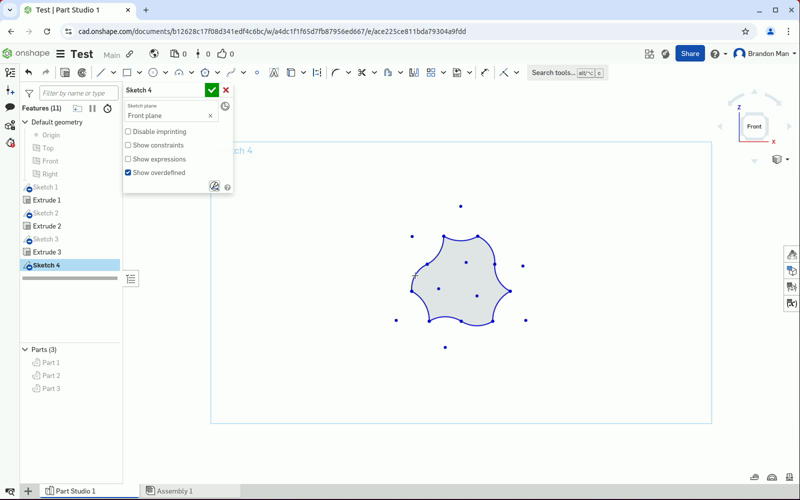
mouse_move(461, 282)
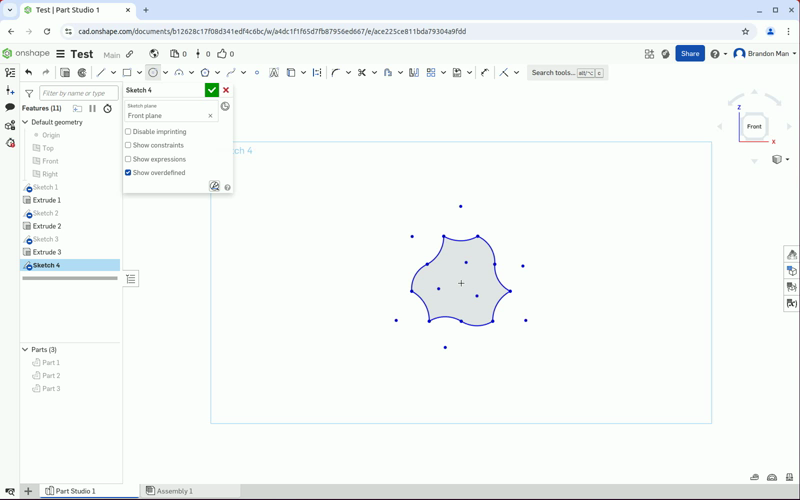
click(461, 282)
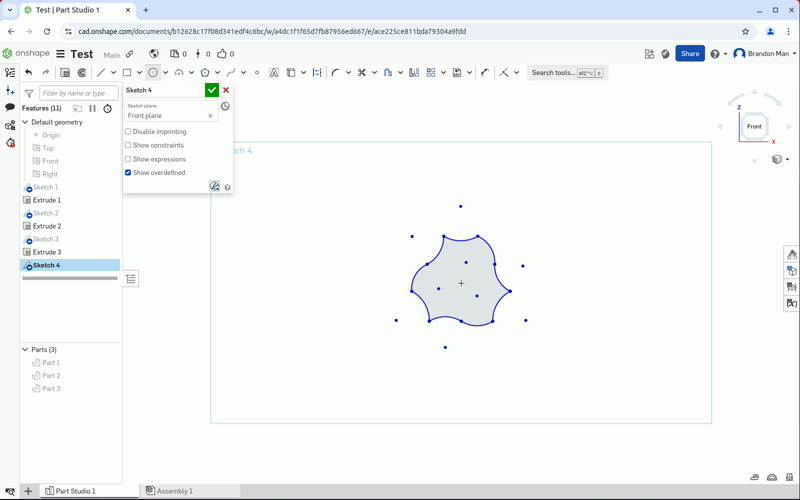
key_up(shift)
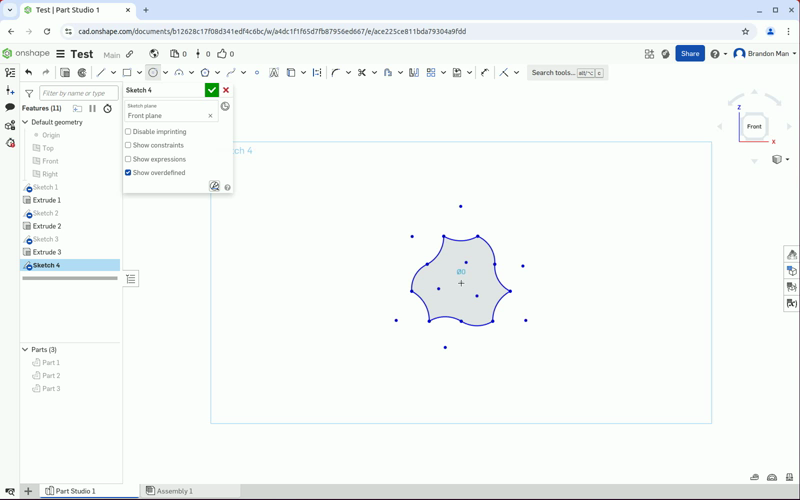
mouse_move(488, 282)
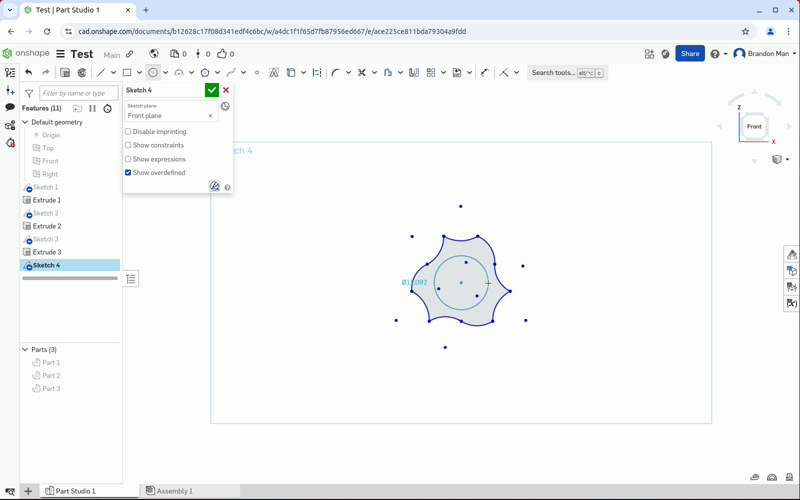
click(488, 282)
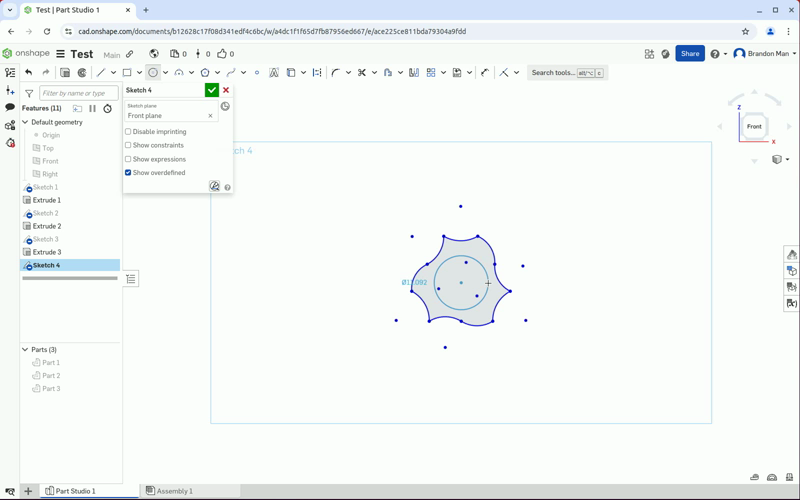
key(esc)
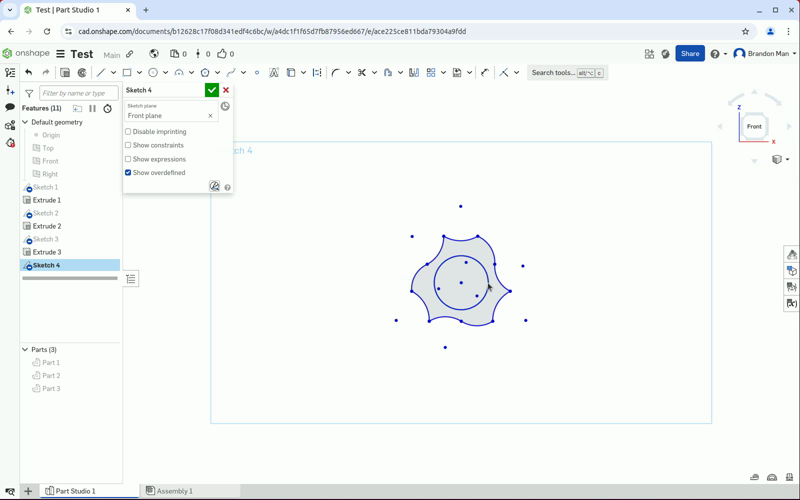
mouse_move(443, 258)
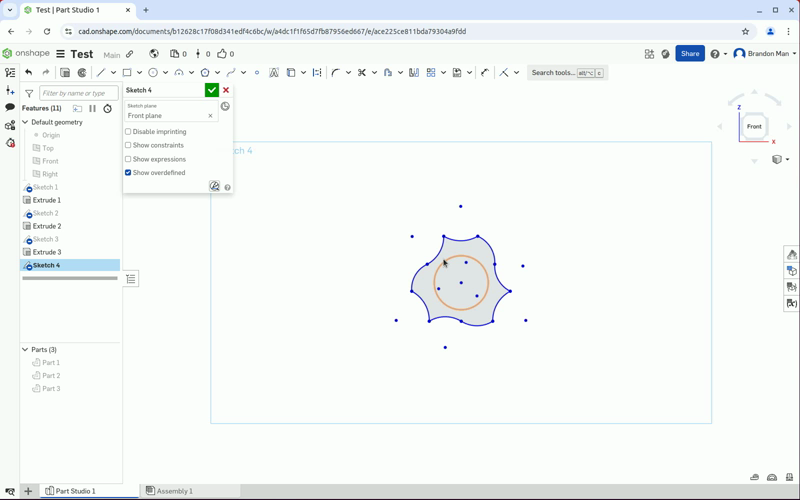
click(443, 258)
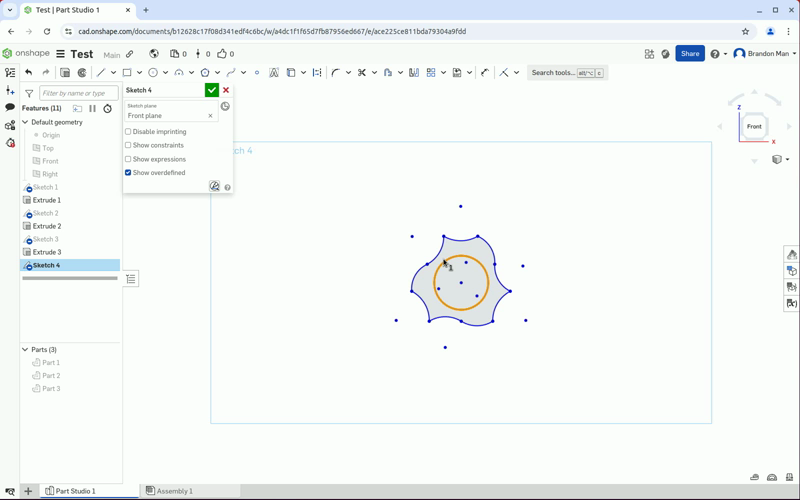
mouse_move(73, 352)
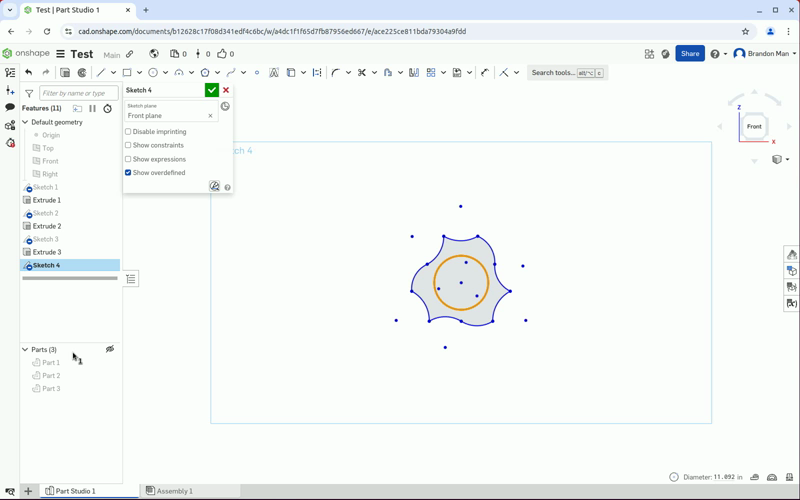
key(shift+y)
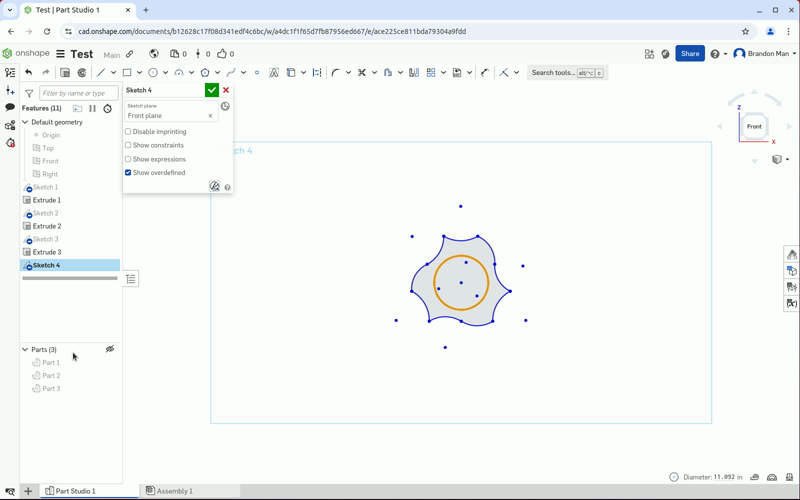
key(shift+e)
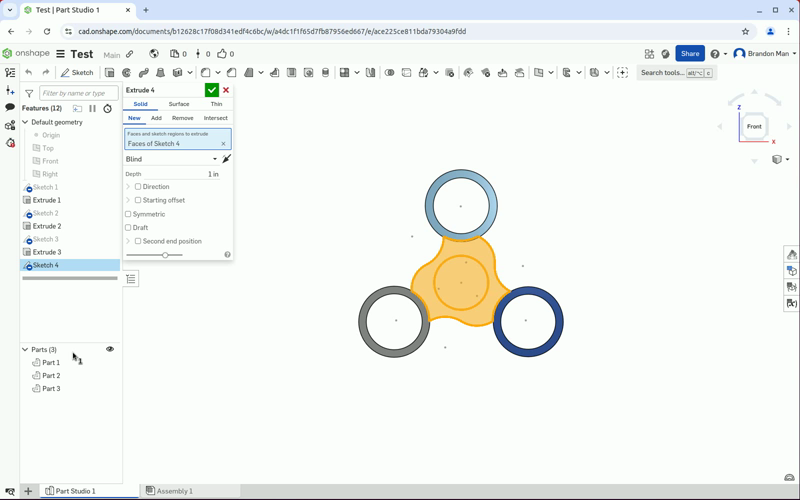
mouse_move(143, 106)
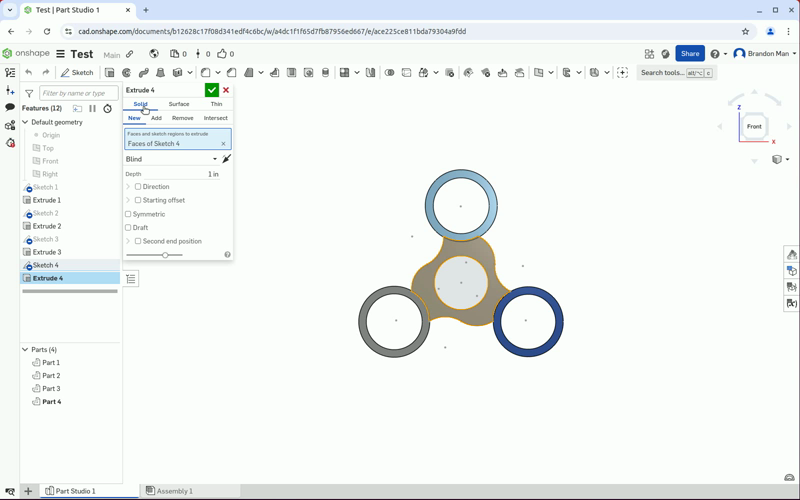
click(143, 106)
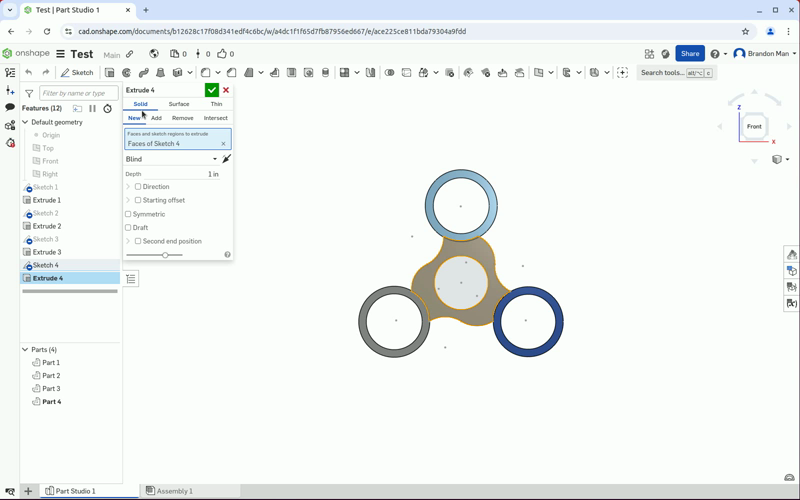
mouse_move(137, 120)
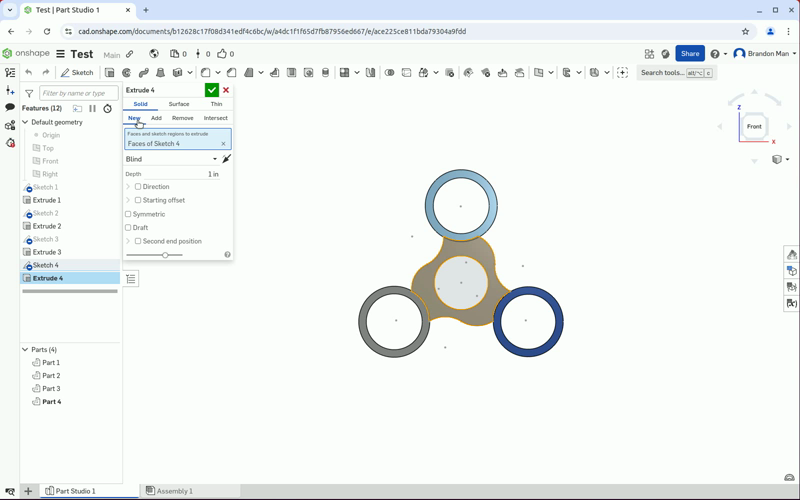
click(137, 120)
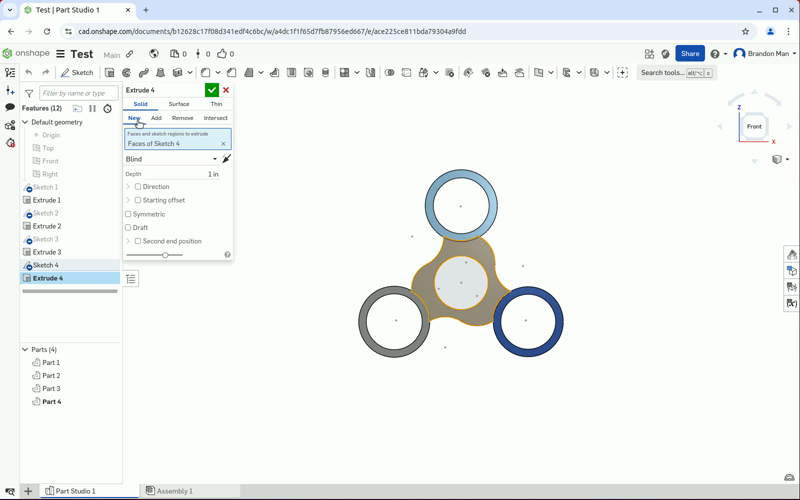
key(tab, 4)
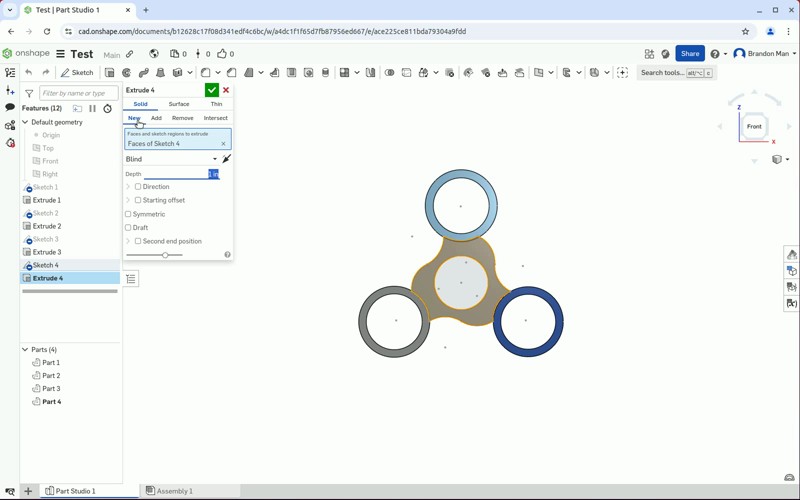
text(3.611)
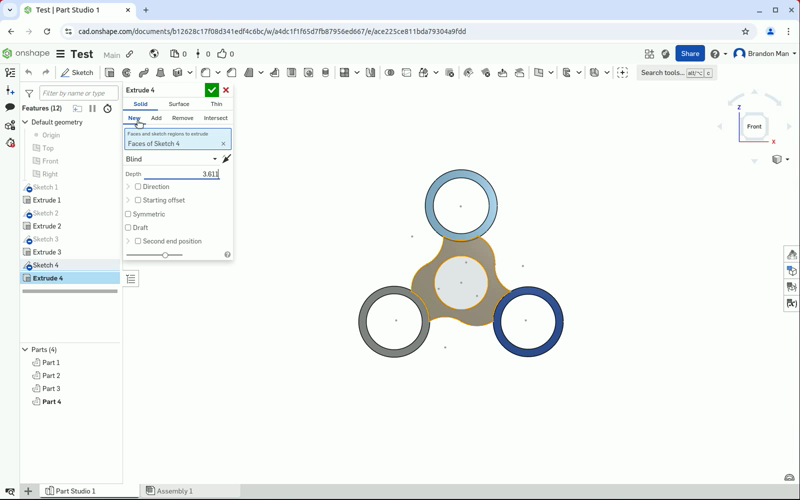
key(enter)
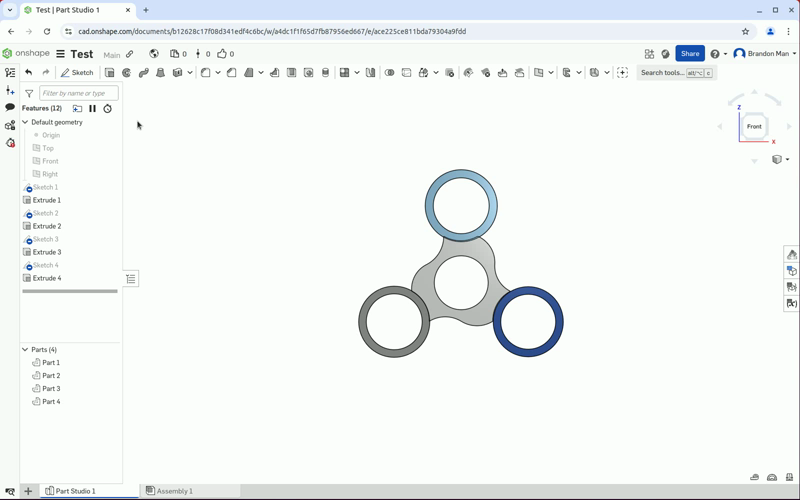
key(shift+h)
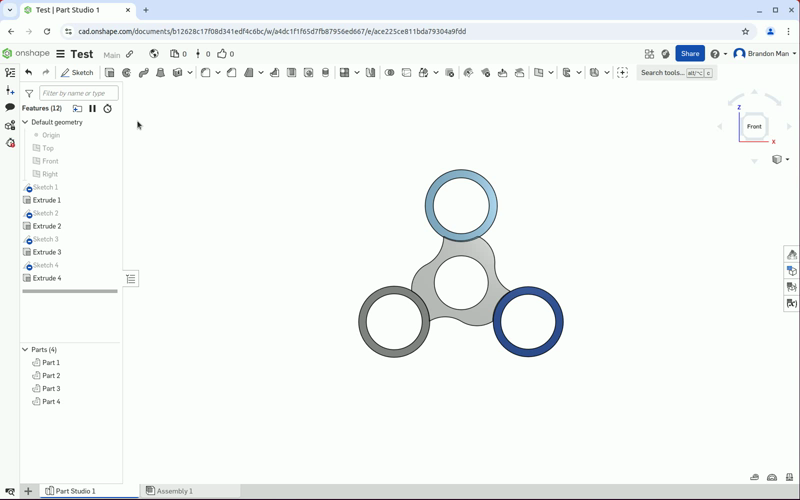
key(shift+h)
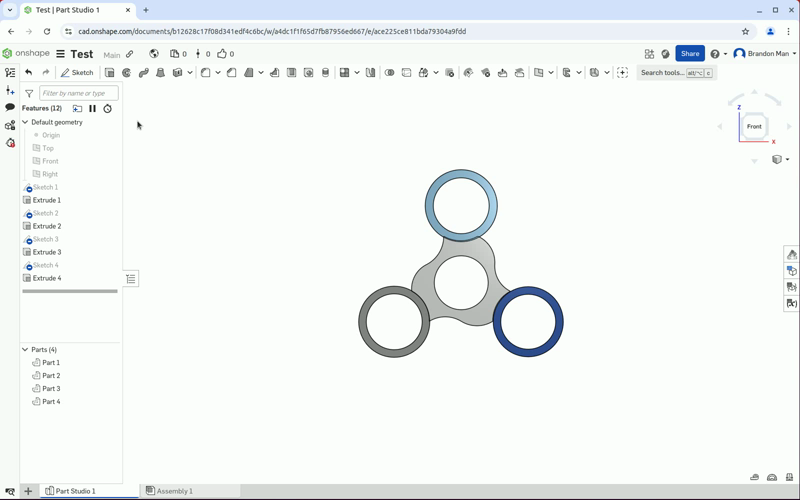
key(shift+7)
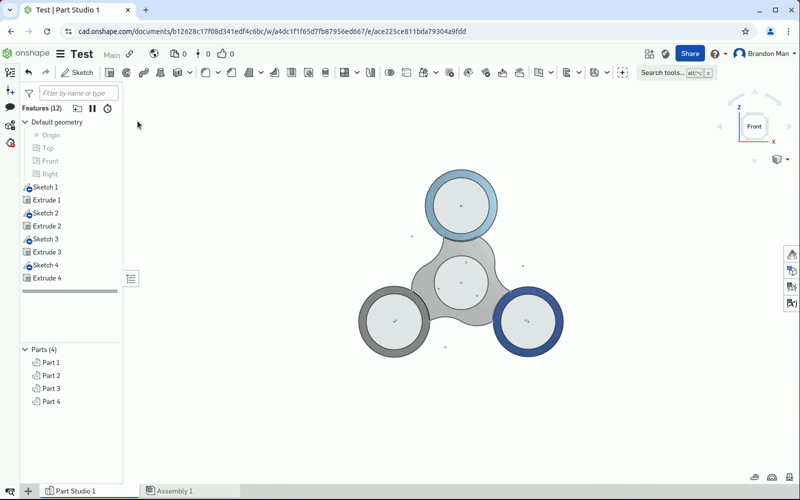
key(left, 2)
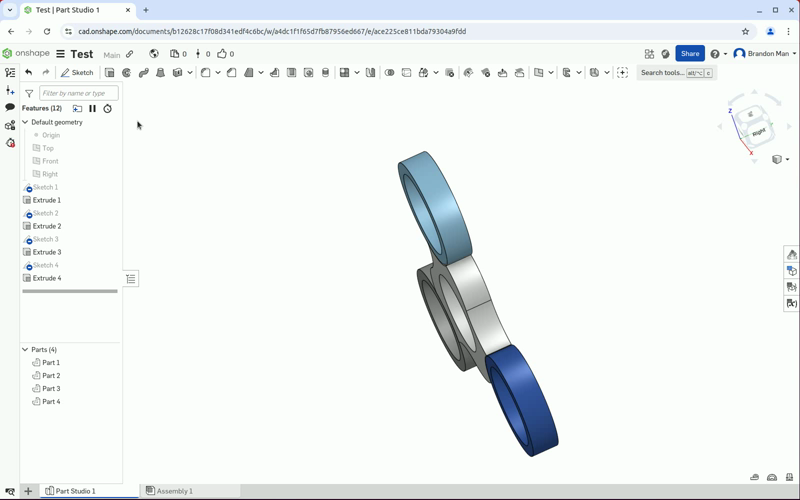
key(down, 2)
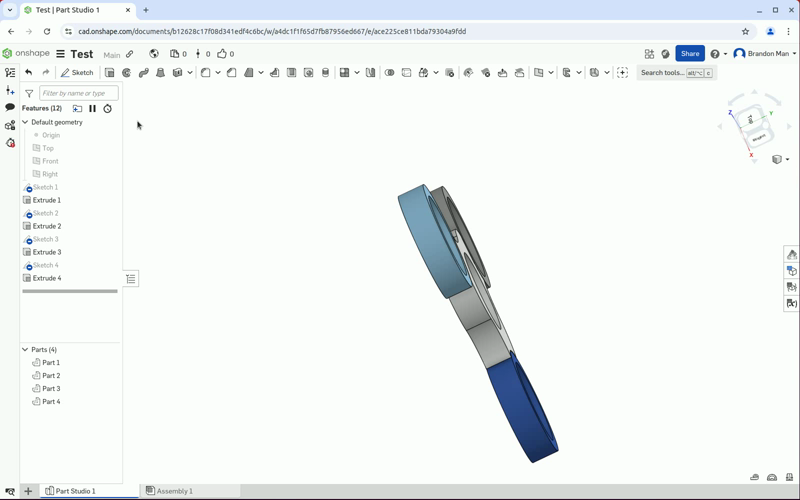
key(up, 2)
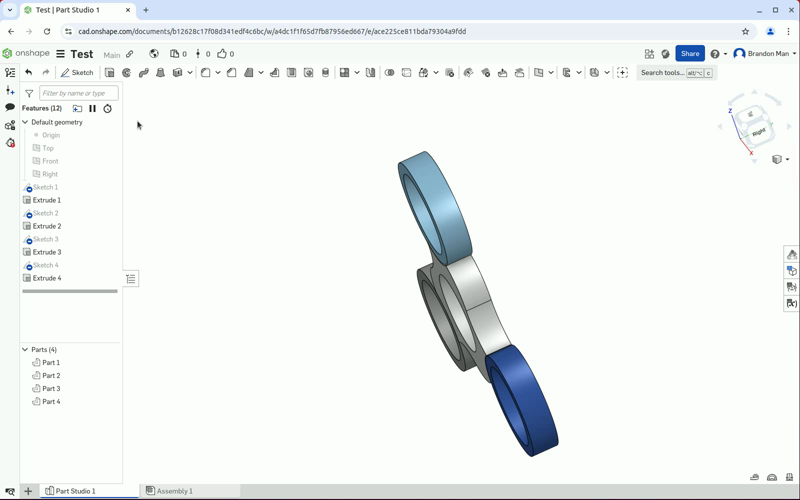
key(right, 2)
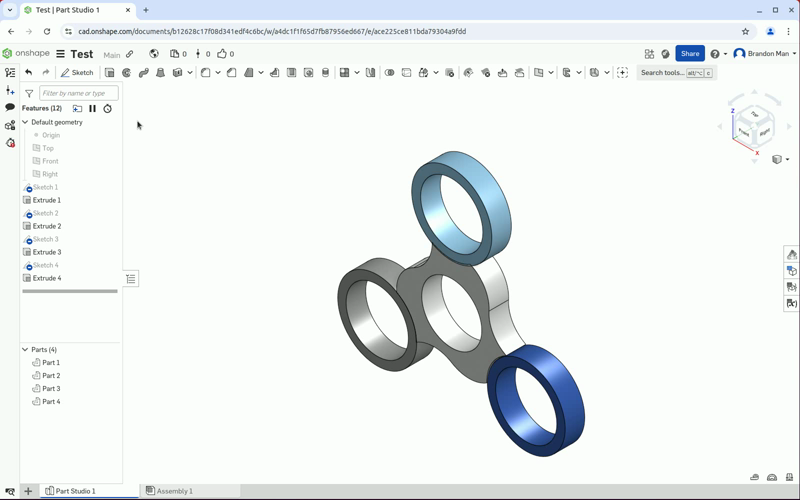
mouse_move(73, 189)
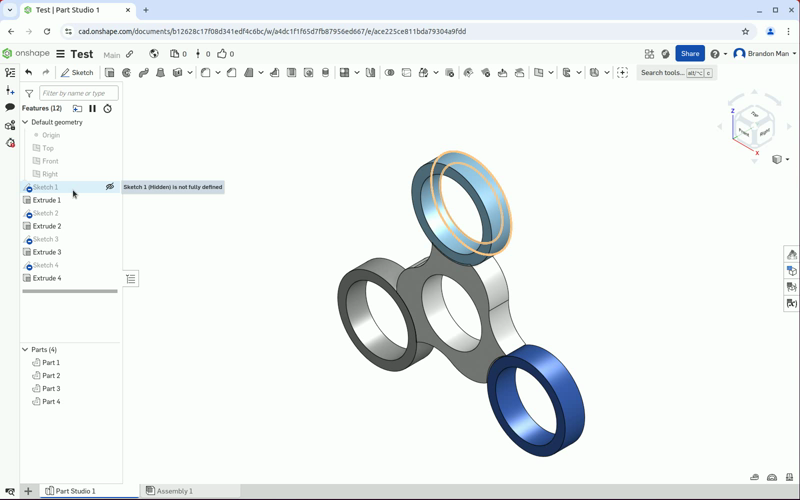
click(73, 189)